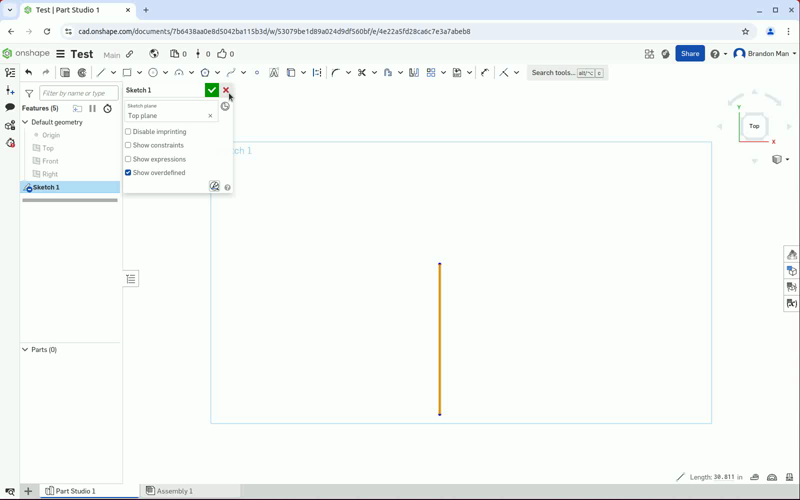
key(shift+h)
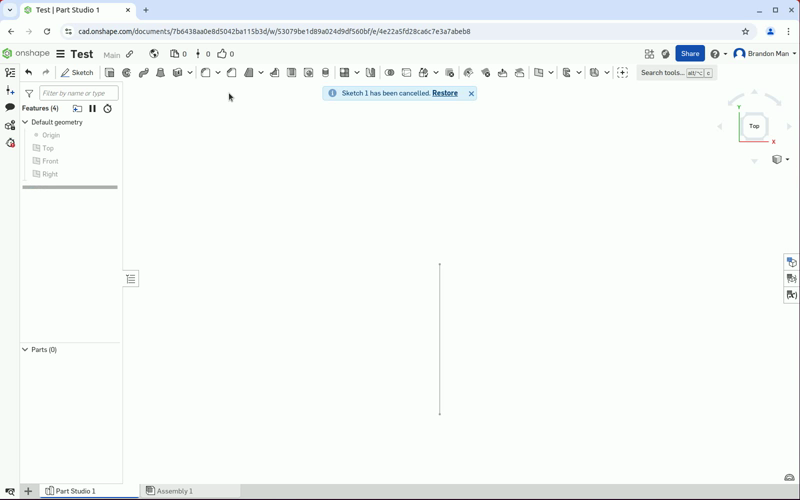
mouse_move(73, 352)
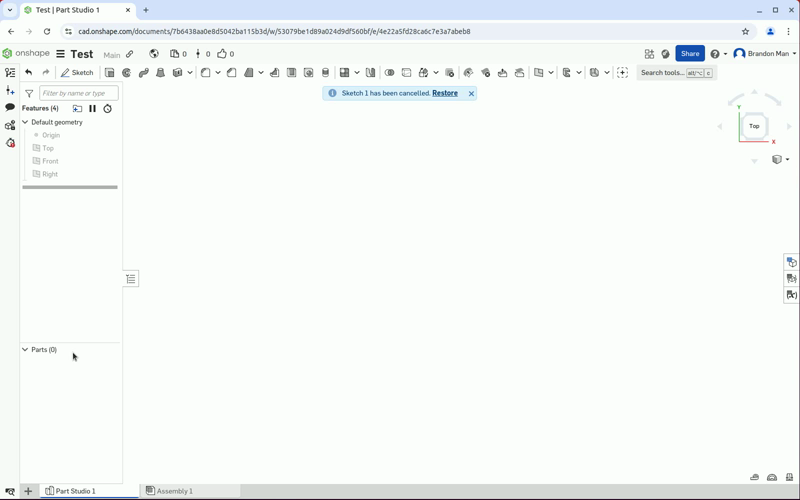
key(y)
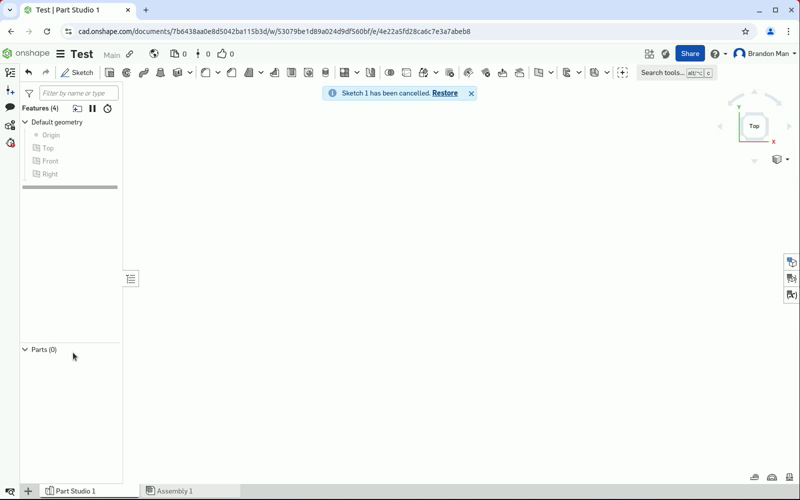
key(shift+p)
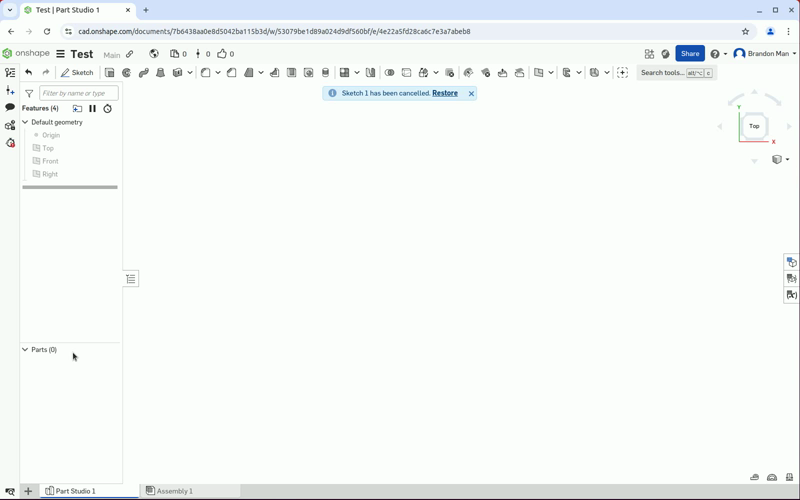
key(space)
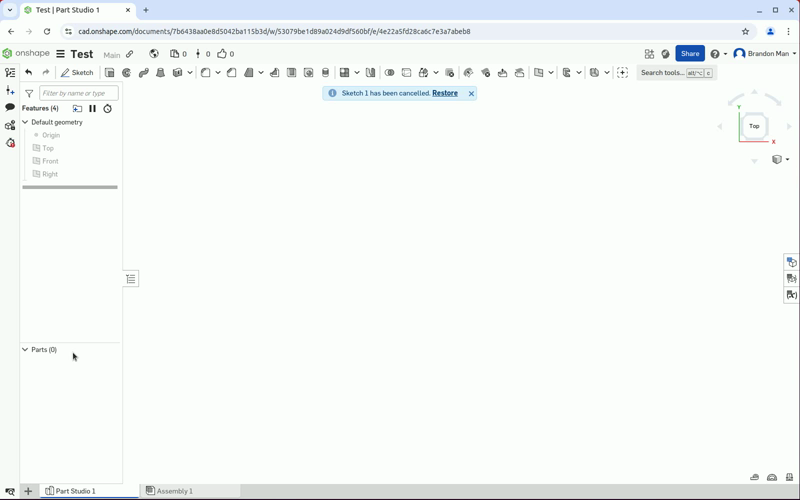
key_down(shift)
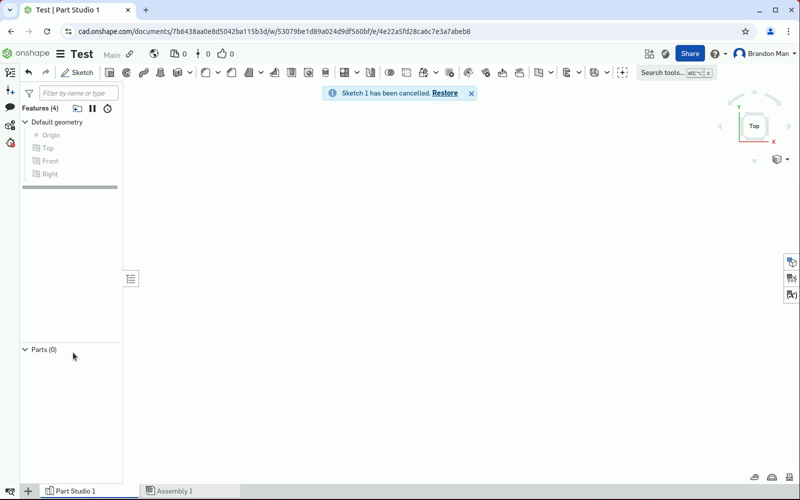
key(up)
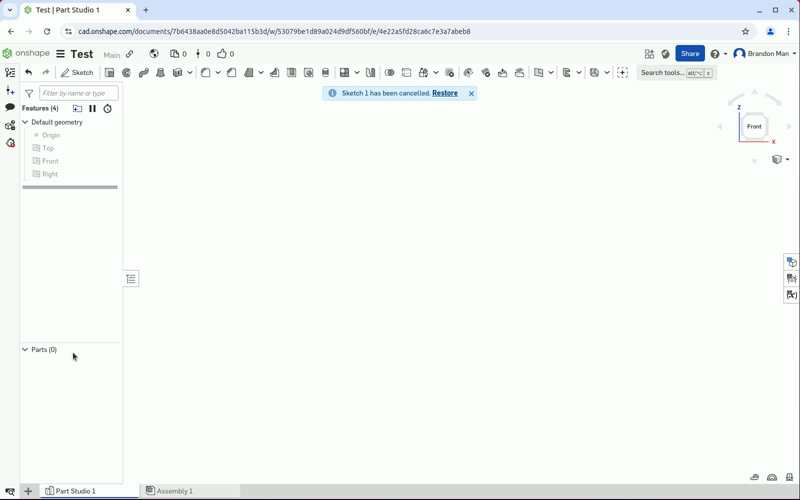
key_up(shift)
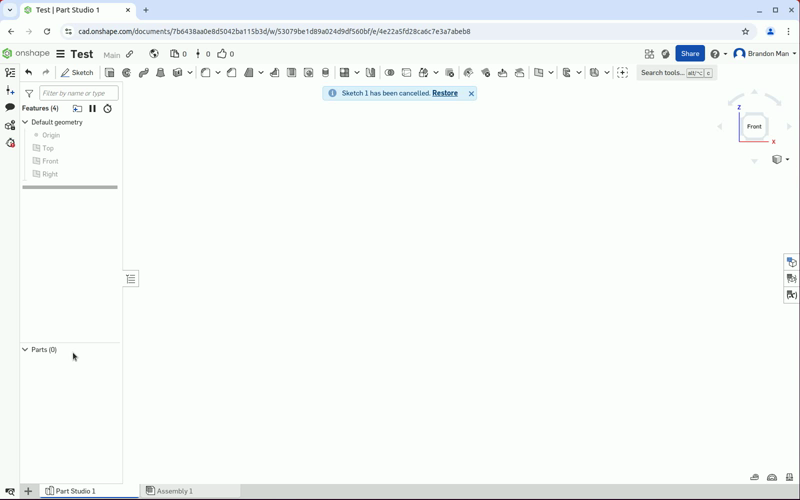
mouse_move(73, 352)
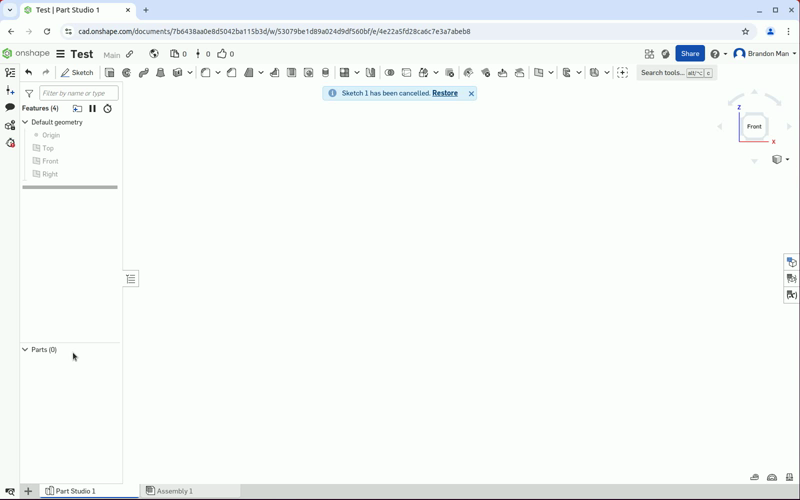
key(shift+y)
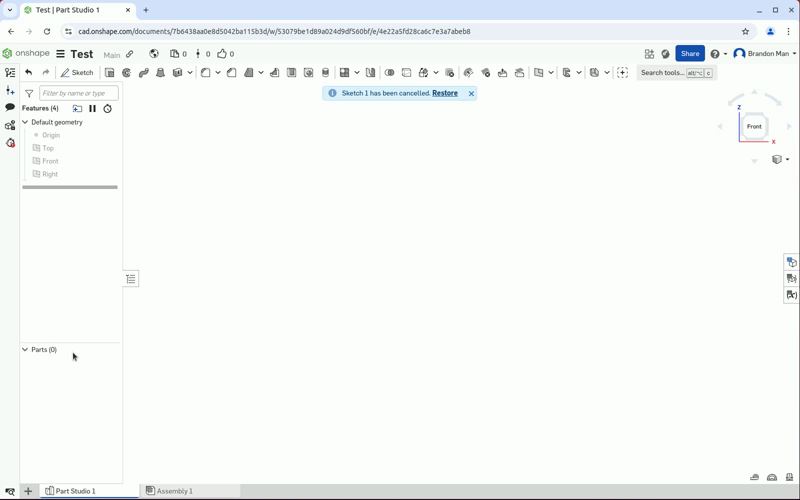
key(shift+s)
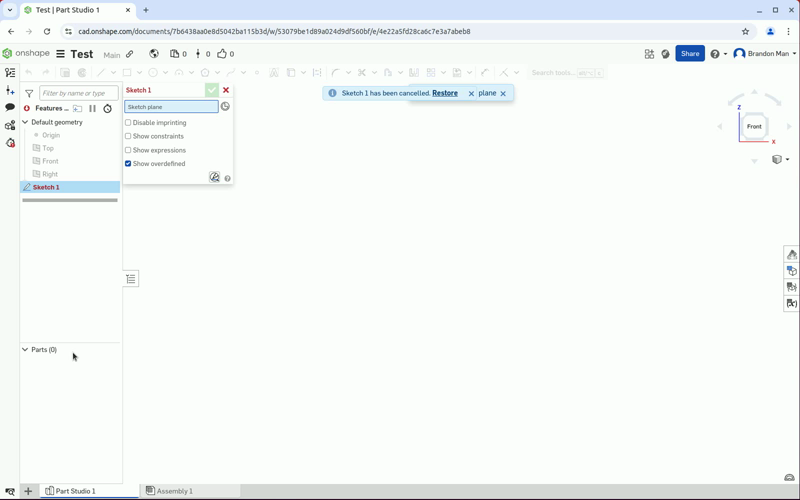
mouse_move(73, 163)
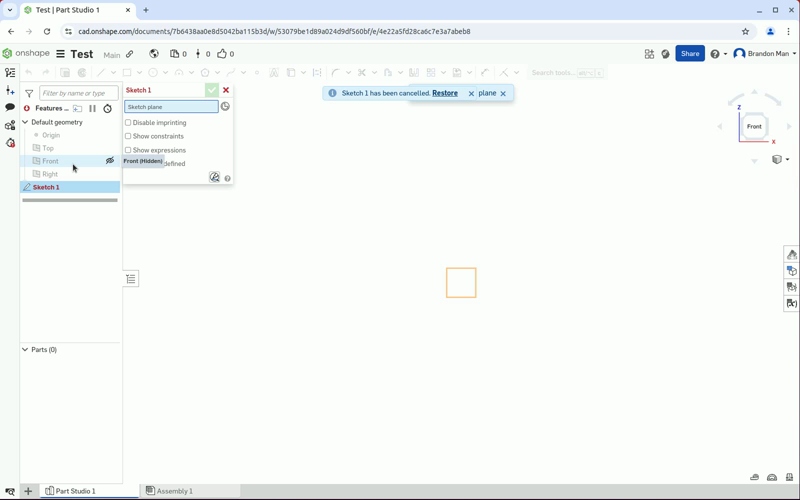
click(73, 163)
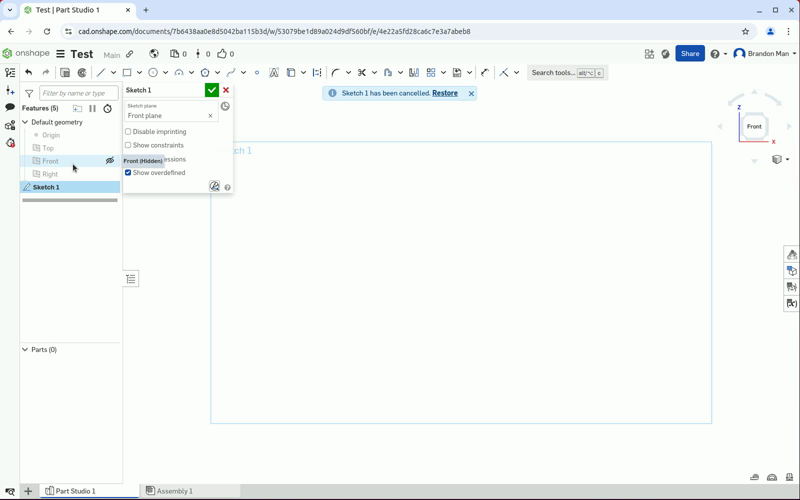
mouse_move(73, 352)
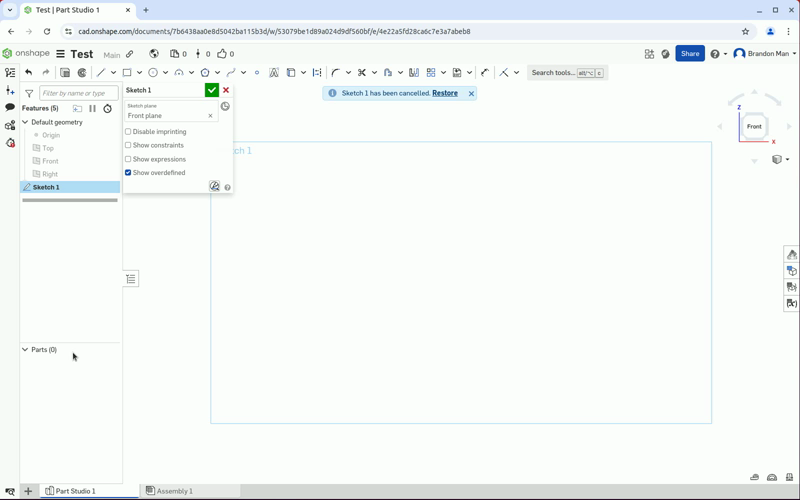
key(y)
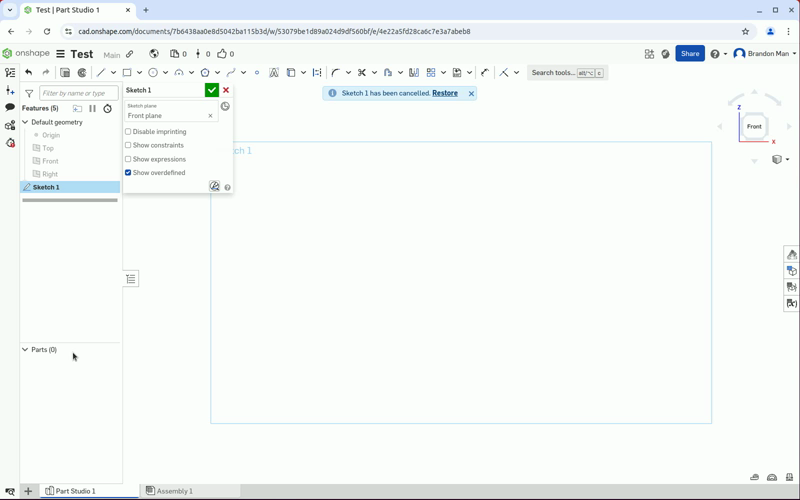
key(l)
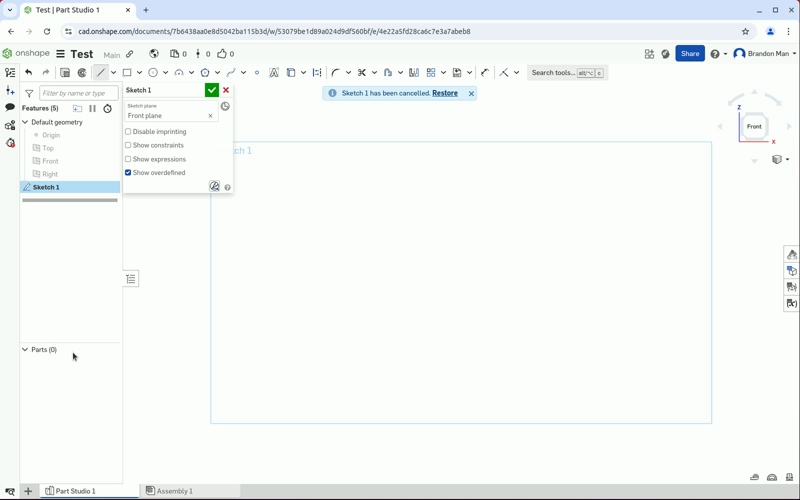
key_down(shift)
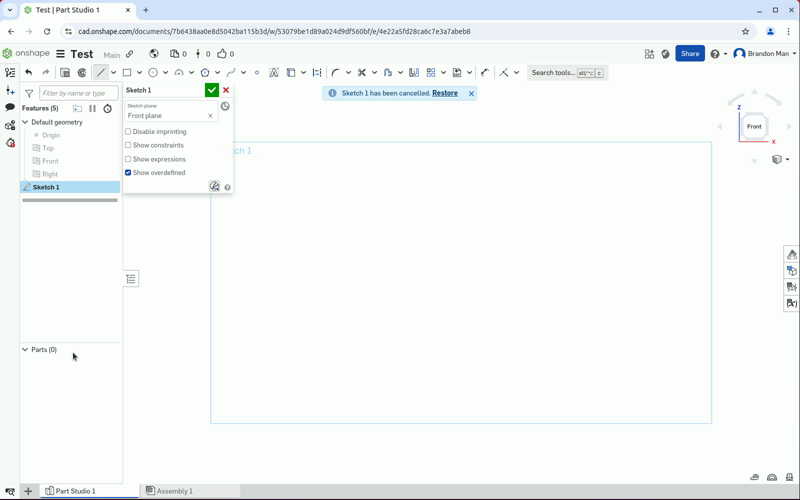
mouse_move(348, 264)
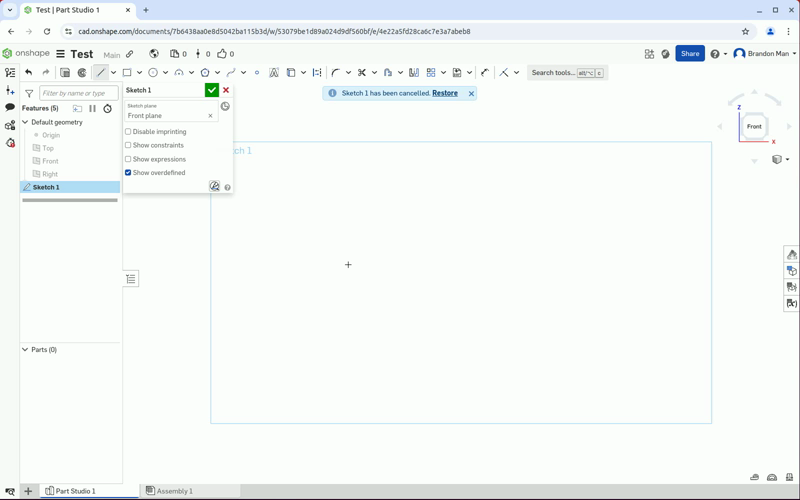
click(348, 264)
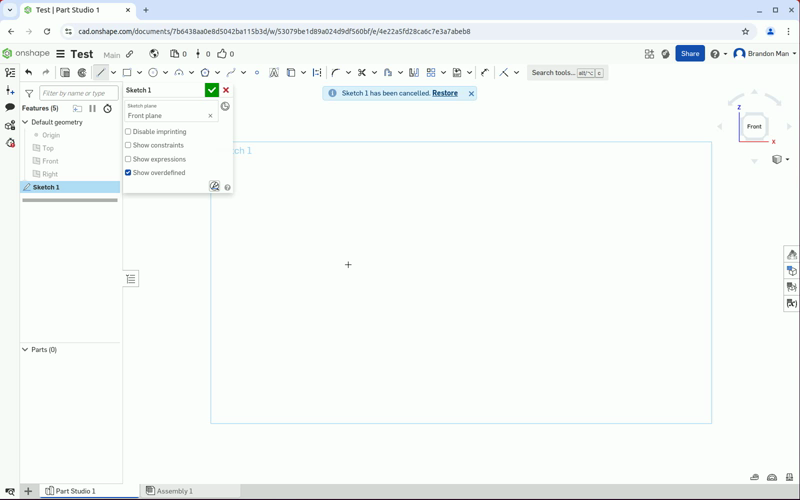
key_up(shift)
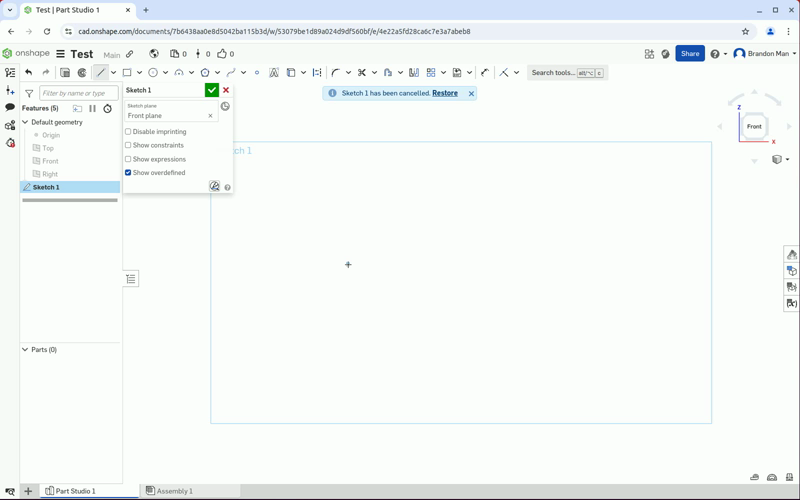
key_down(shift)
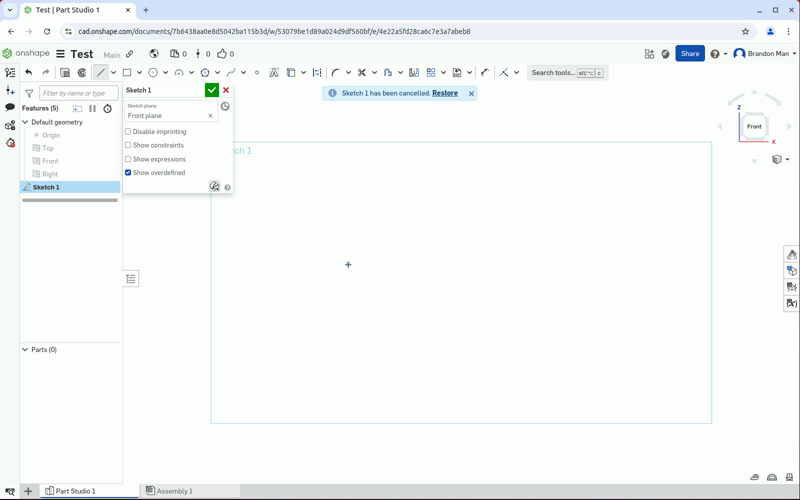
mouse_move(378, 264)
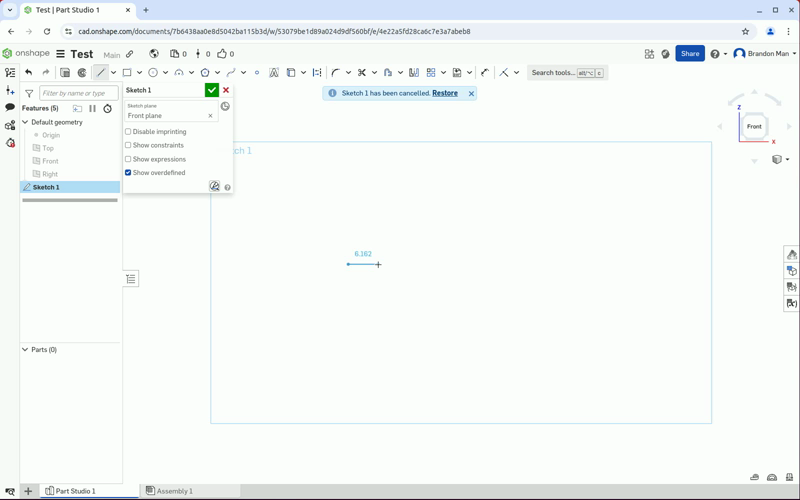
mouse_move(368, 264)
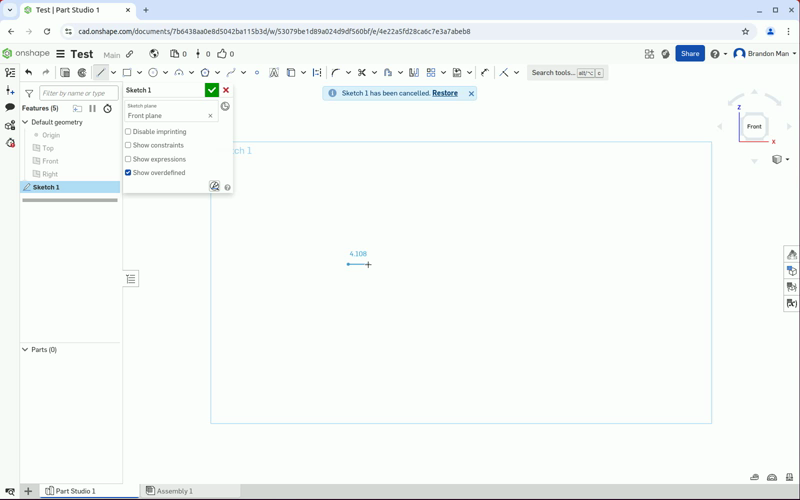
click(368, 264)
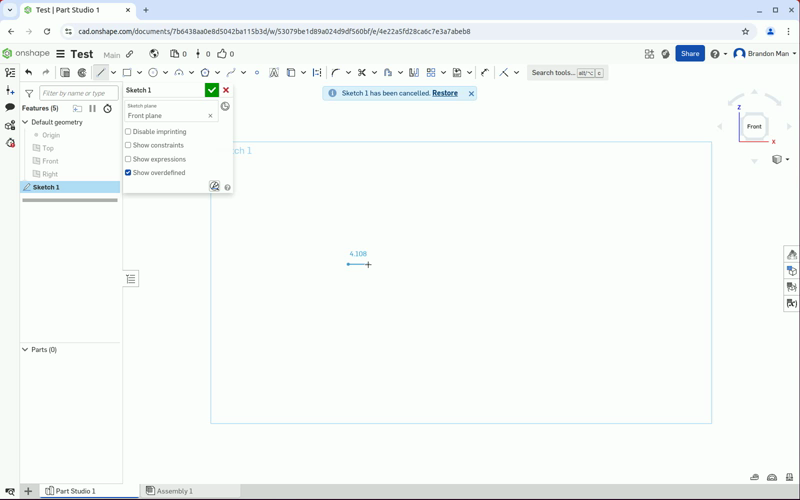
key_up(shift)
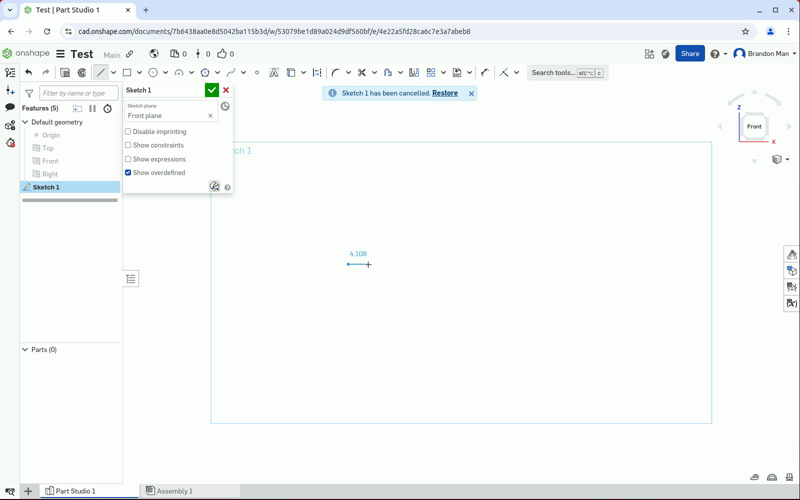
key_down(shift)
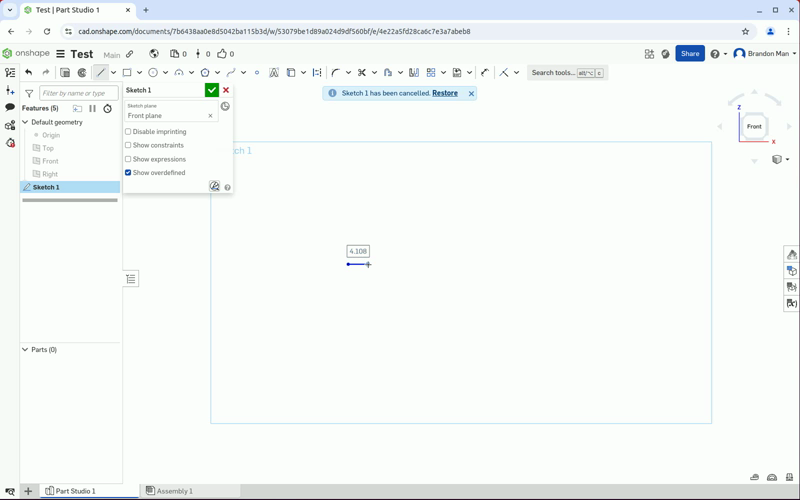
mouse_move(398, 264)
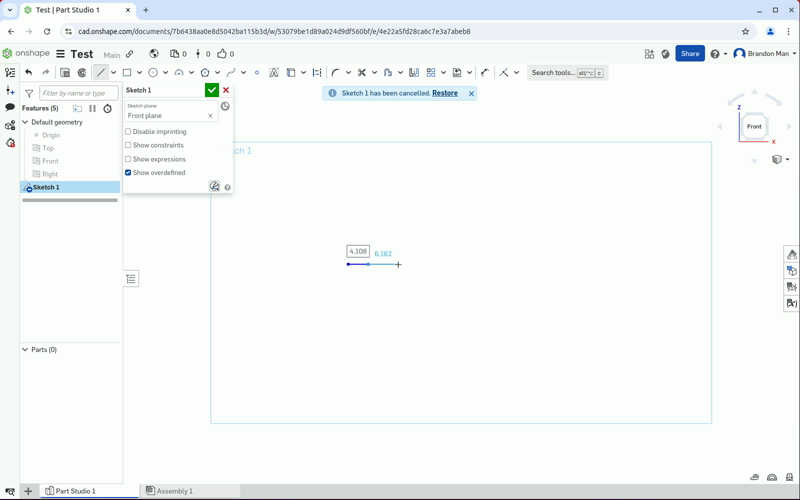
mouse_move(368, 244)
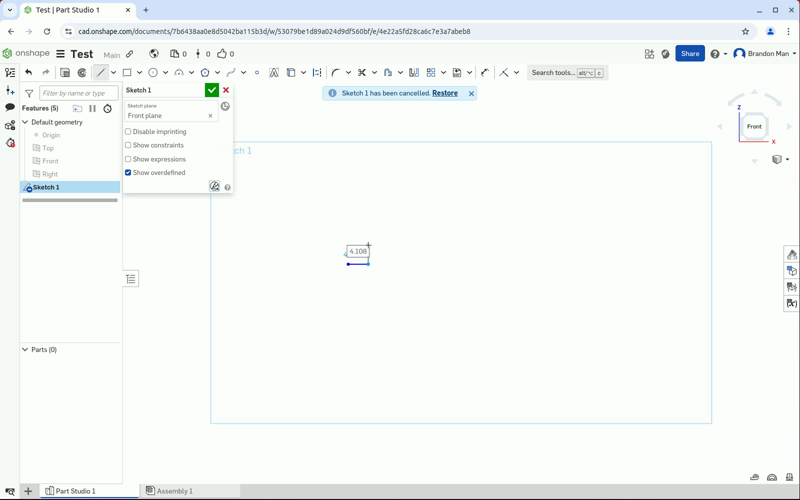
click(368, 244)
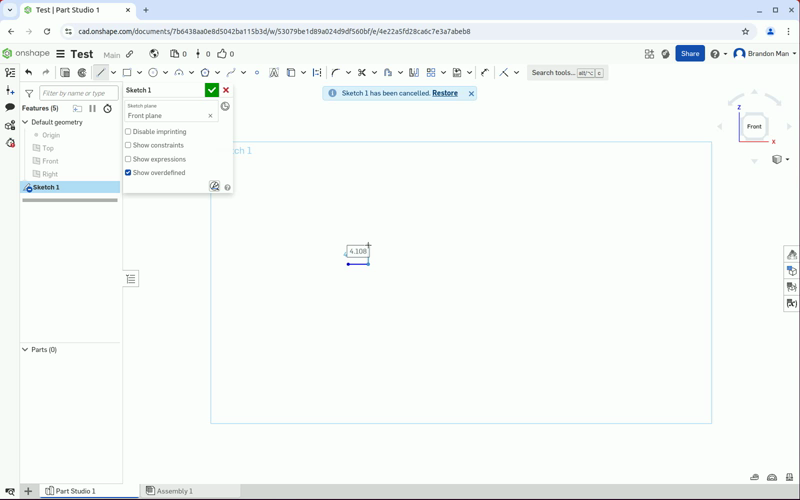
key_up(shift)
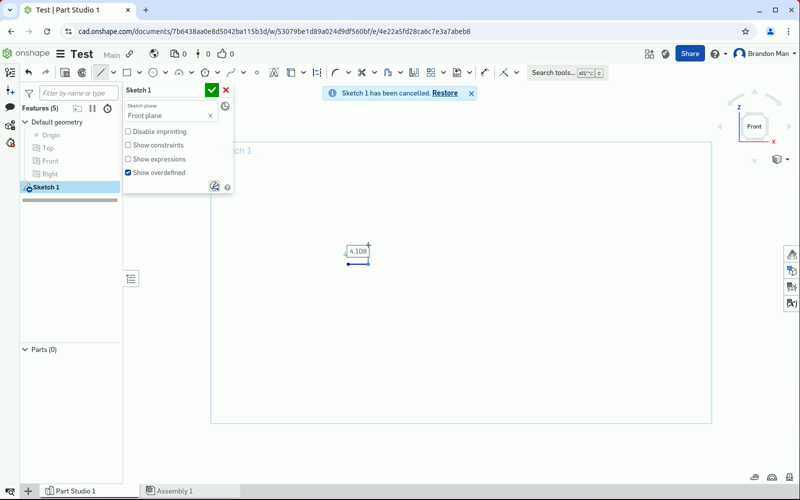
key_down(shift)
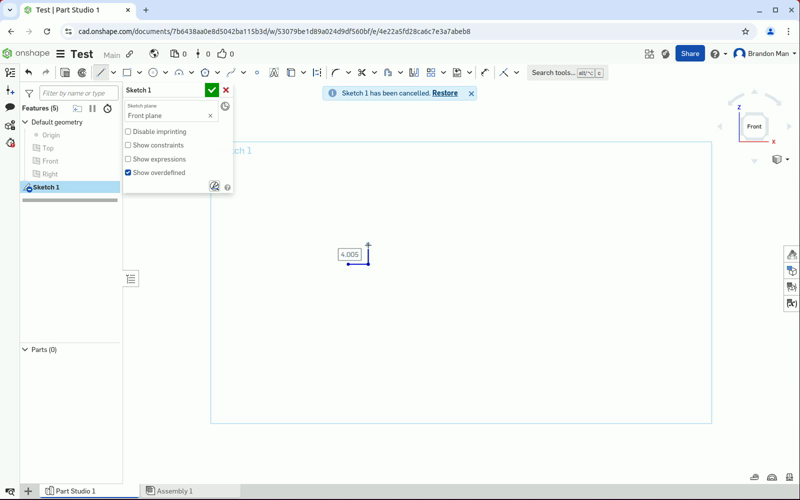
mouse_move(398, 244)
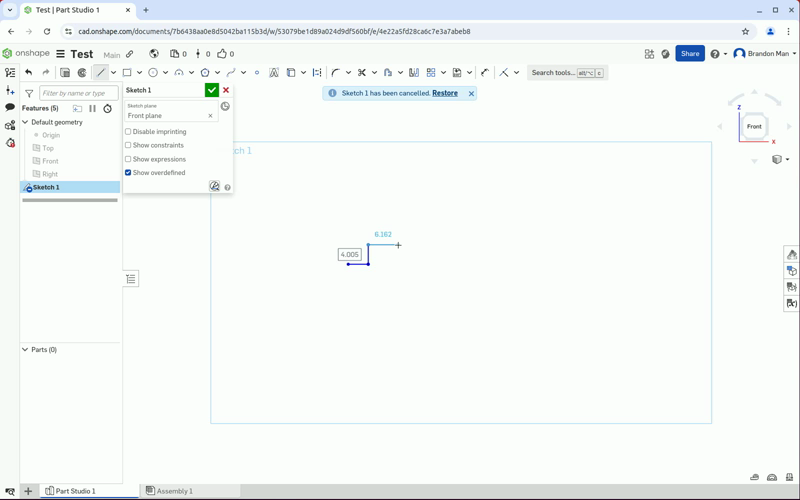
mouse_move(348, 244)
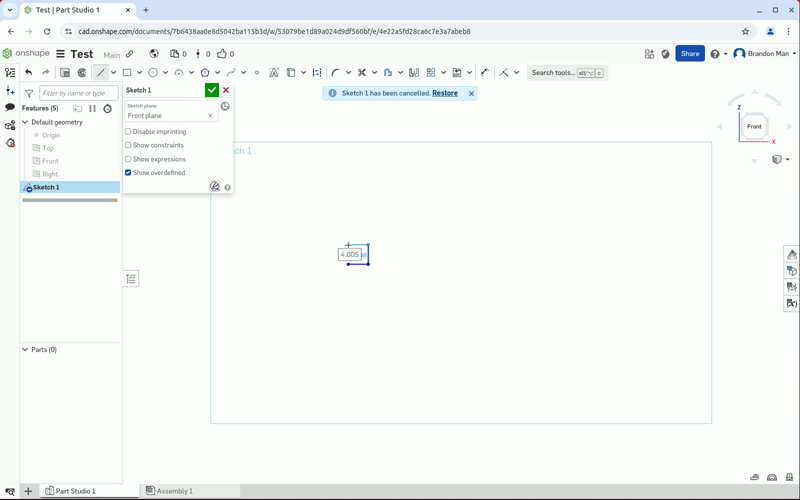
click(348, 244)
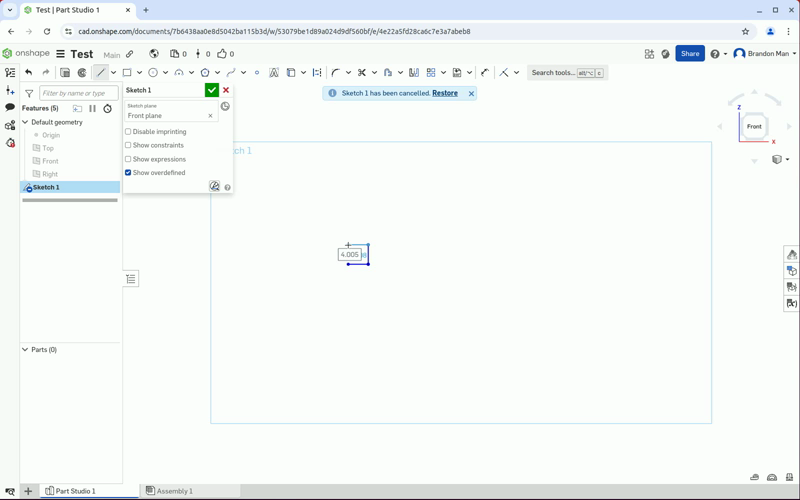
key_up(shift)
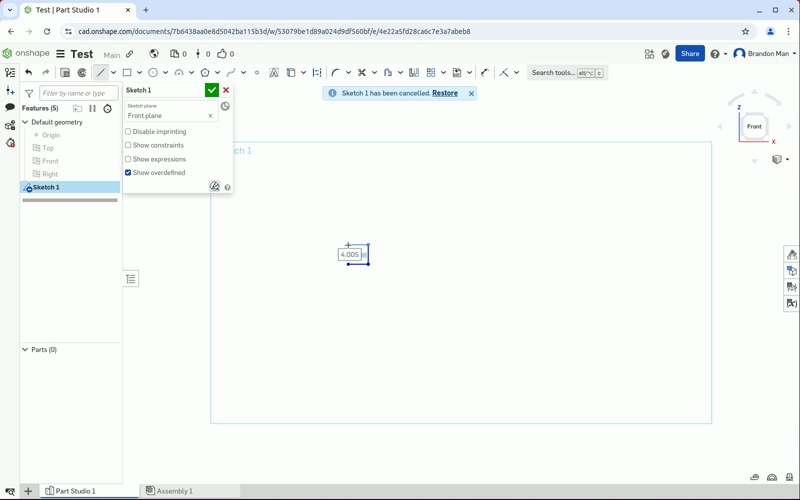
mouse_move(378, 244)
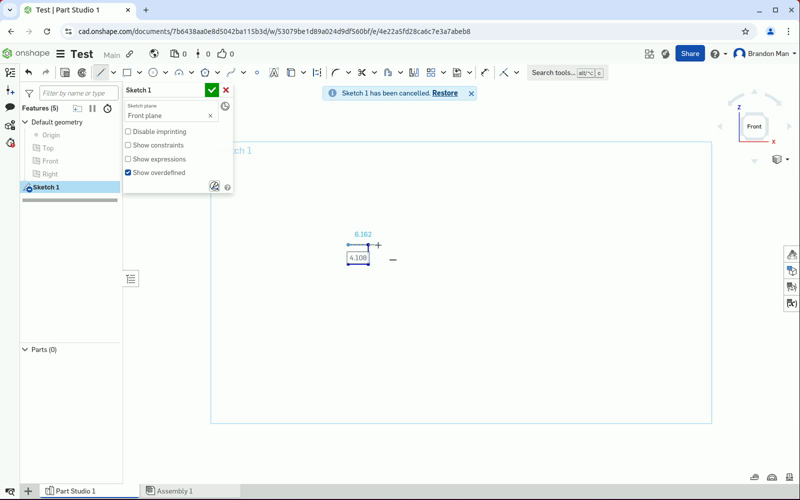
key_down(shift)
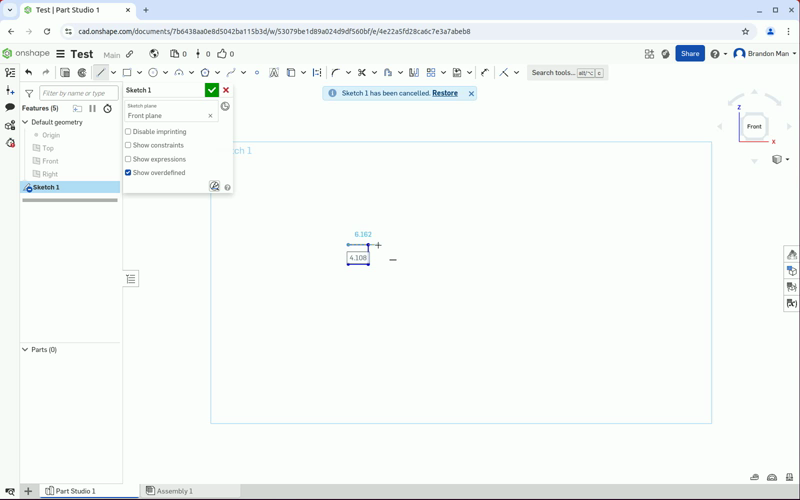
mouse_move(348, 264)
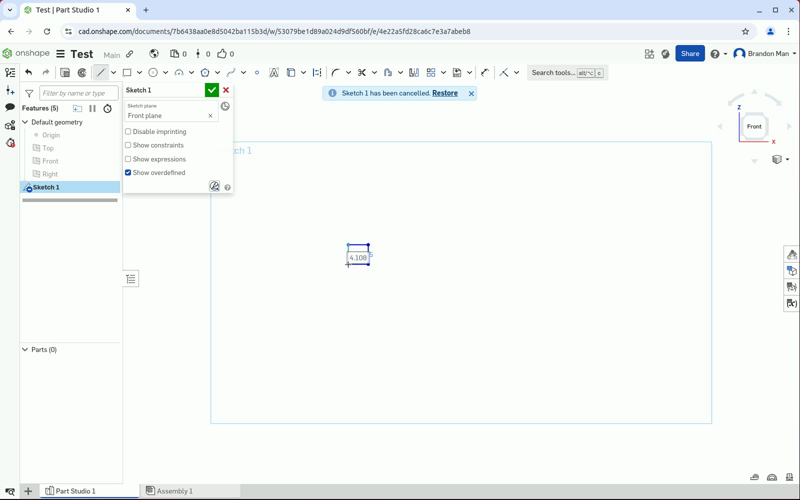
key_up(shift)
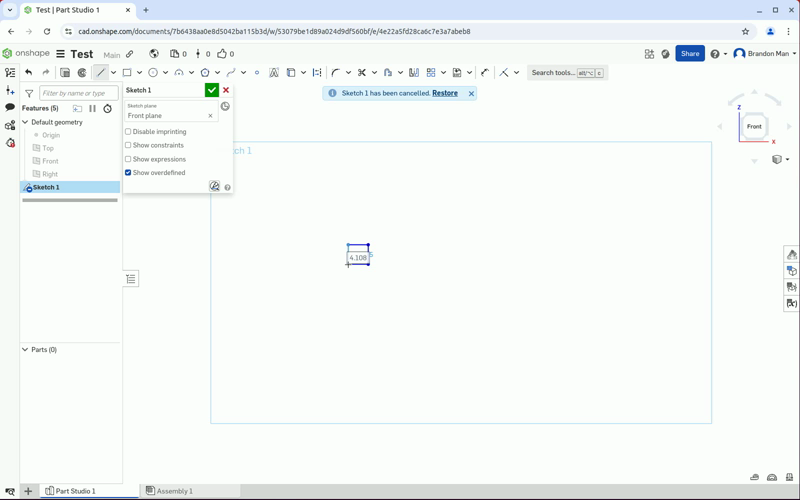
click(348, 264)
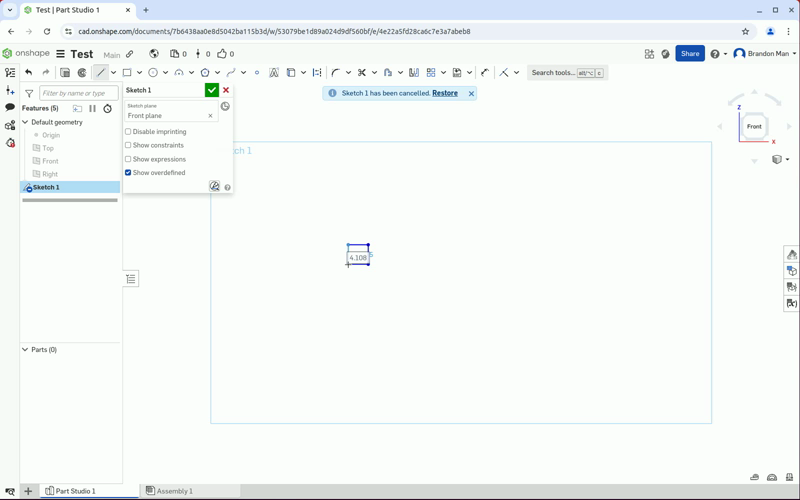
key(esc)
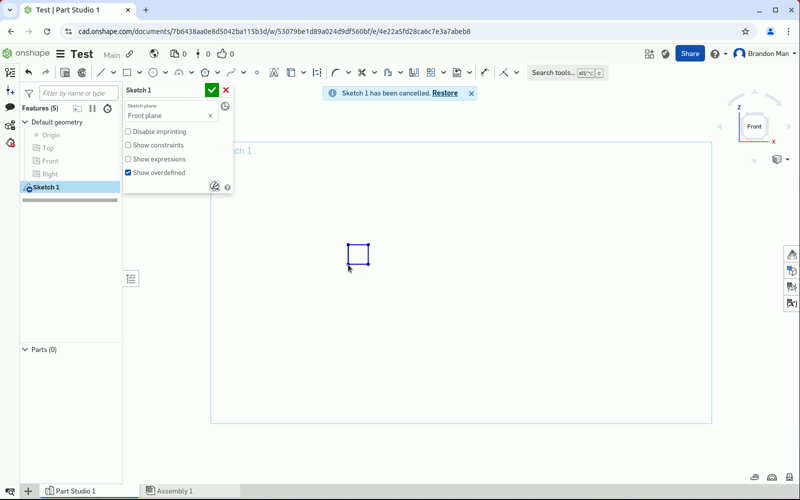
mouse_move(351, 252)
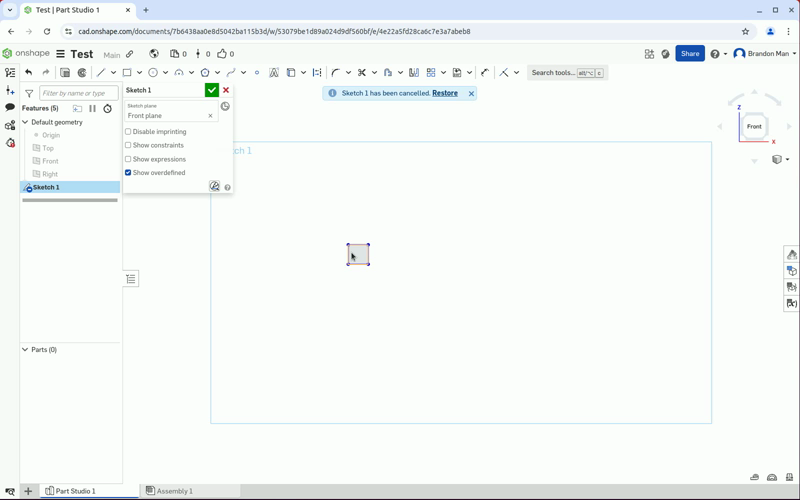
scroll(6)
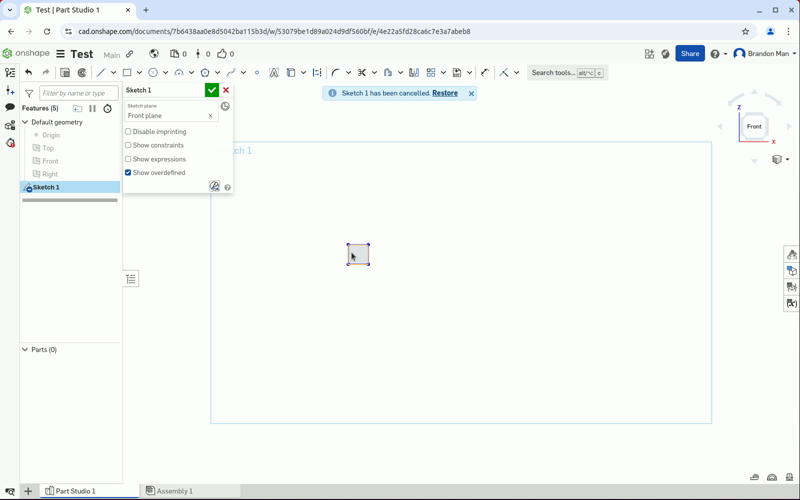
scroll(6)
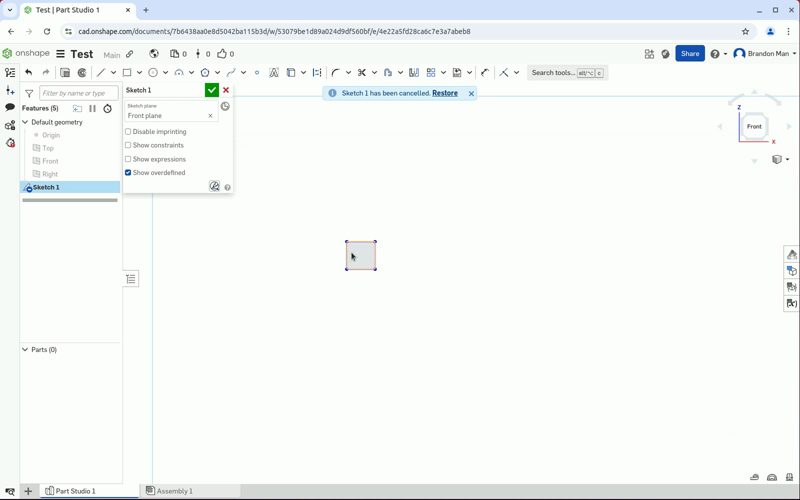
scroll(6)
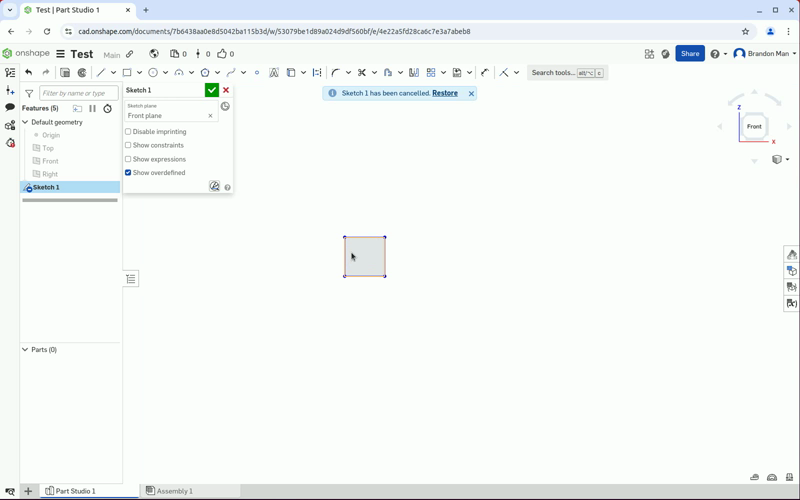
scroll(6)
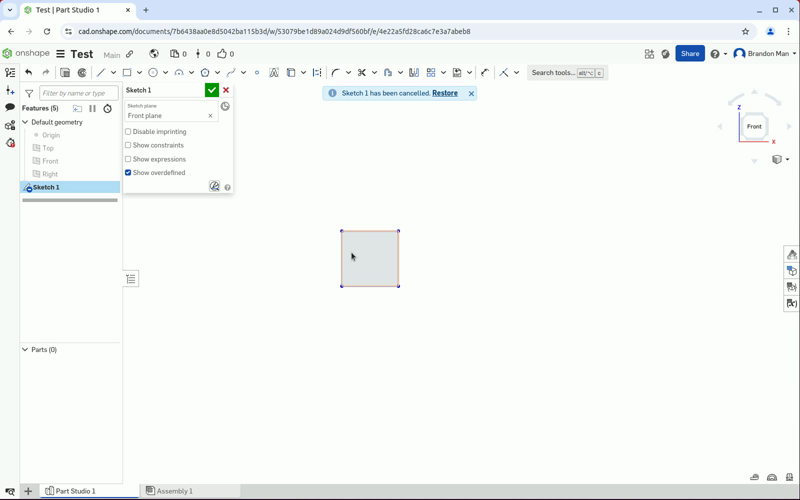
scroll(6)
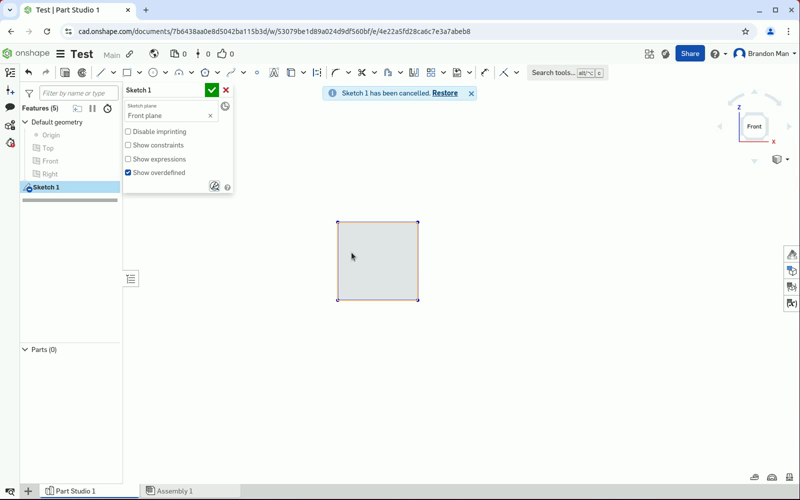
scroll(6)
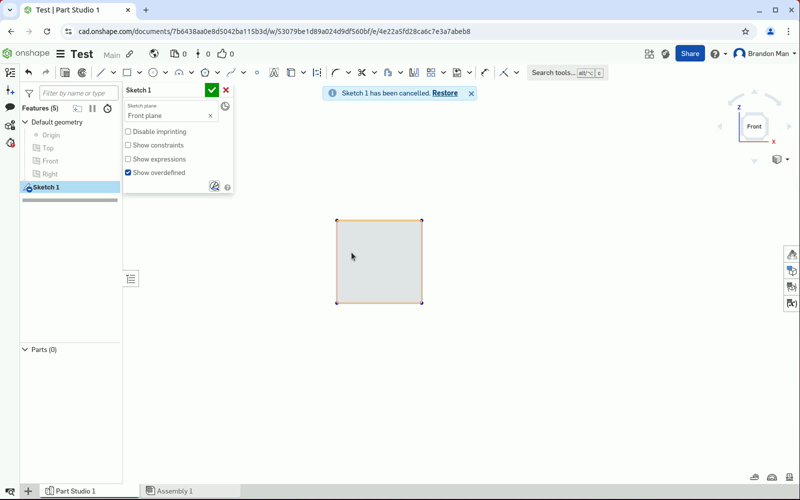
scroll(6)
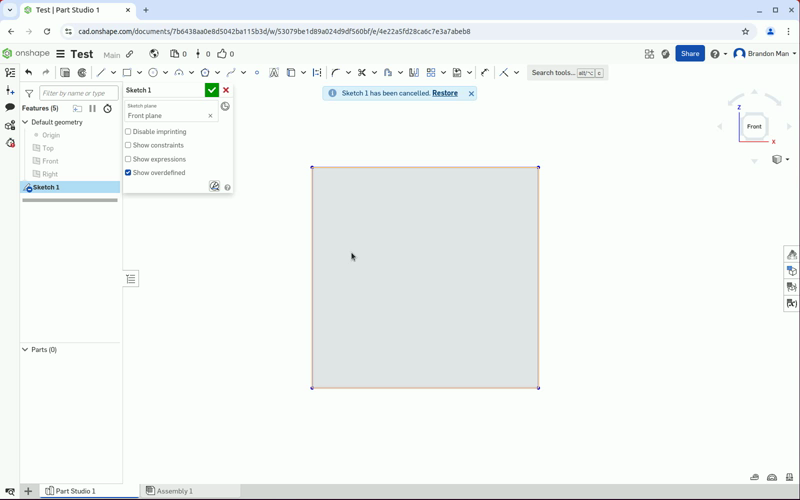
click(351, 252)
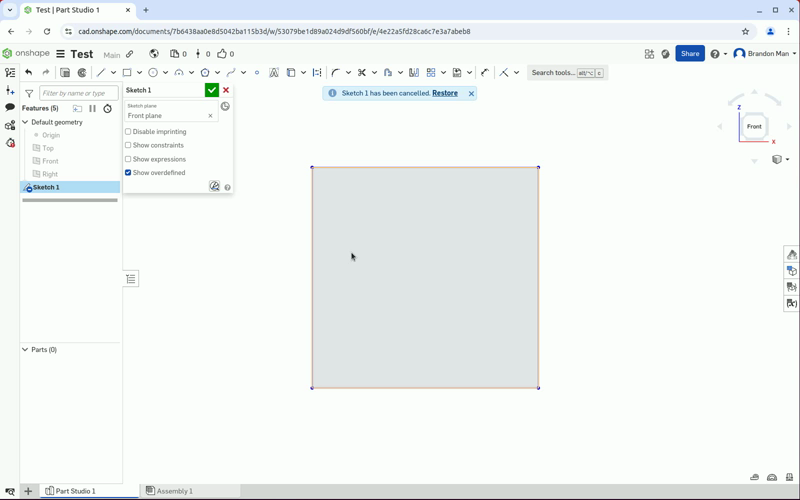
scroll(-6)
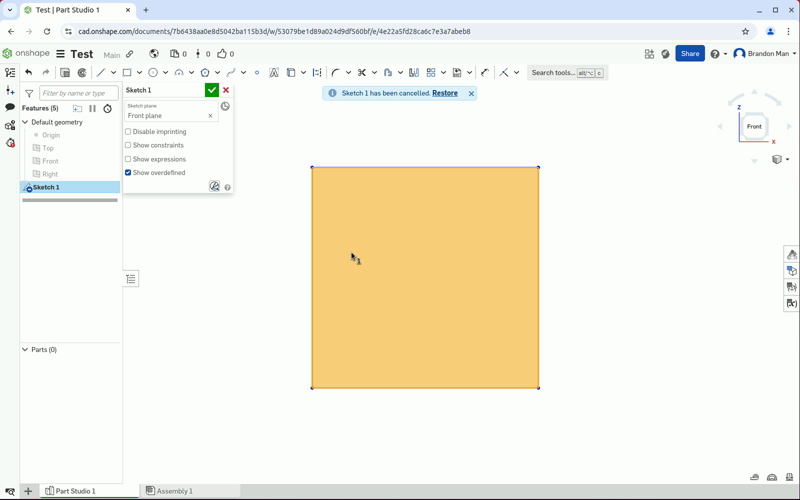
scroll(-6)
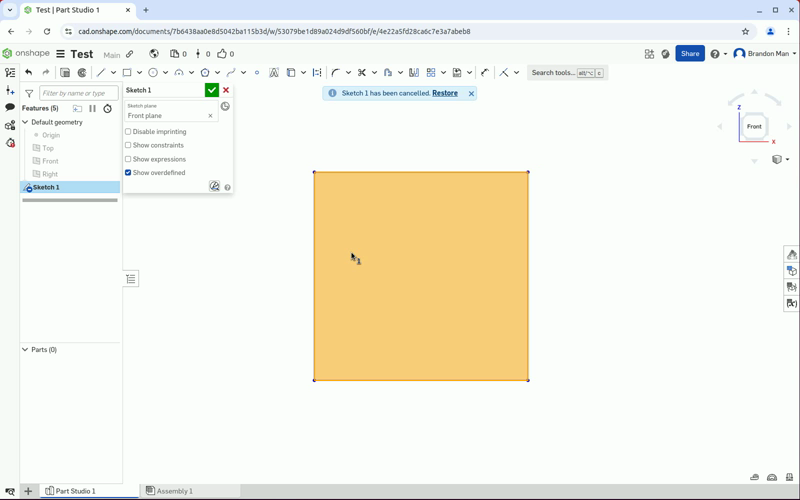
scroll(-6)
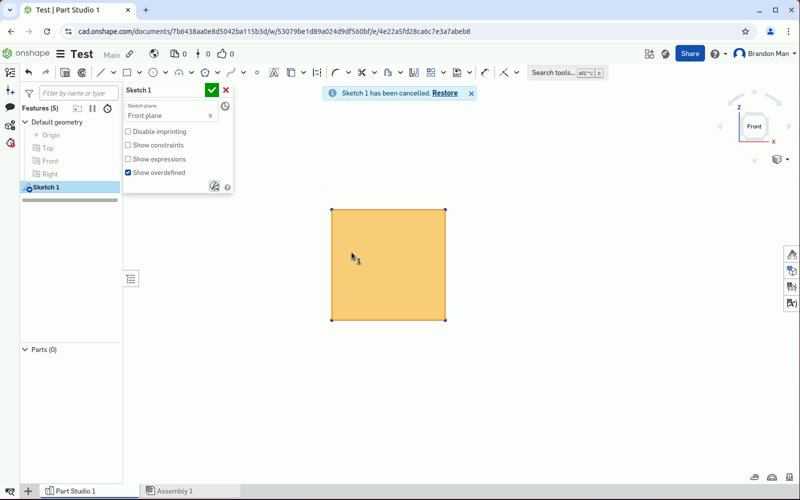
scroll(-6)
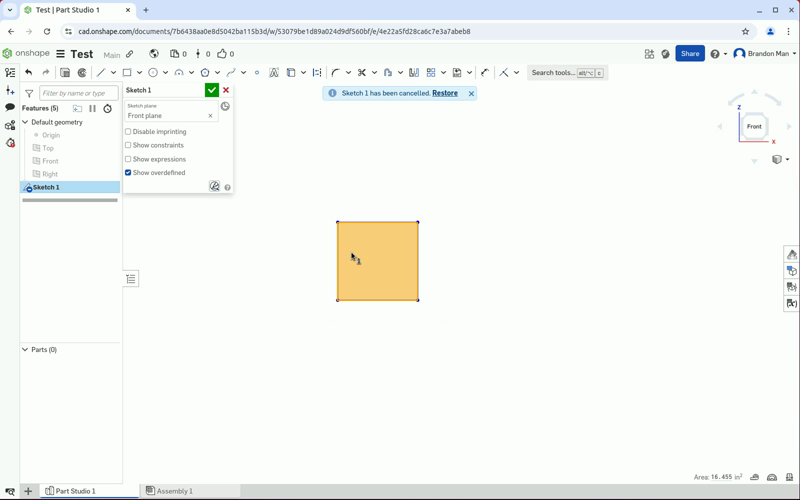
scroll(-6)
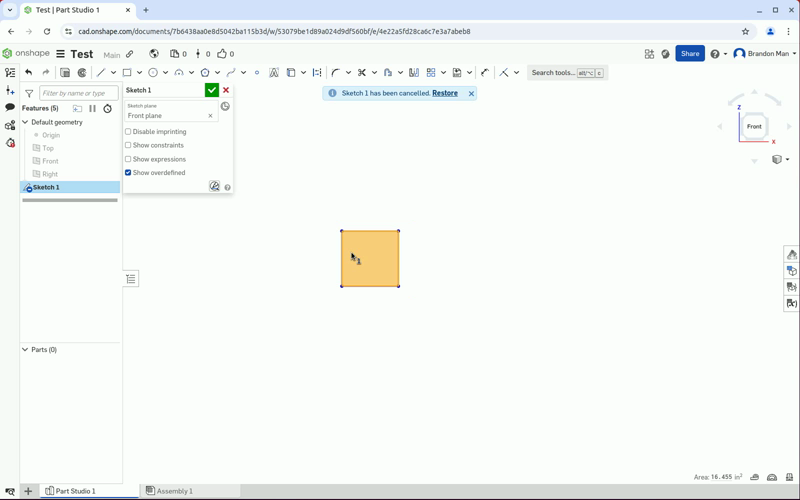
scroll(-6)
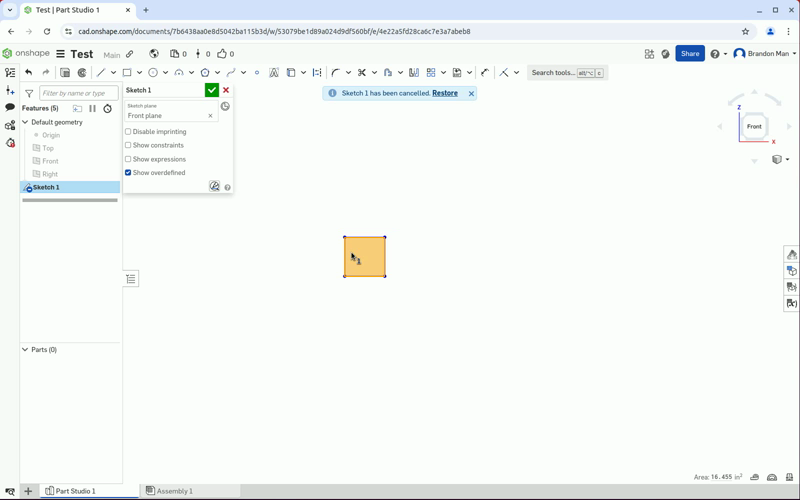
scroll(-6)
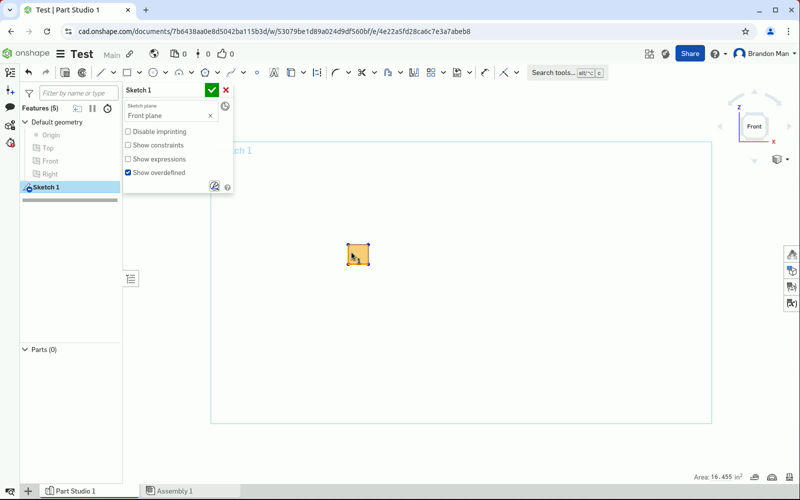
mouse_move(73, 352)
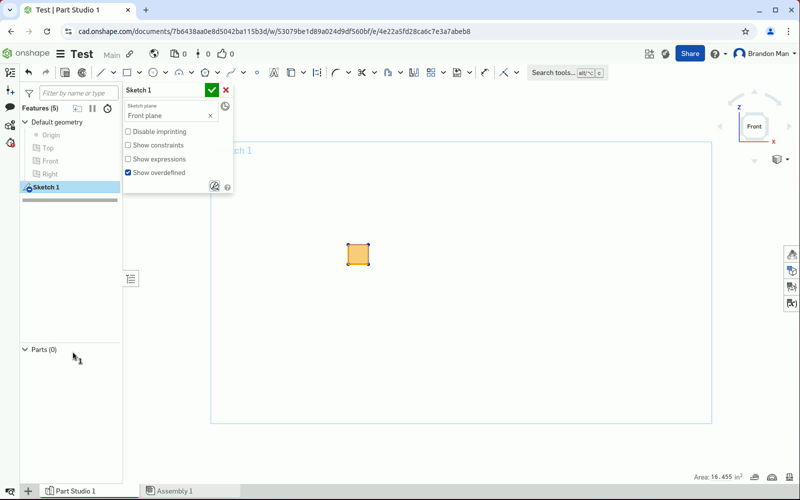
key(shift+y)
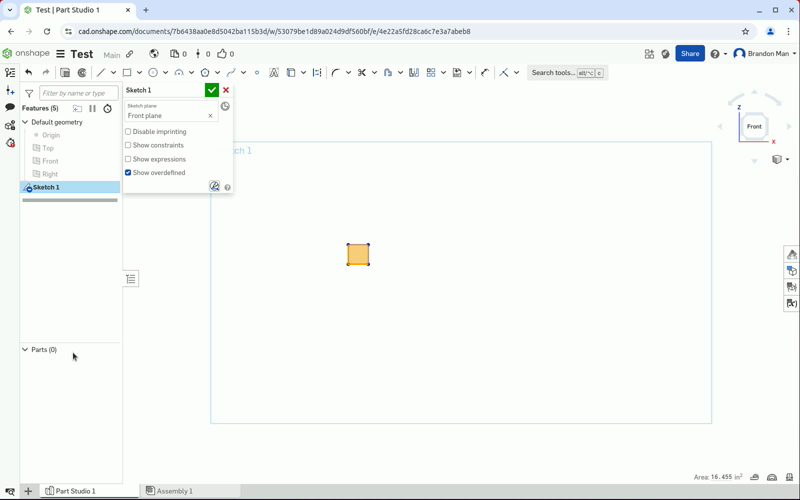
key(shift+e)
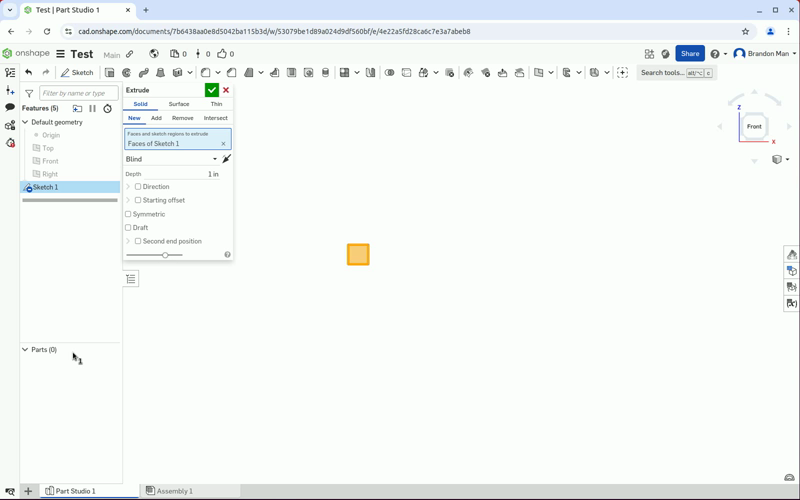
mouse_move(143, 106)
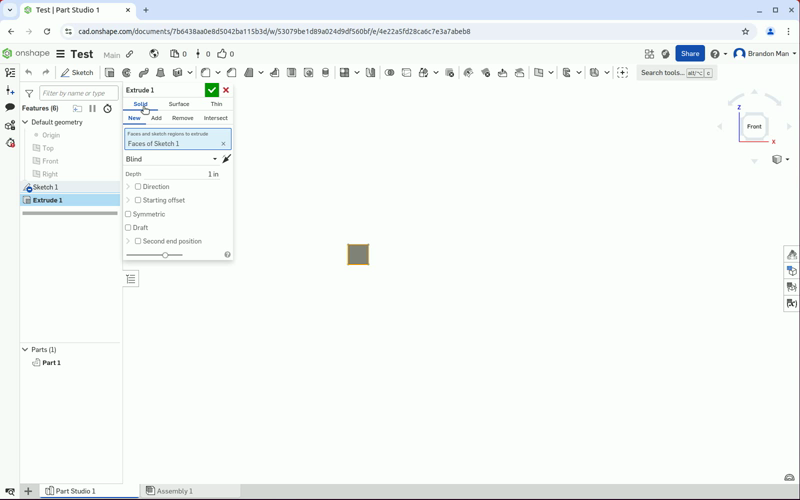
click(143, 106)
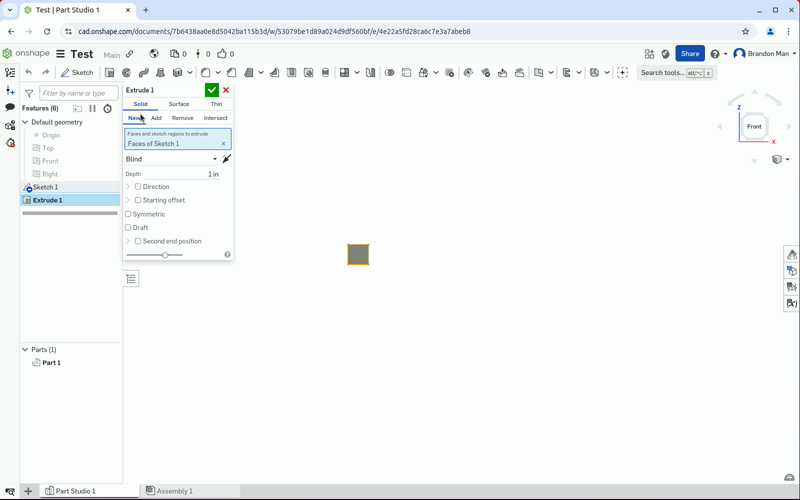
mouse_move(137, 120)
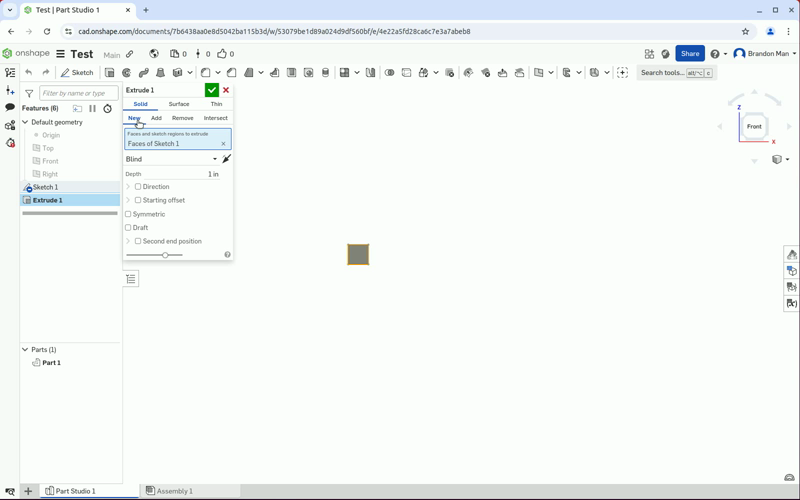
click(137, 120)
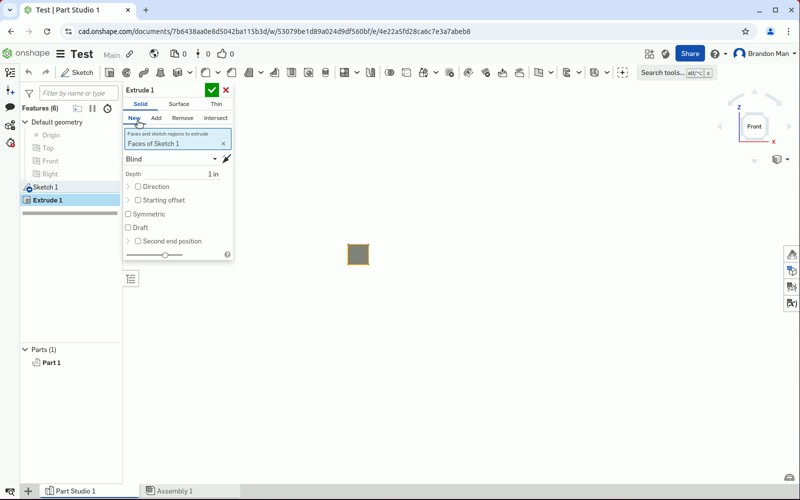
key(tab, 4)
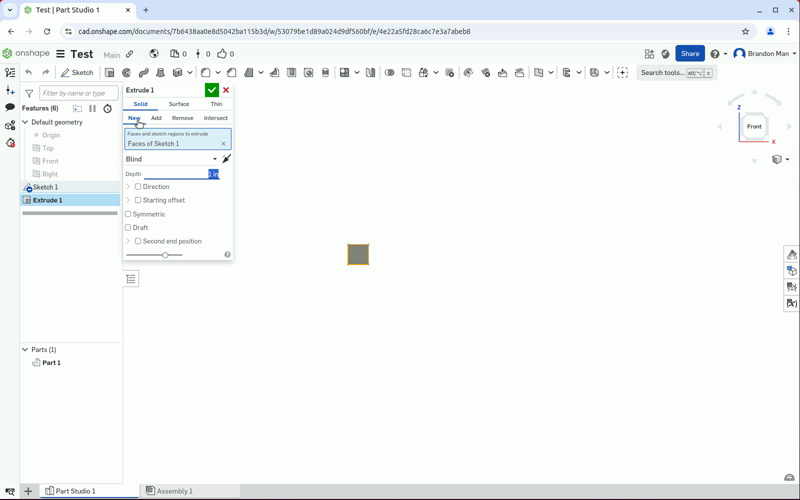
text(7.703)
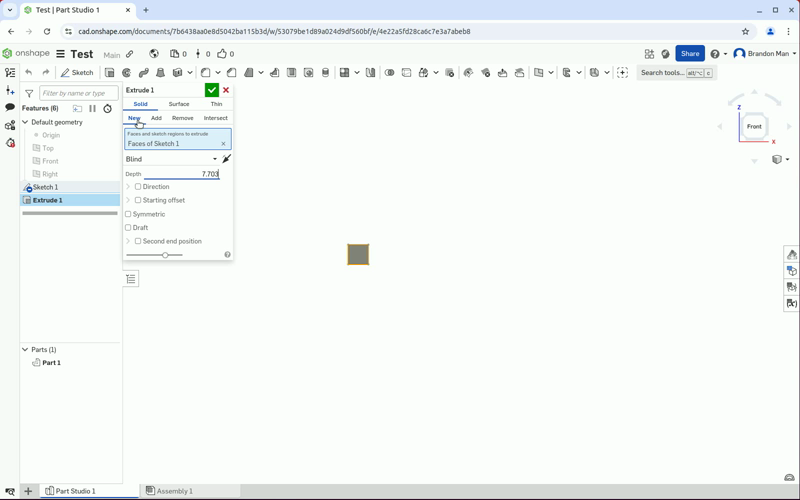
key(enter)
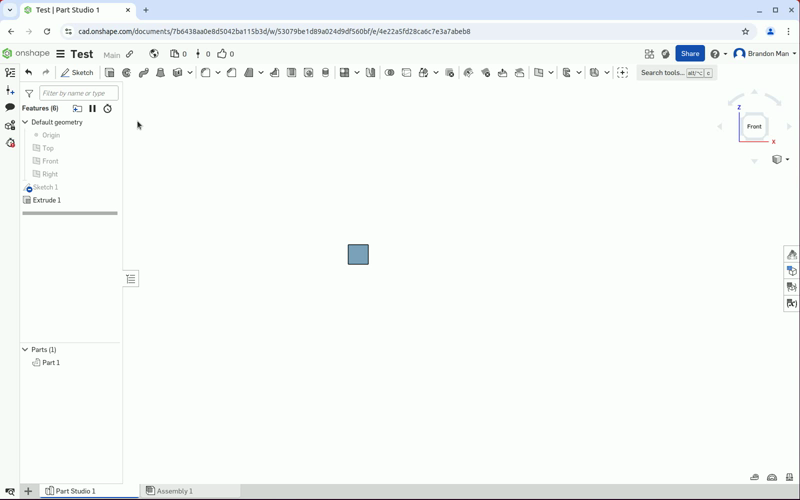
key(shift+h)
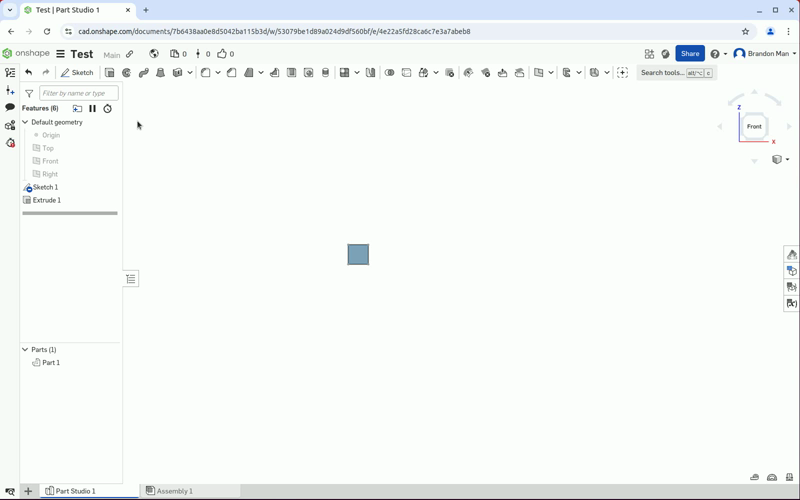
key(shift+h)
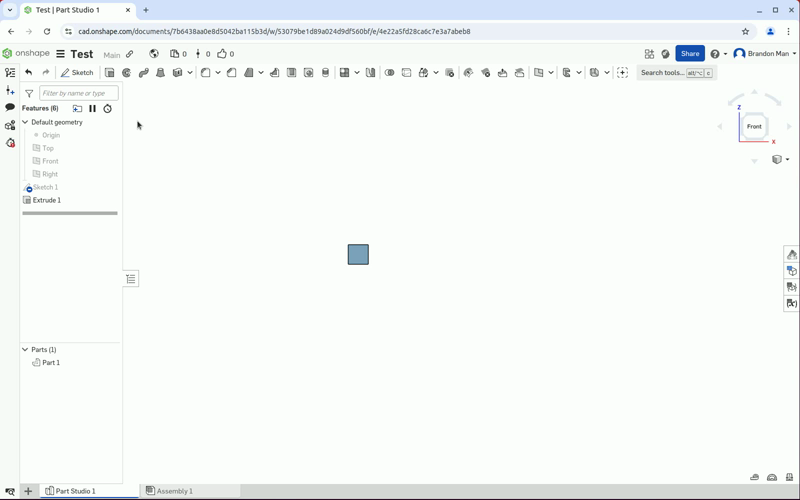
mouse_move(73, 189)
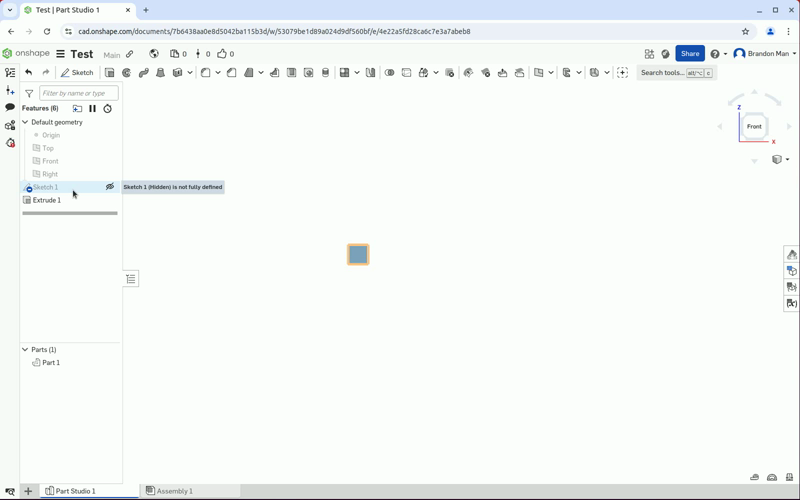
click(73, 189)
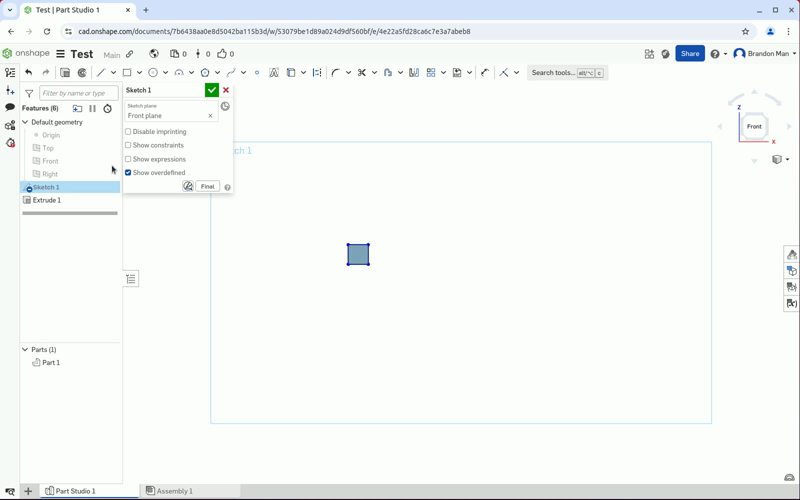
mouse_move(229, 92)
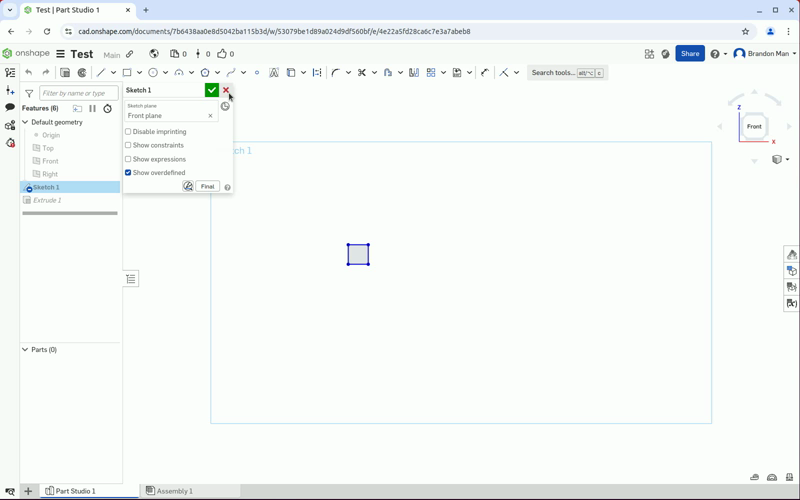
click(229, 92)
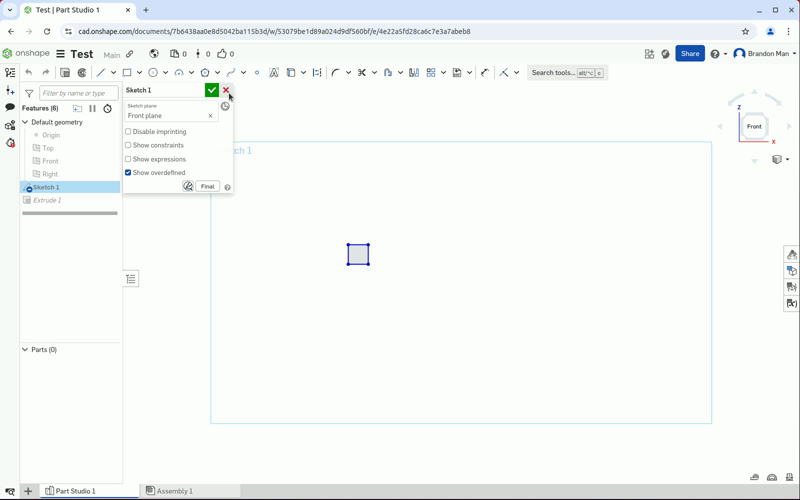
key(shift+s)
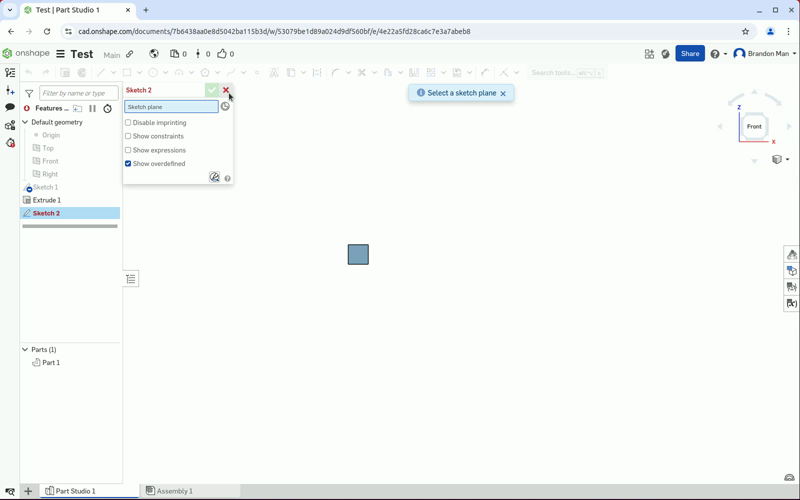
mouse_move(73, 163)
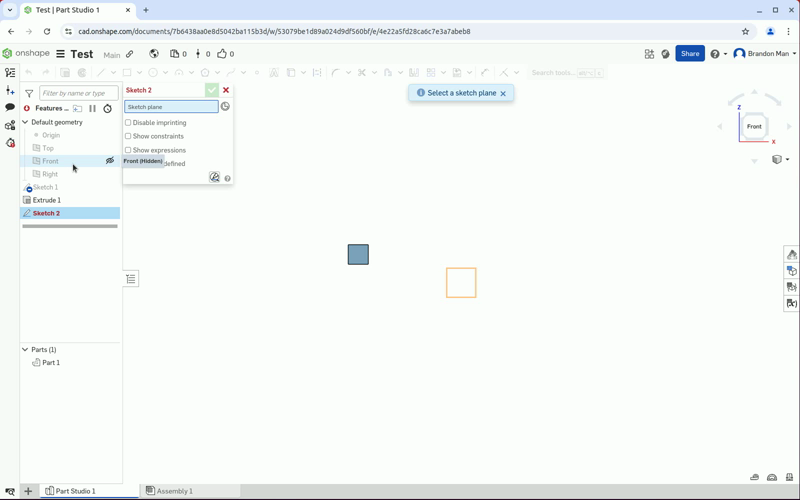
click(73, 163)
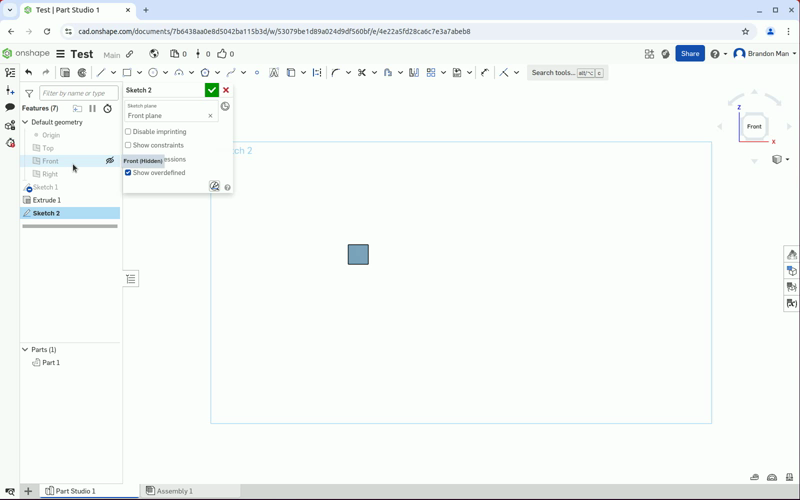
mouse_move(73, 352)
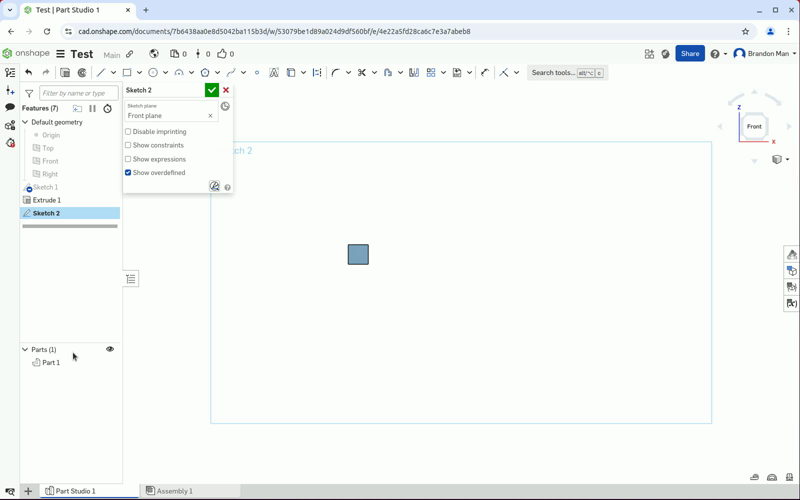
key(y)
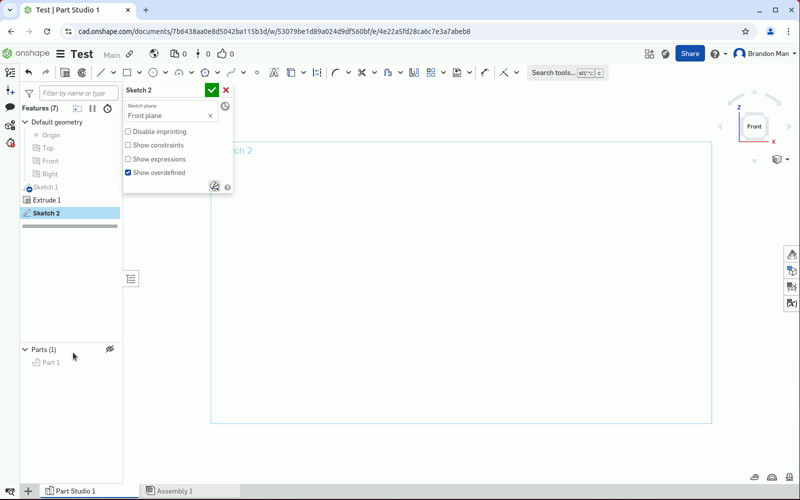
key(l)
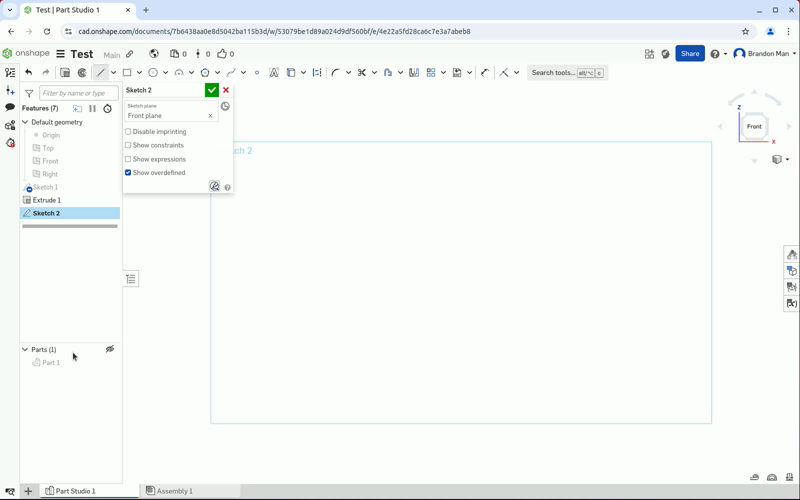
key_down(shift)
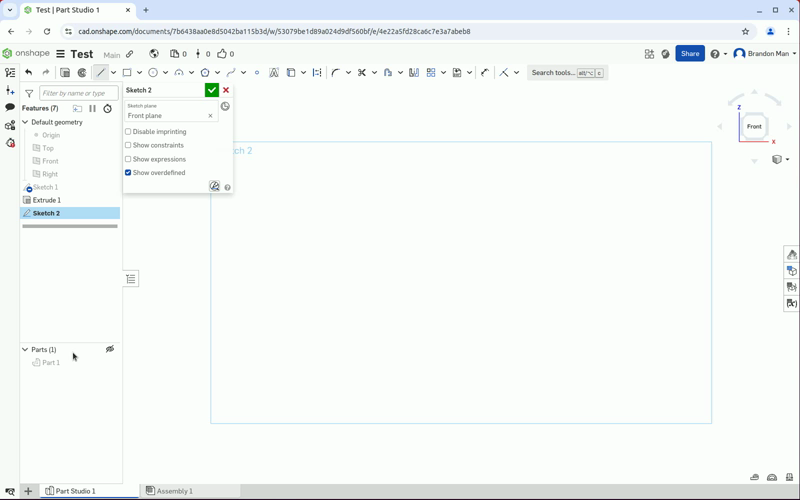
mouse_move(348, 282)
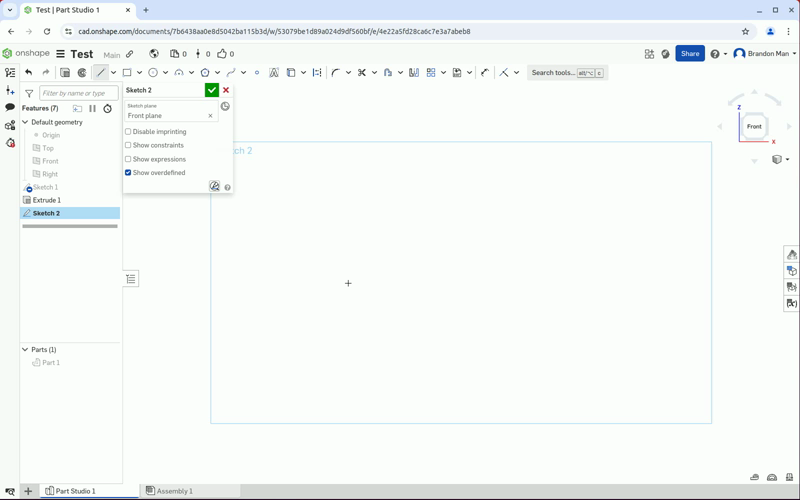
click(348, 282)
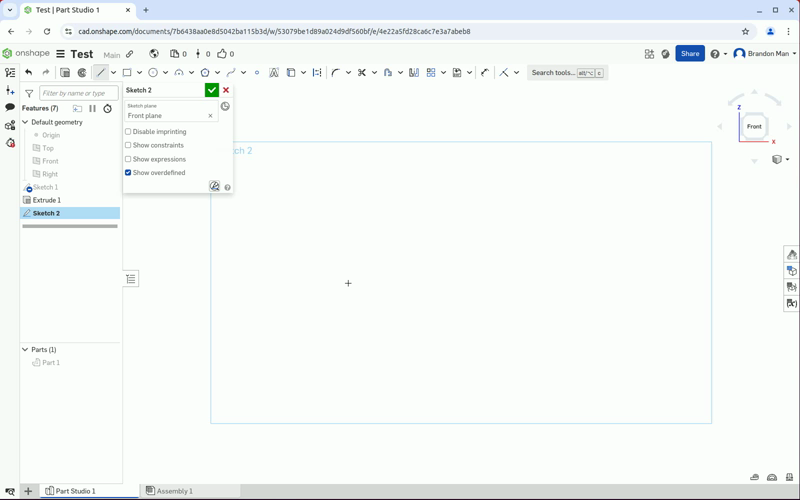
key_up(shift)
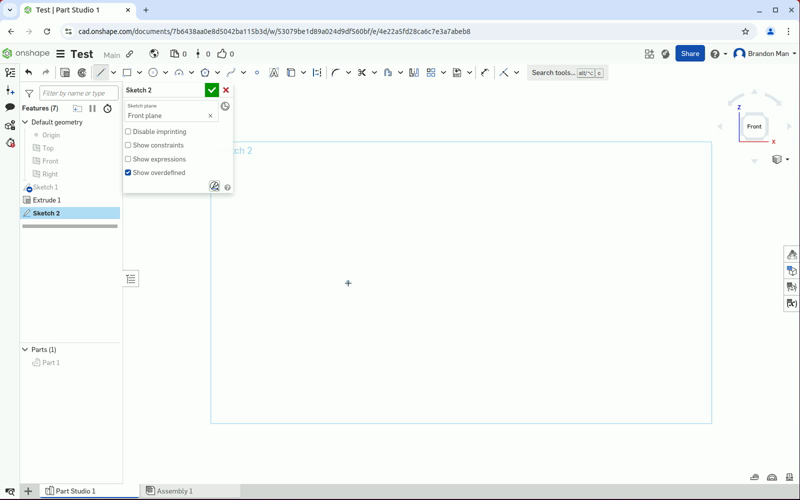
key_down(shift)
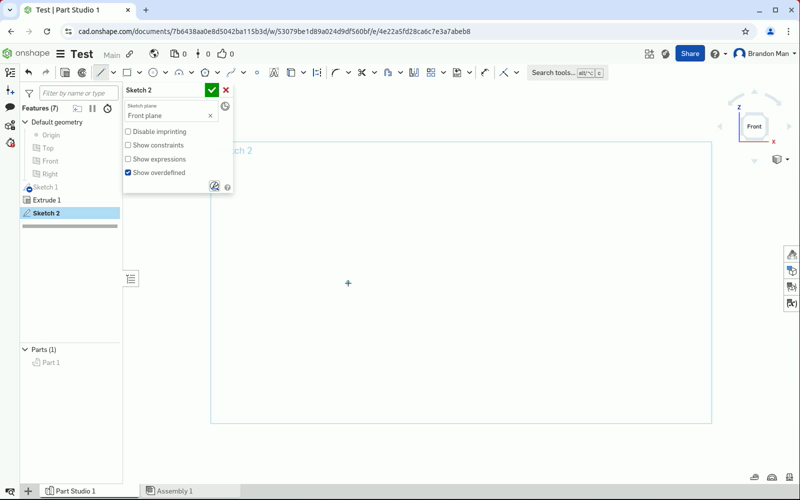
mouse_move(460, 282)
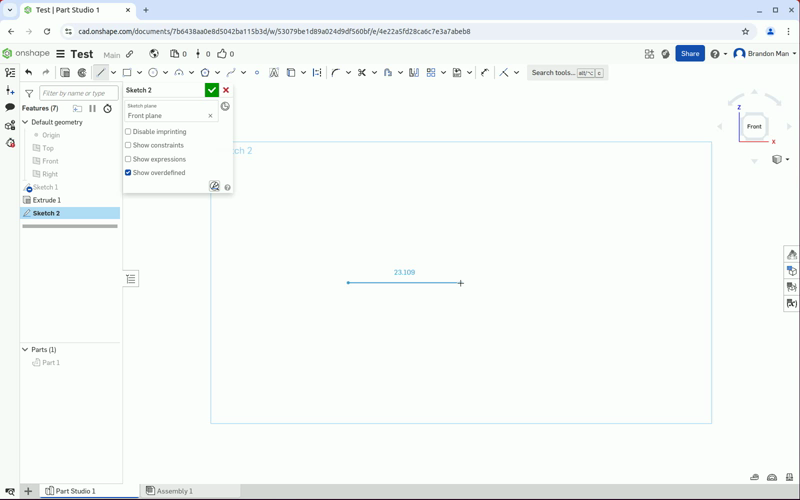
click(460, 282)
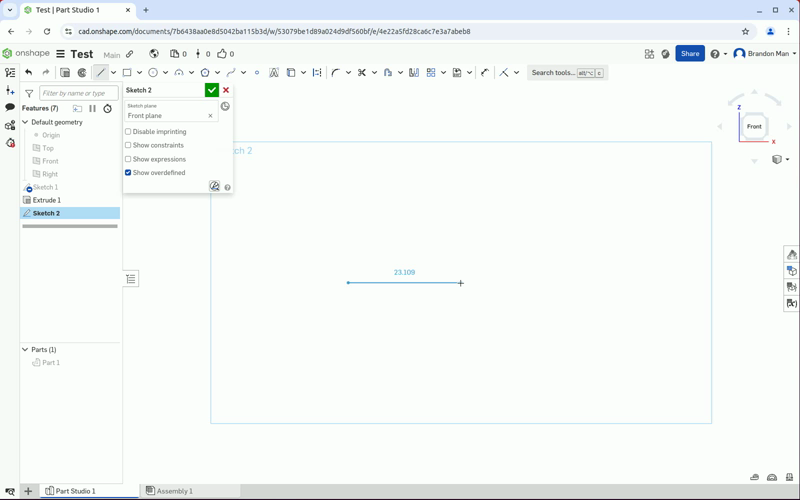
key_up(shift)
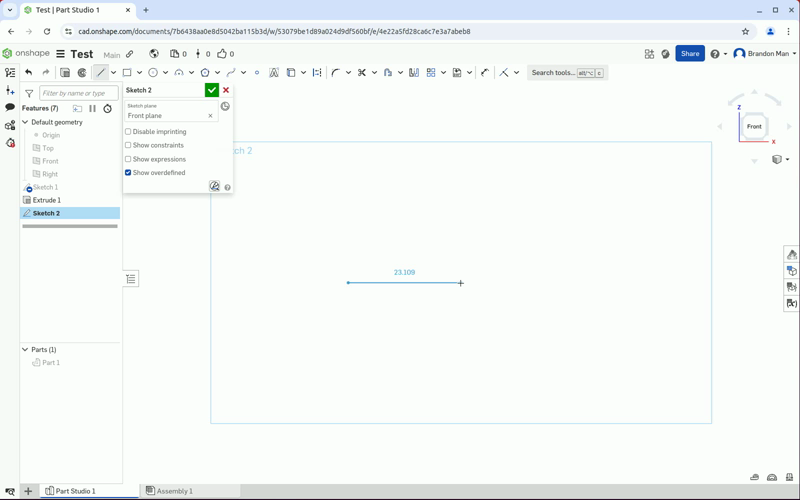
key_down(shift)
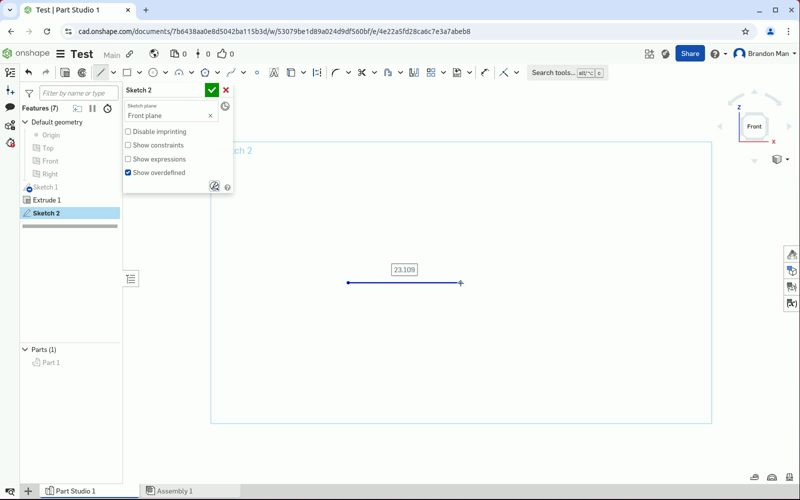
mouse_move(490, 282)
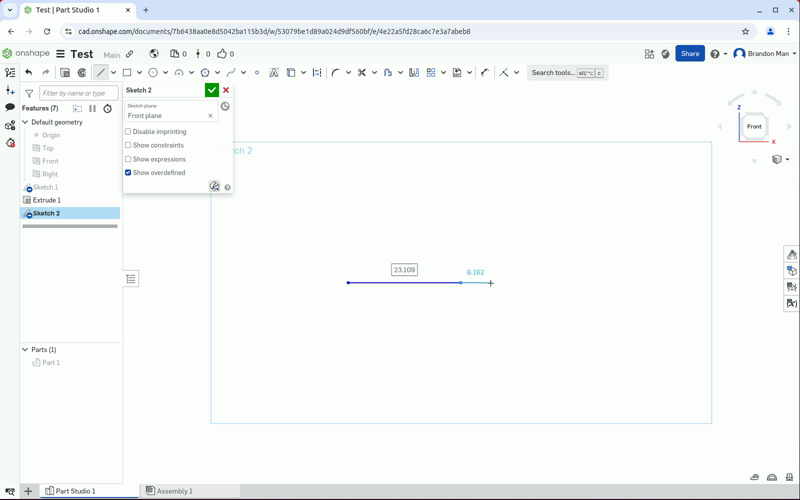
mouse_move(460, 273)
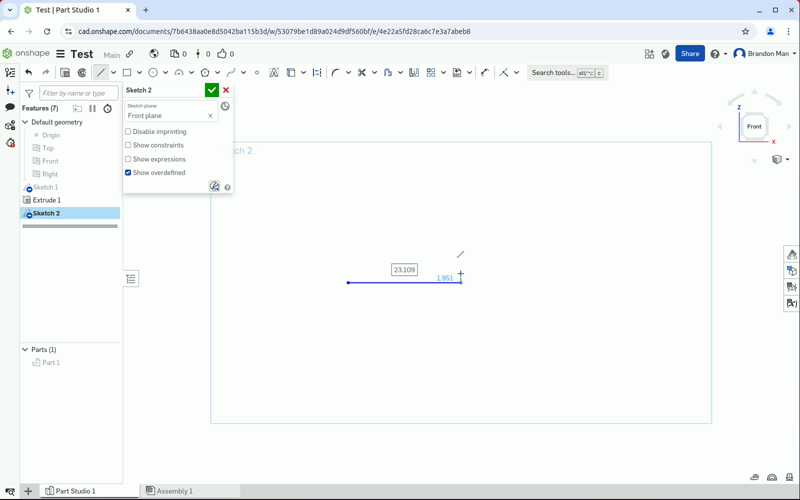
click(460, 273)
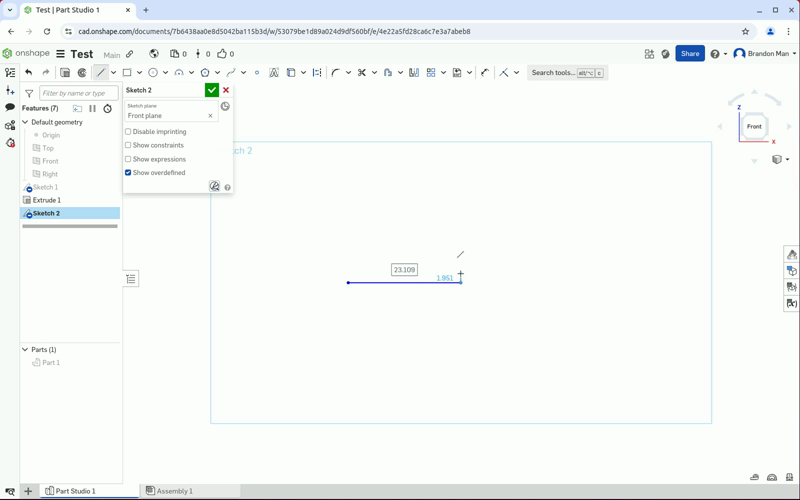
key_up(shift)
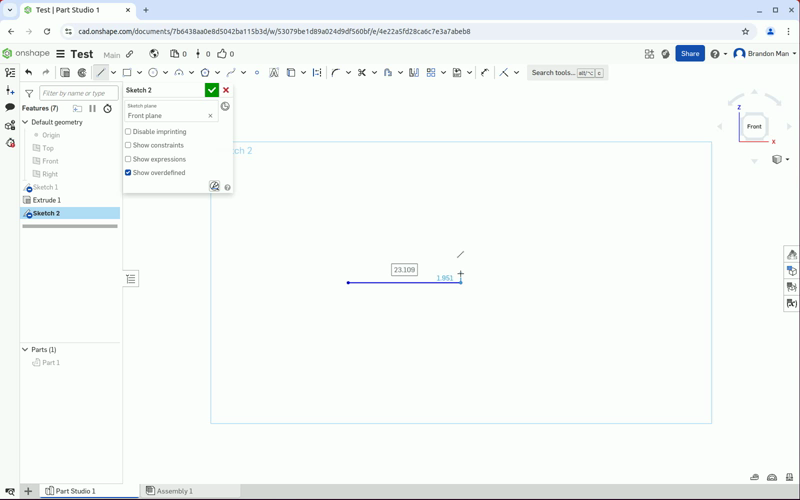
key_down(shift)
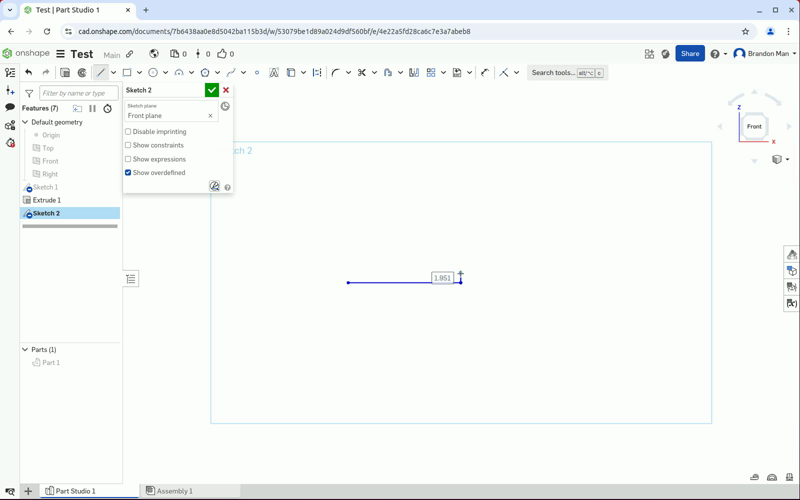
mouse_move(367, 273)
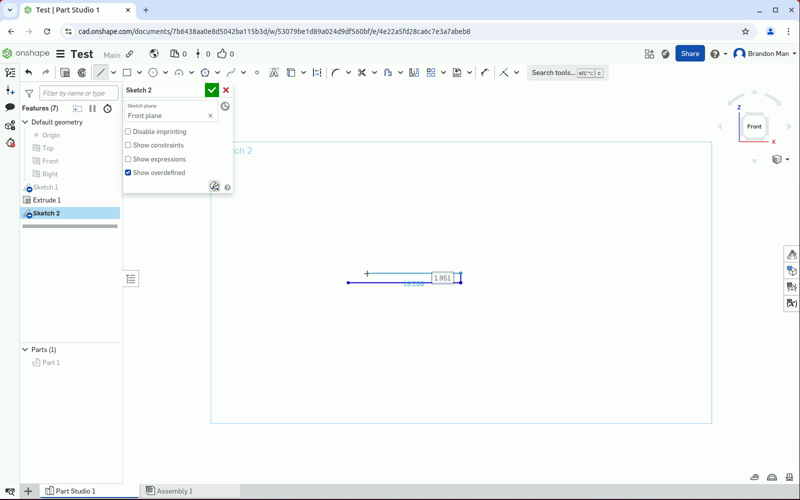
click(367, 273)
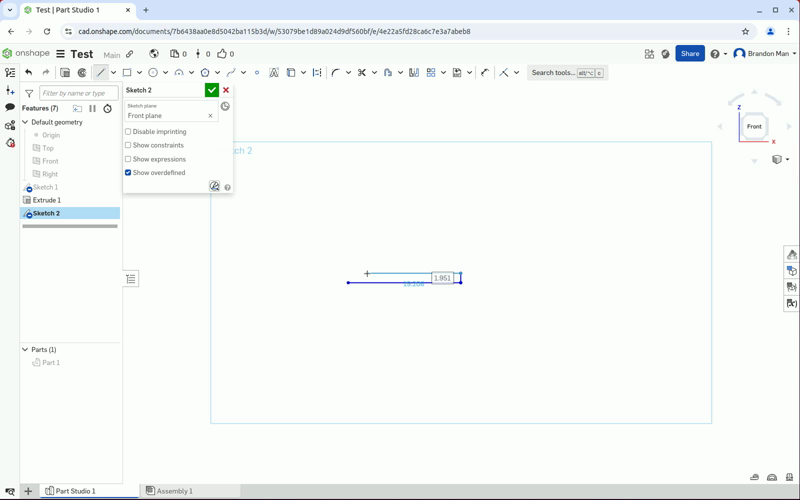
key_up(shift)
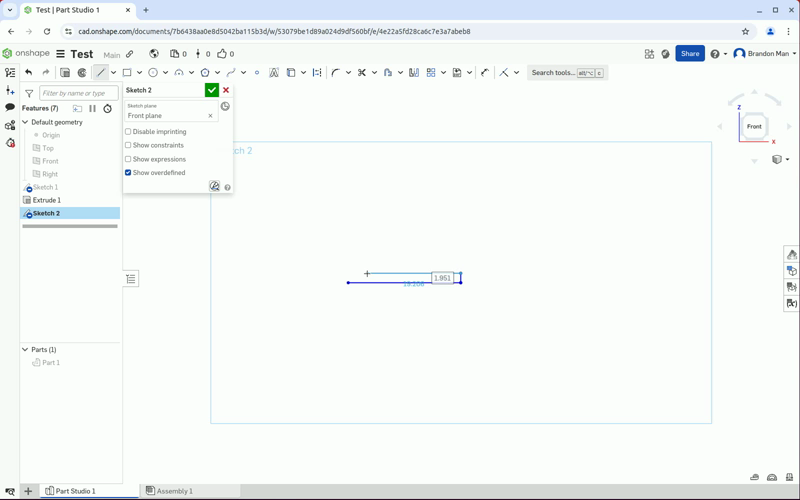
key_down(shift)
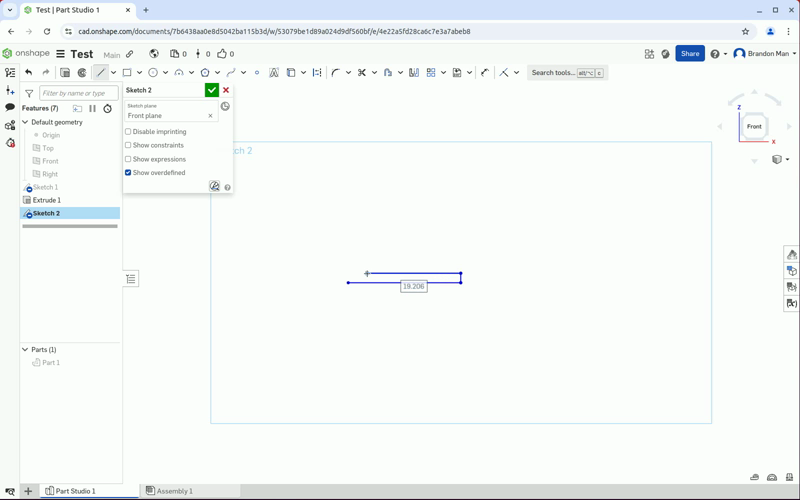
mouse_move(397, 273)
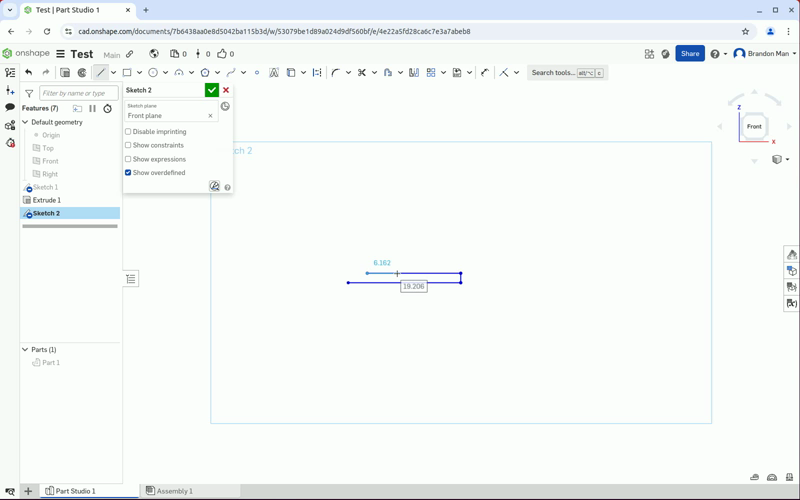
mouse_move(367, 264)
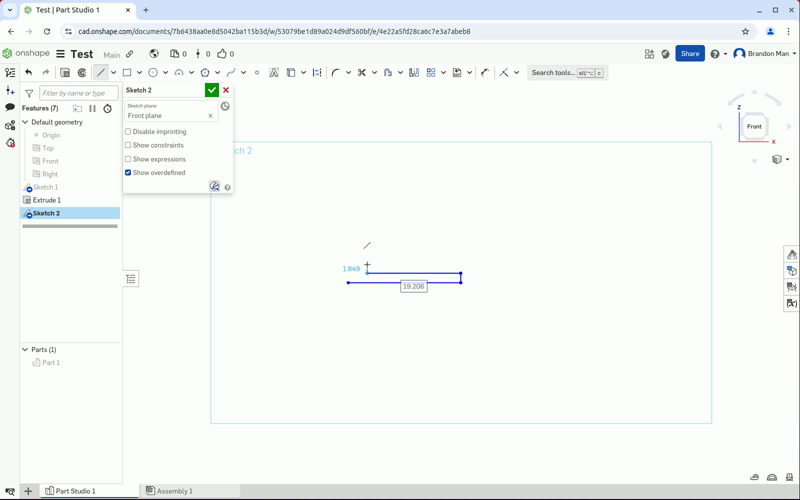
click(367, 264)
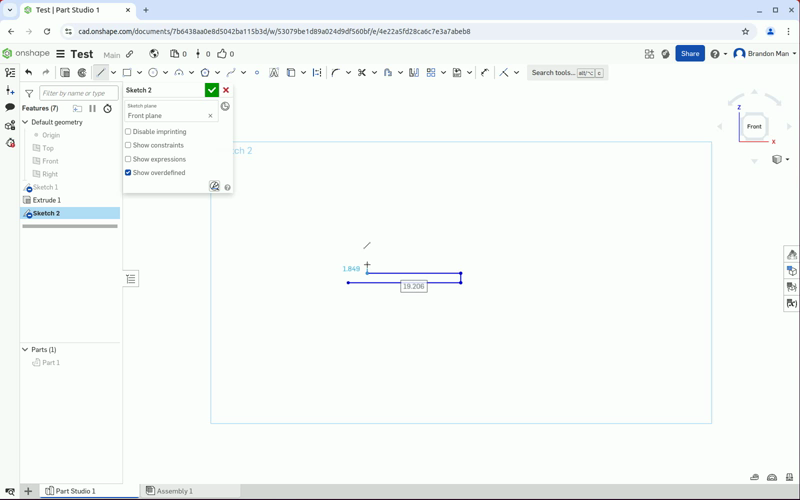
key_up(shift)
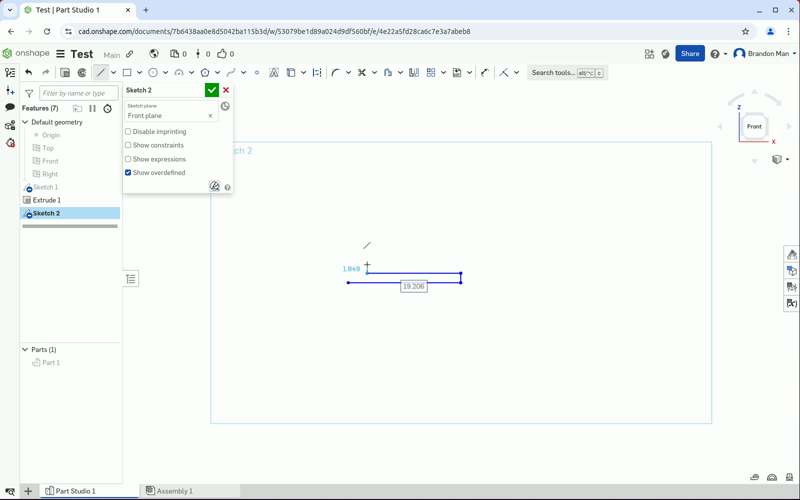
key_down(shift)
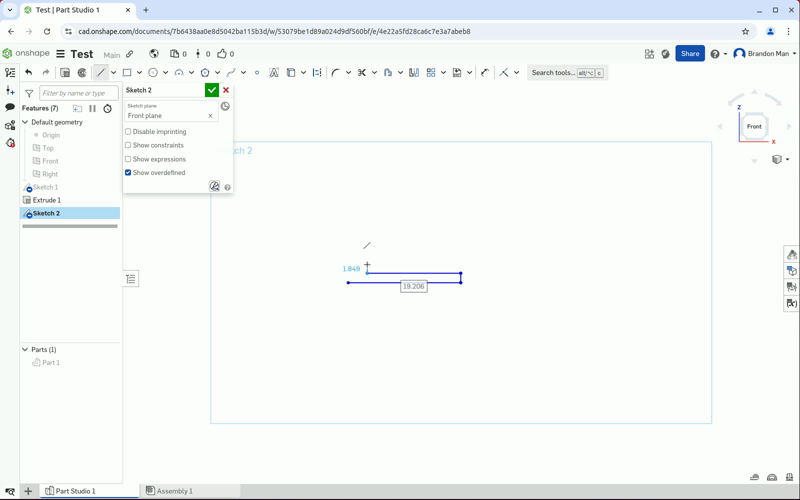
mouse_move(397, 264)
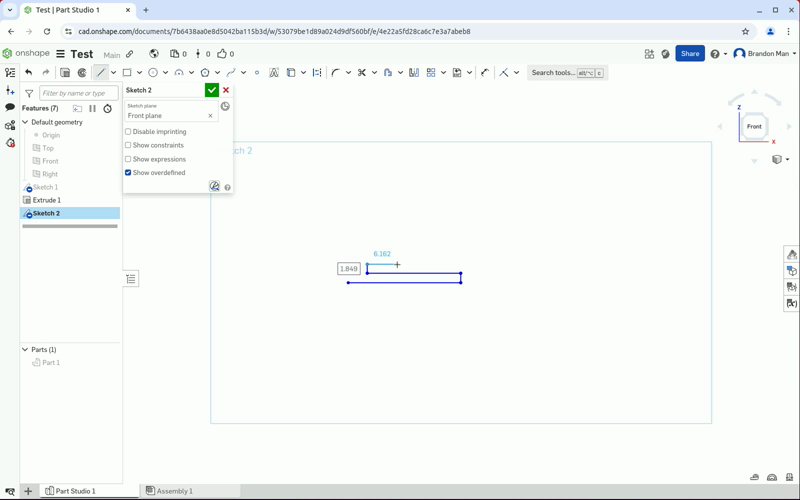
mouse_move(348, 264)
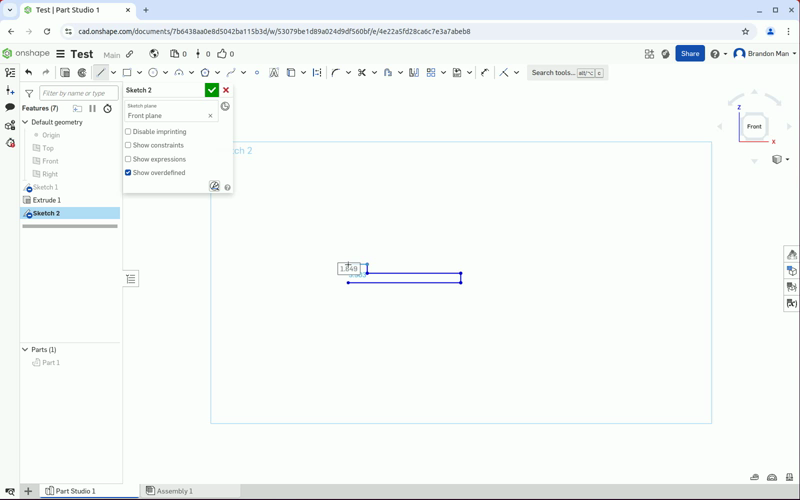
click(348, 264)
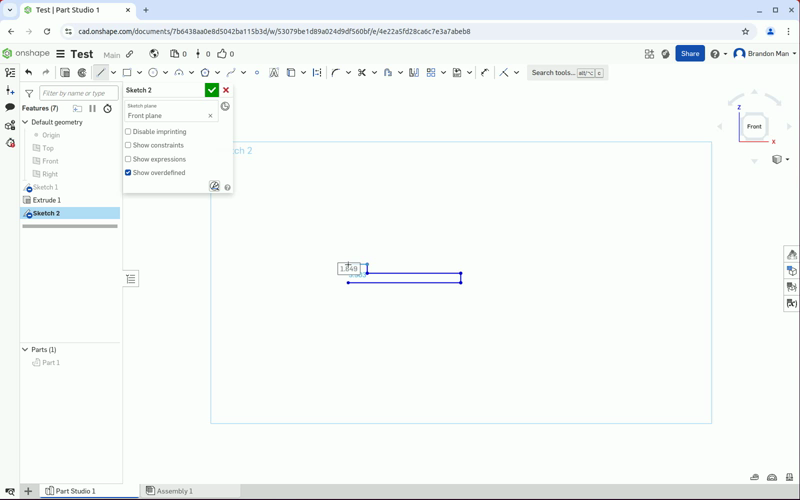
key_up(shift)
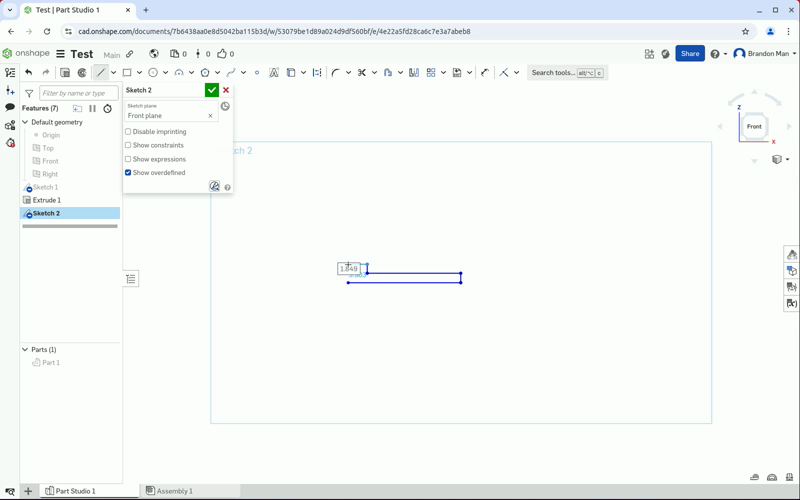
mouse_move(378, 264)
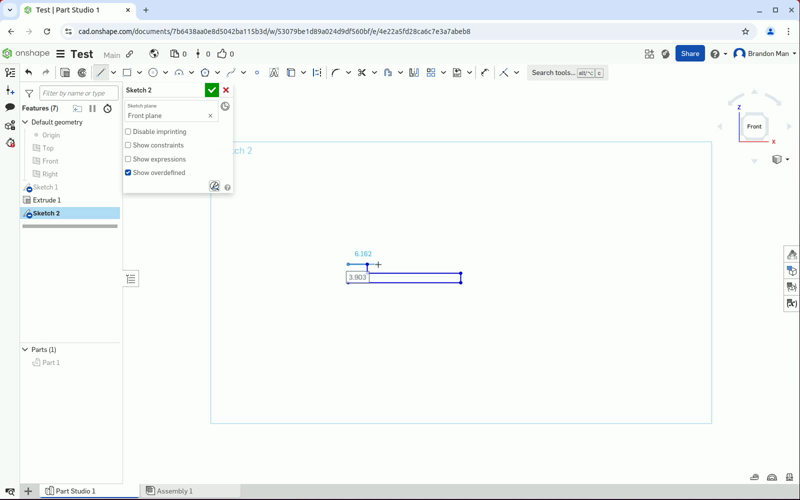
key_down(shift)
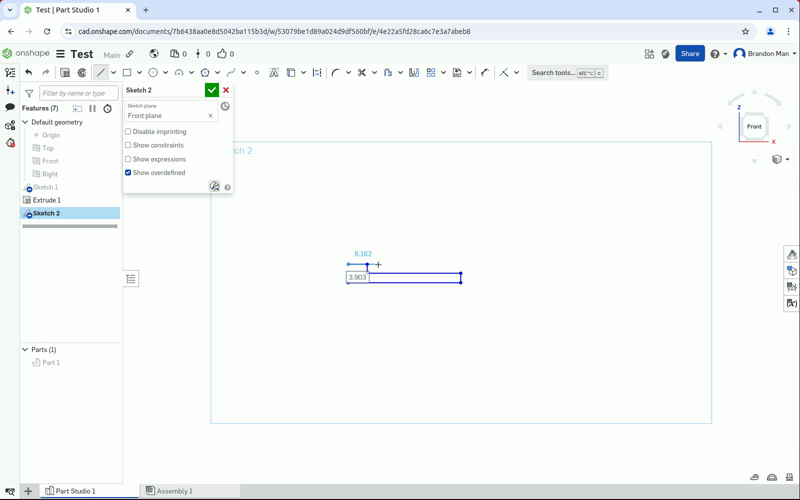
mouse_move(348, 282)
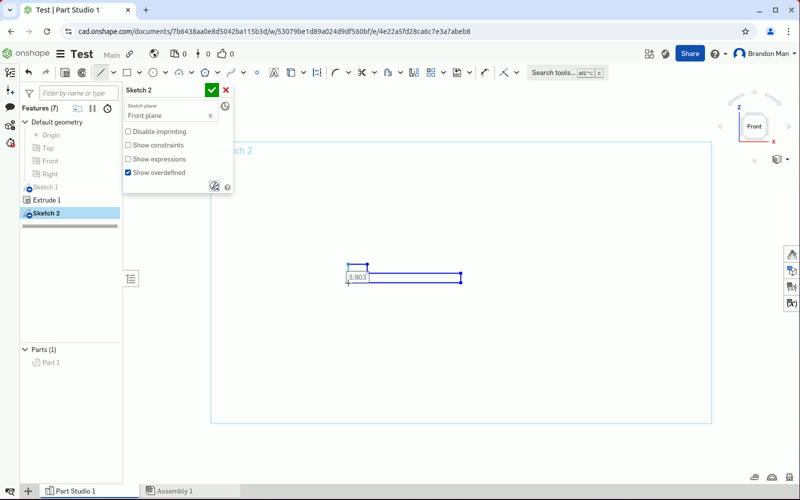
key_up(shift)
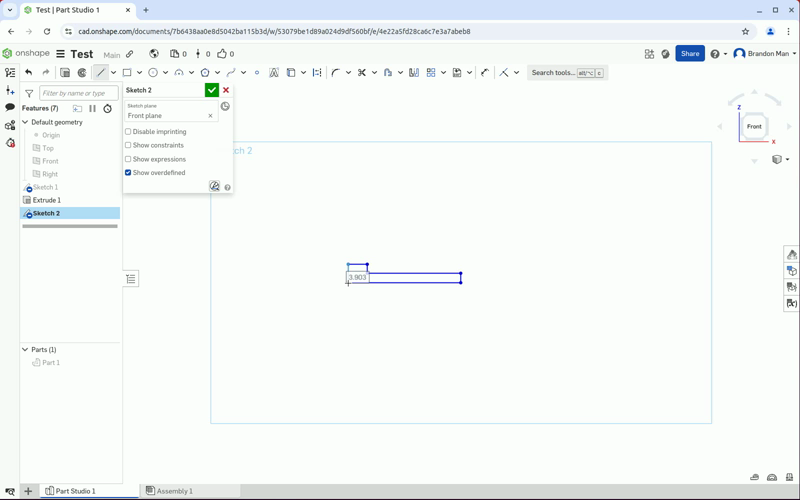
click(348, 282)
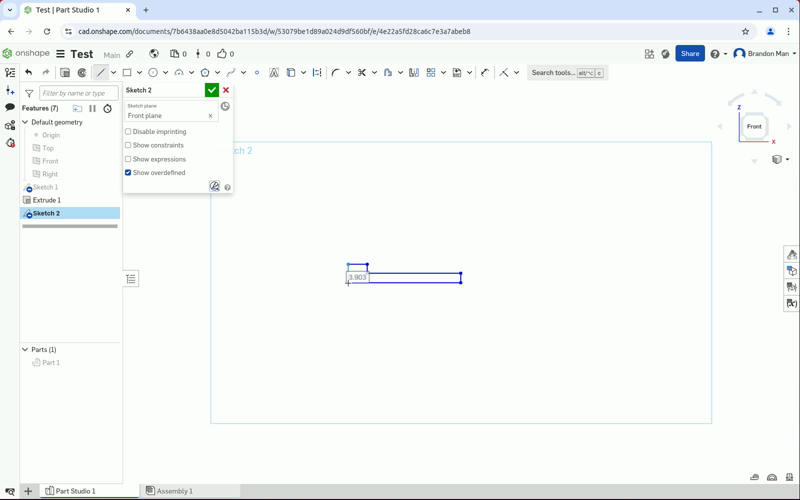
key(esc)
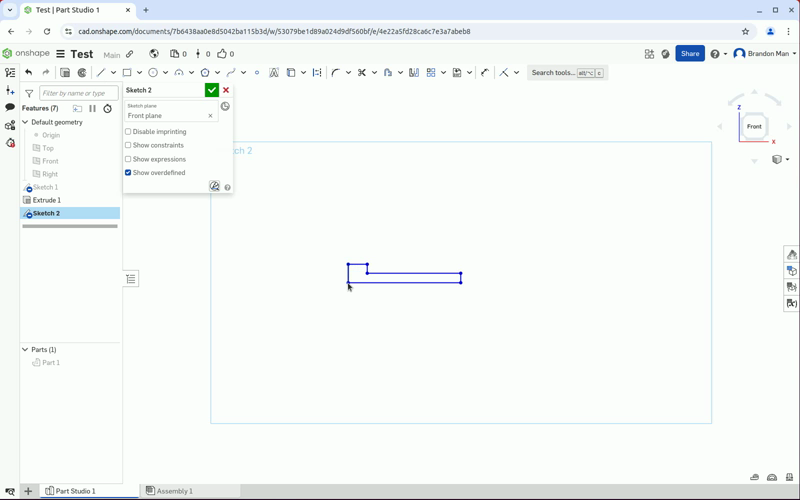
mouse_move(361, 274)
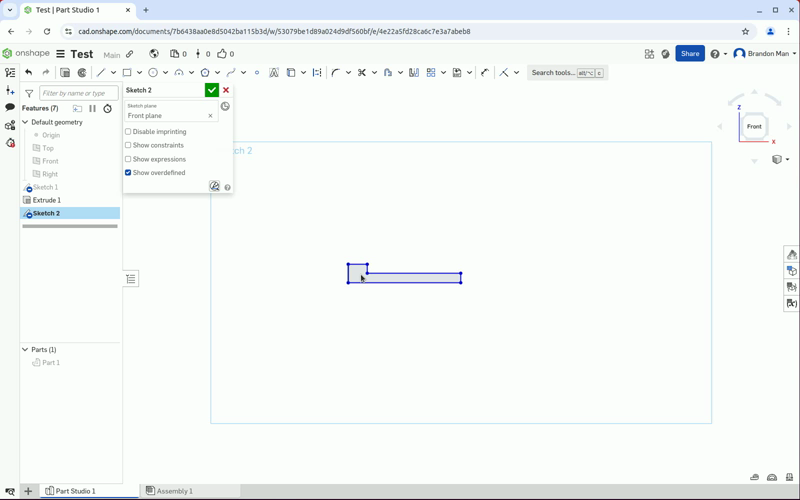
scroll(6)
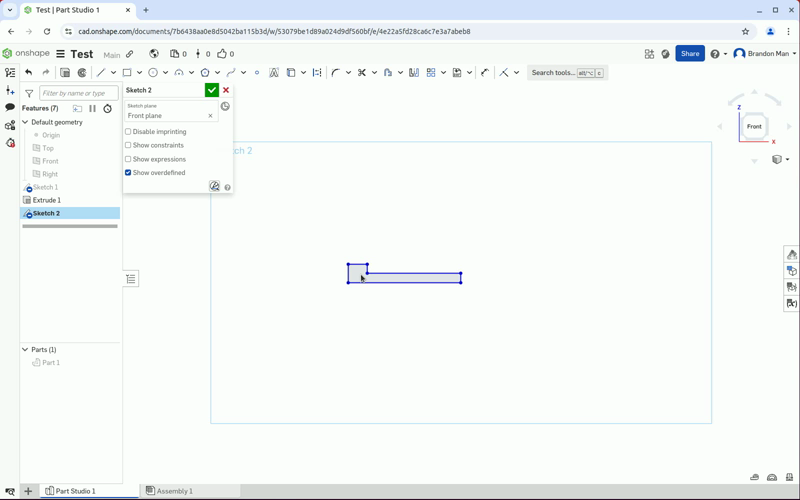
scroll(6)
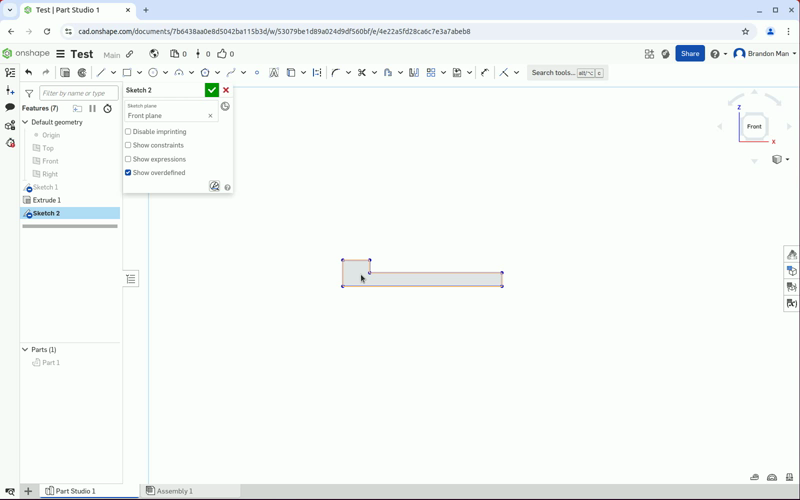
scroll(6)
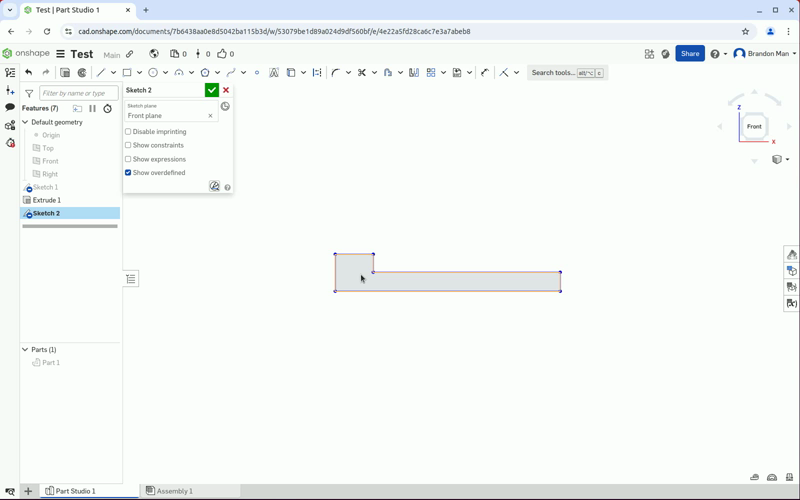
scroll(6)
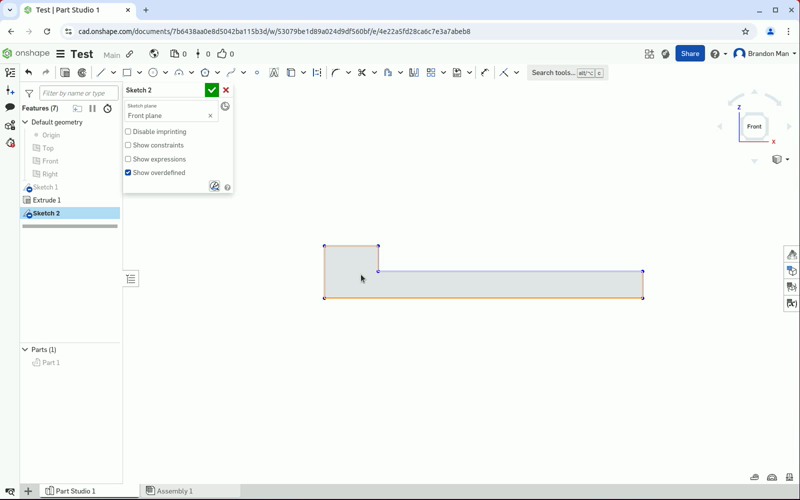
scroll(6)
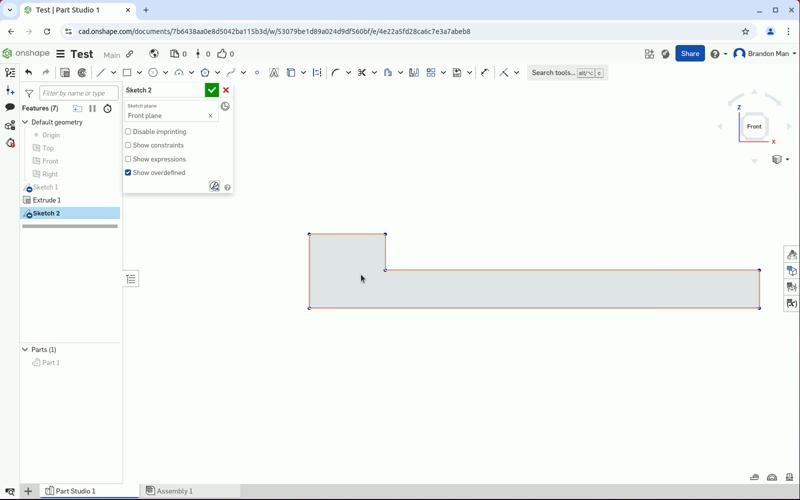
scroll(6)
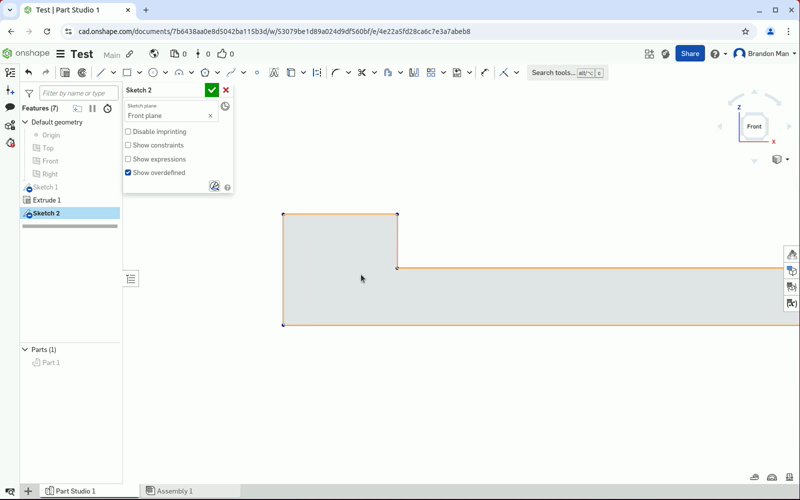
scroll(6)
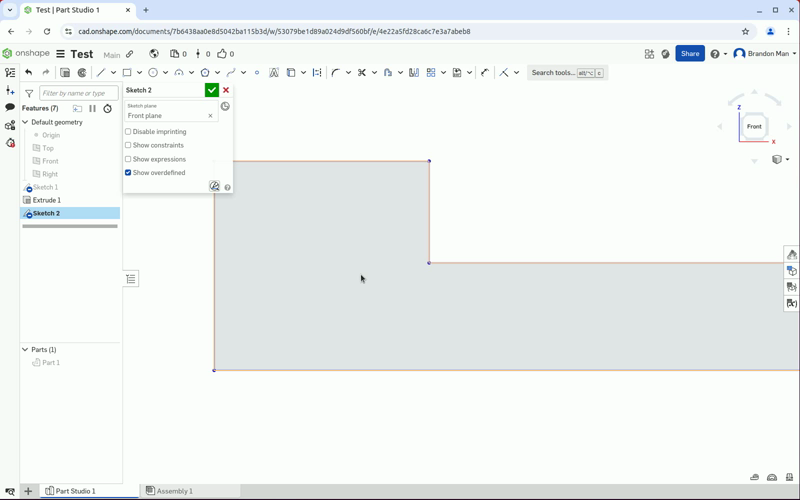
click(361, 274)
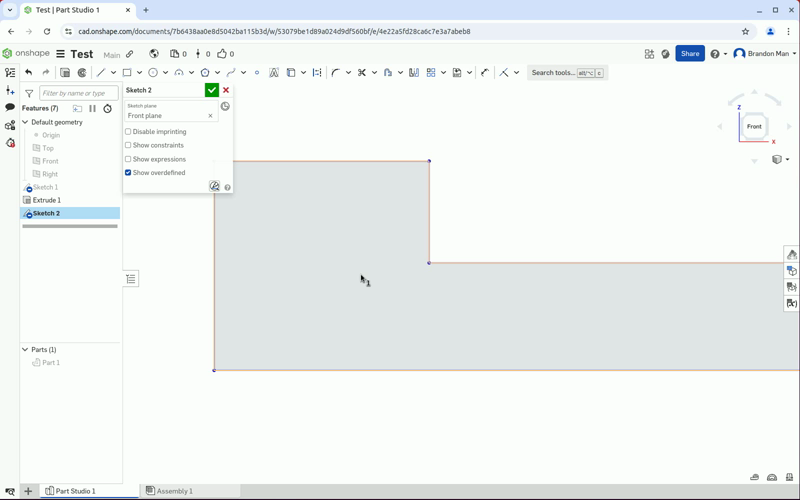
scroll(-6)
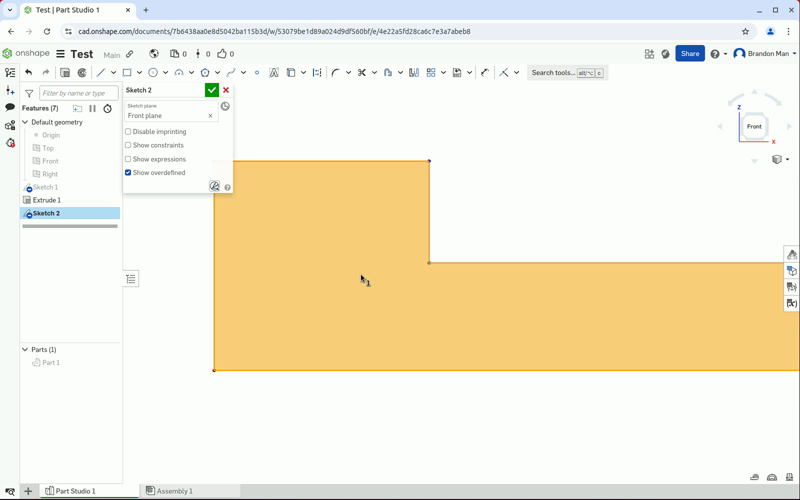
scroll(-6)
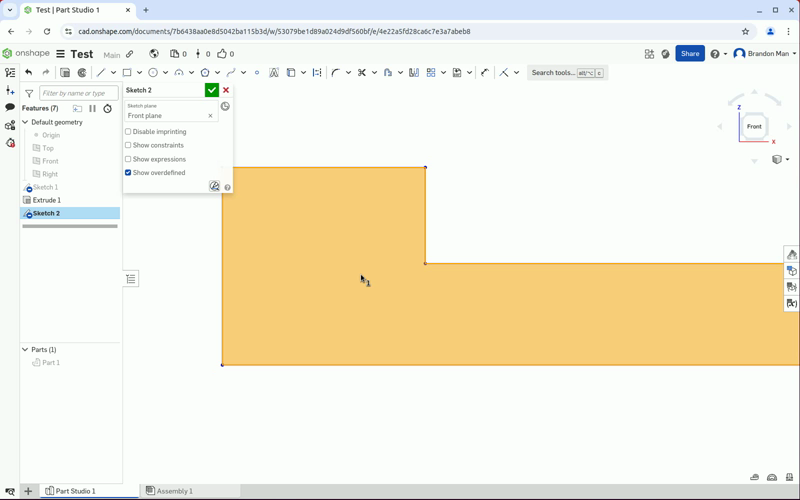
scroll(-6)
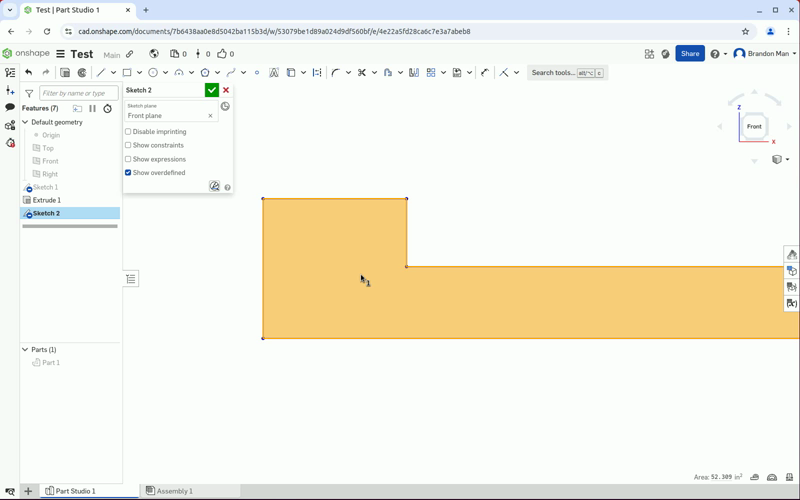
scroll(-6)
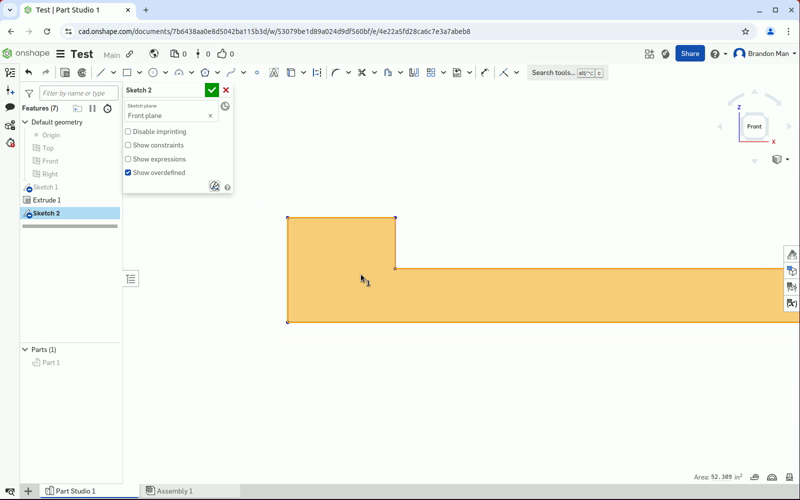
scroll(-6)
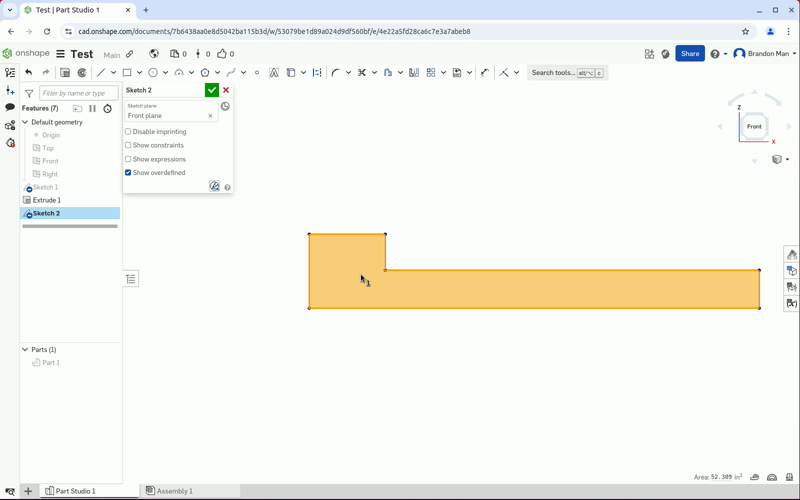
scroll(-6)
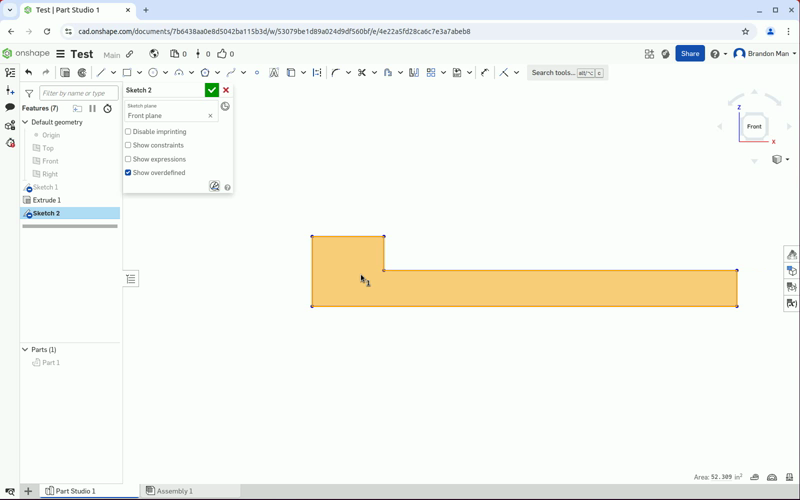
scroll(-6)
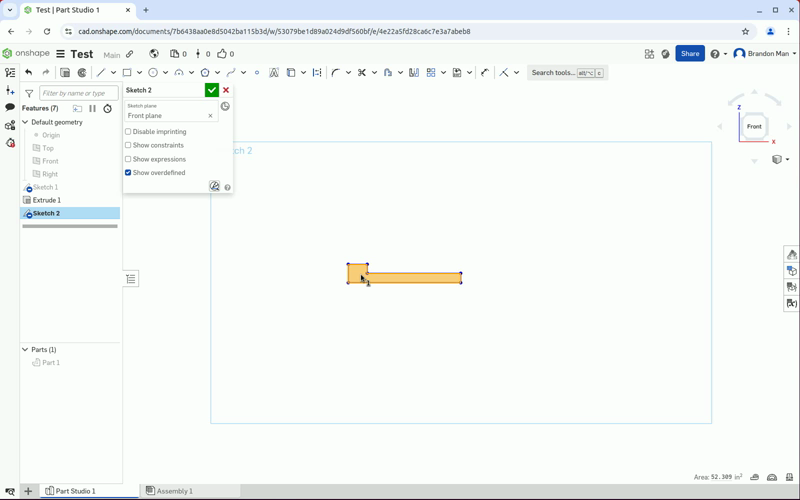
mouse_move(73, 352)
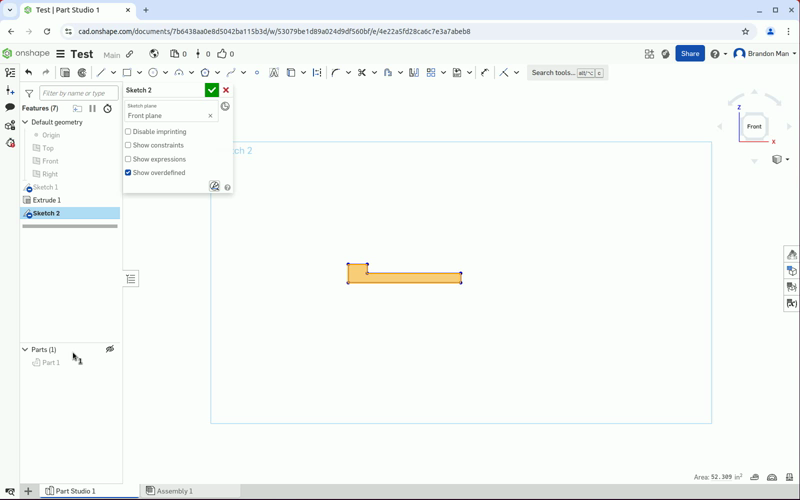
key(shift+y)
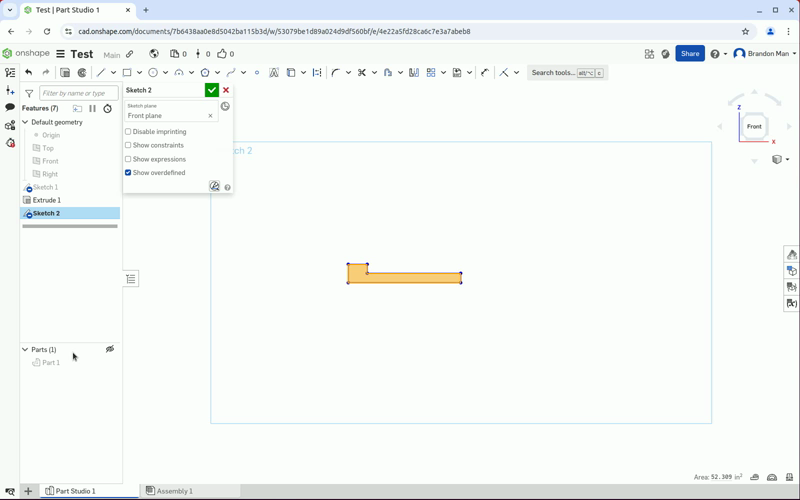
key(shift+e)
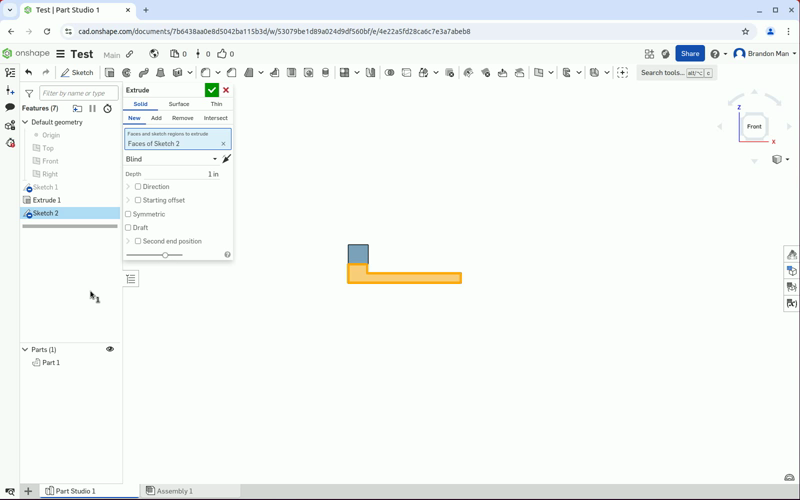
mouse_move(143, 106)
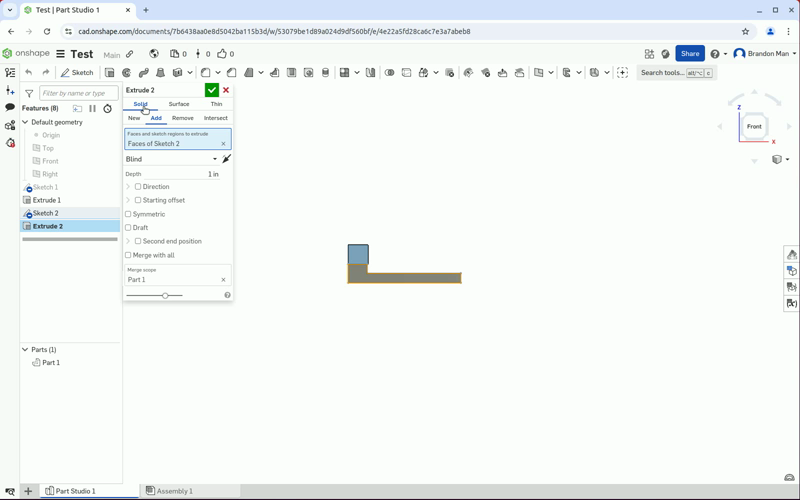
click(143, 106)
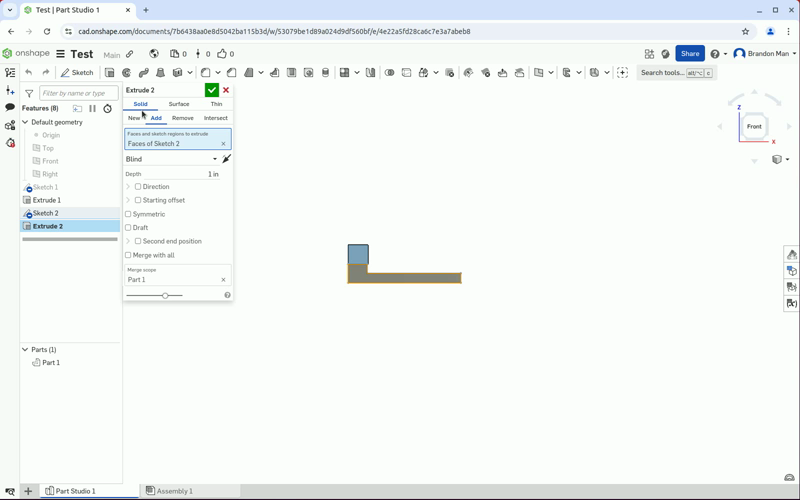
mouse_move(137, 120)
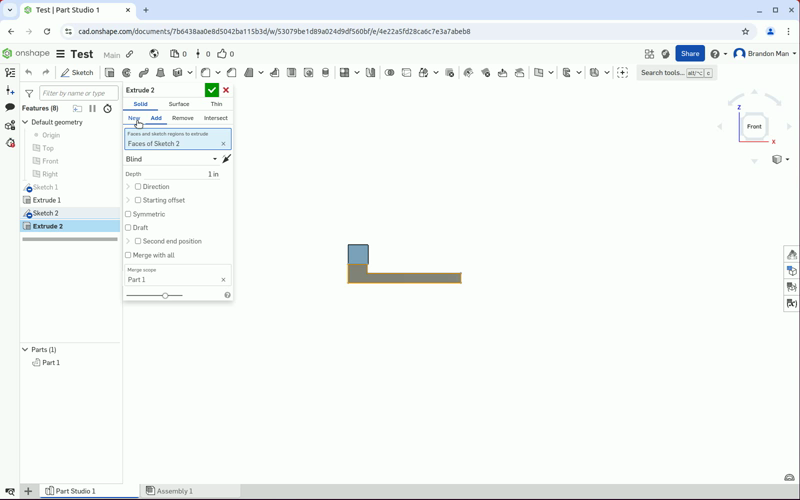
click(137, 120)
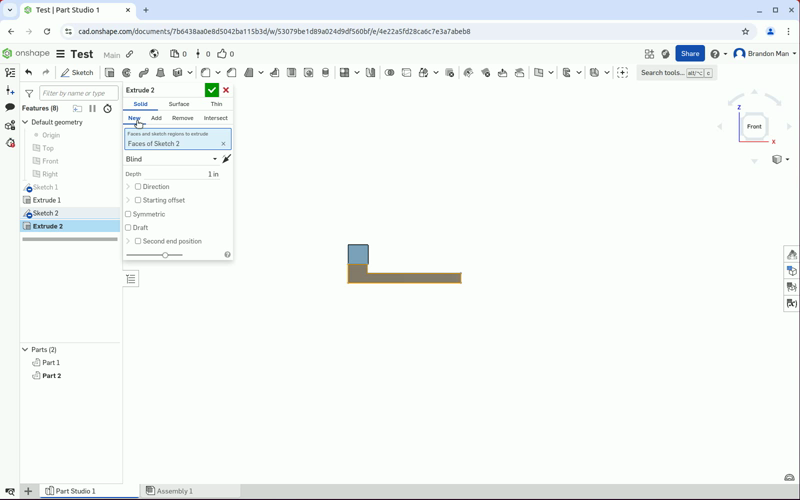
key(tab, 4)
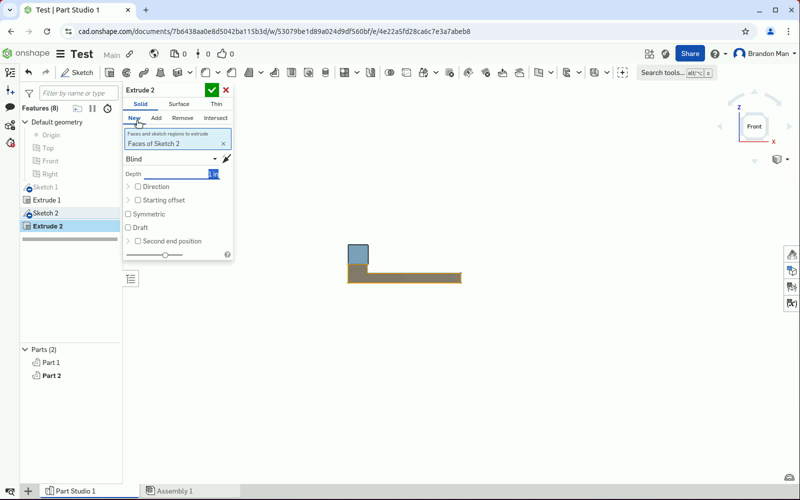
text(11.554)
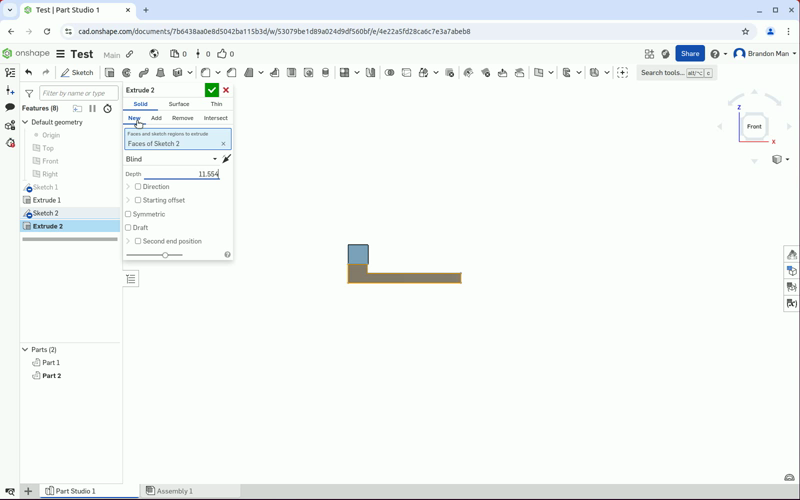
key(enter)
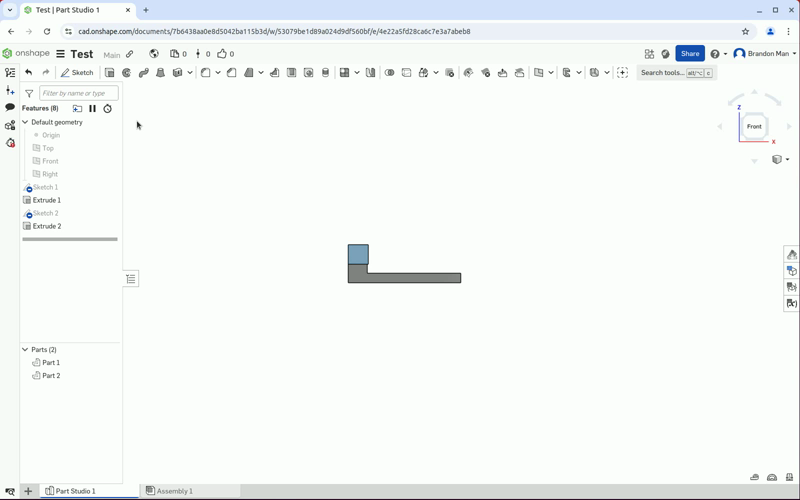
key(shift+h)
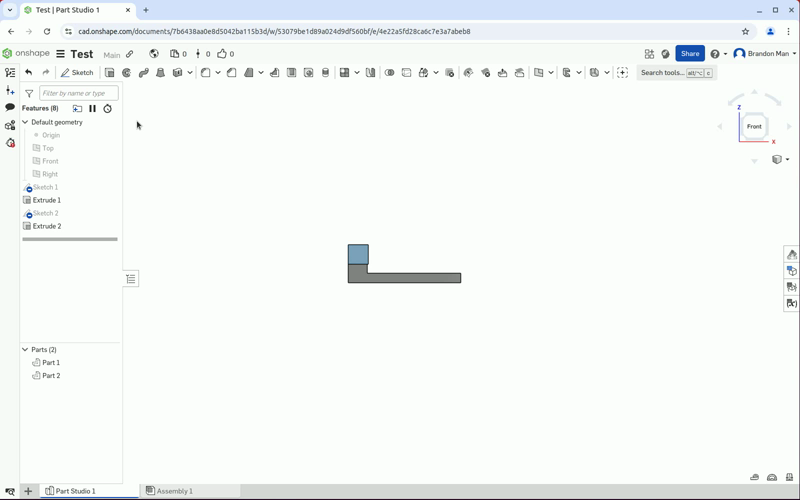
key(shift+h)
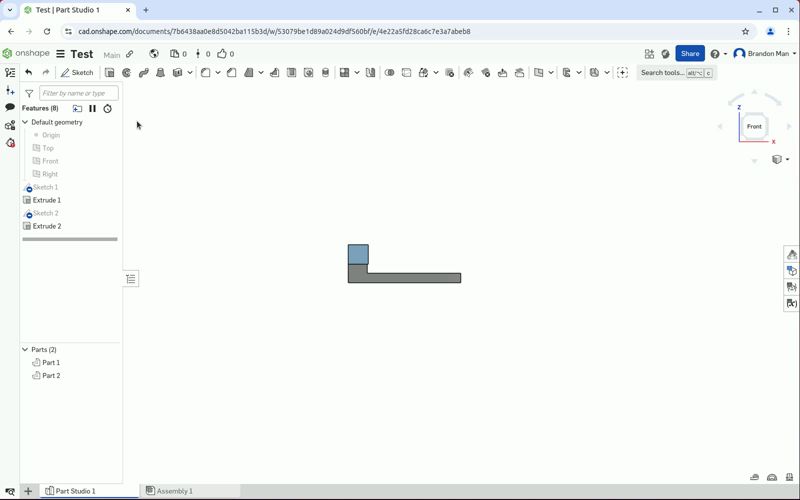
mouse_move(73, 189)
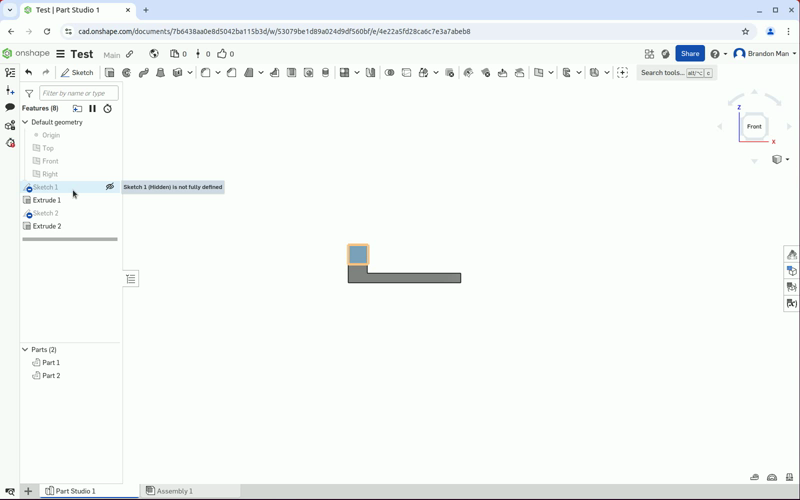
click(73, 189)
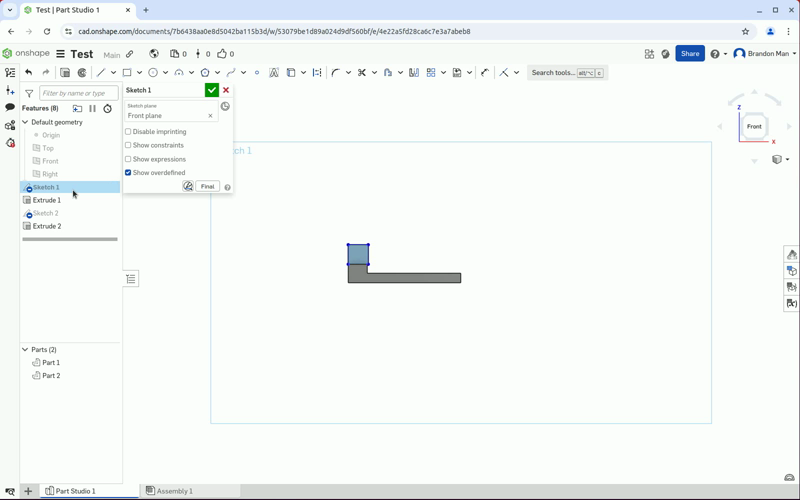
mouse_move(229, 92)
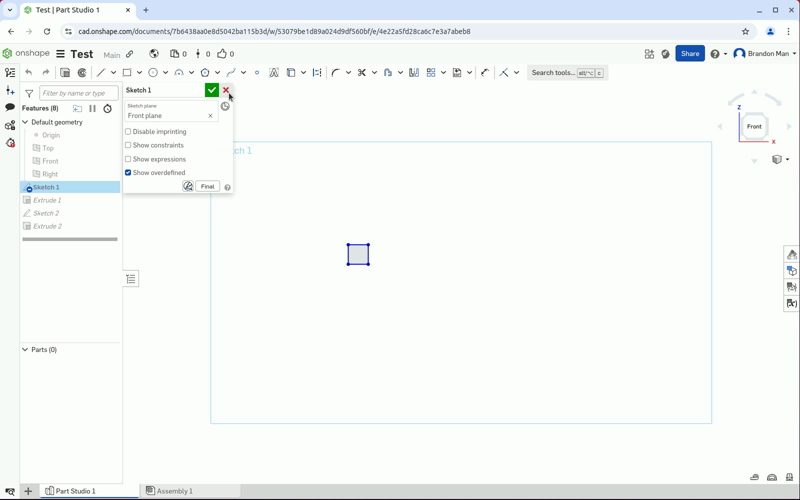
click(229, 92)
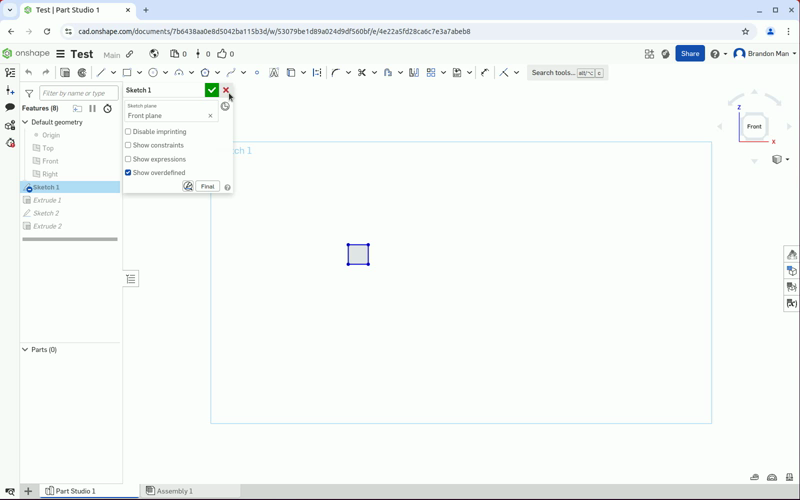
key(shift+s)
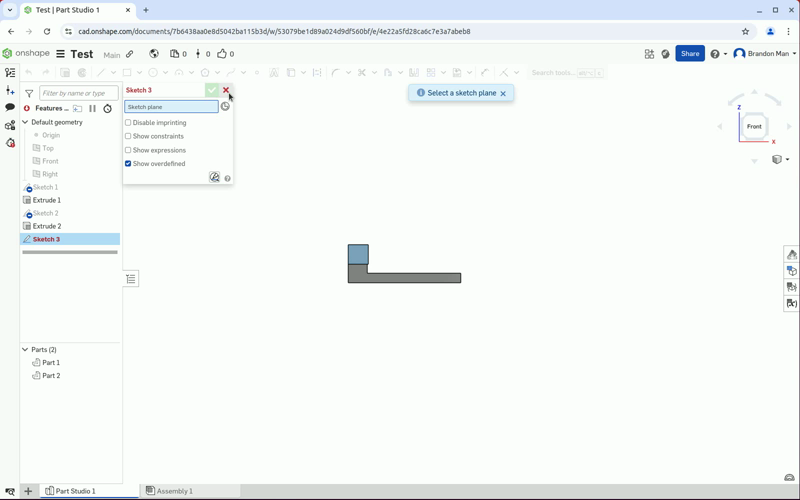
mouse_move(73, 163)
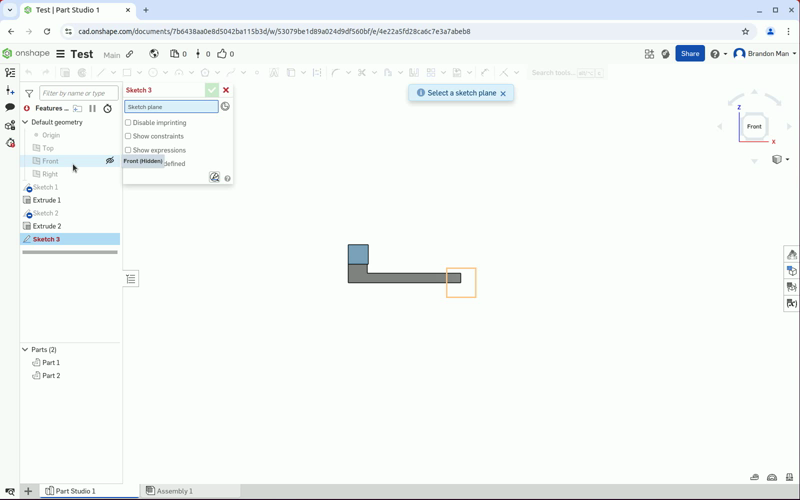
click(73, 163)
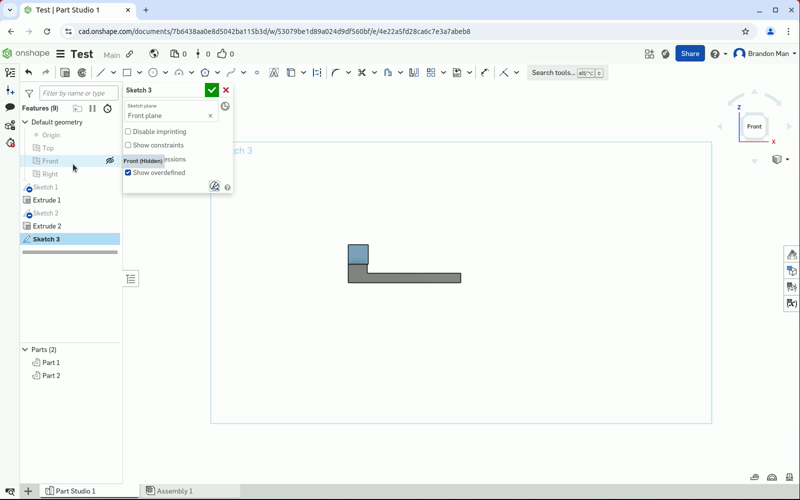
mouse_move(73, 352)
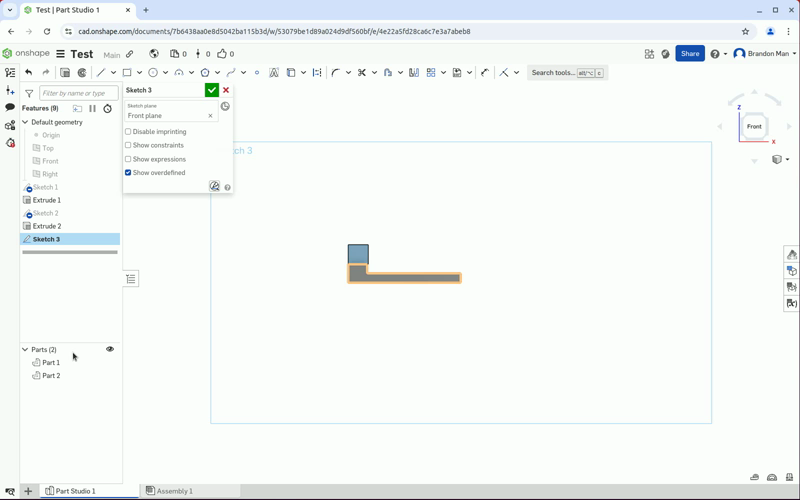
key(y)
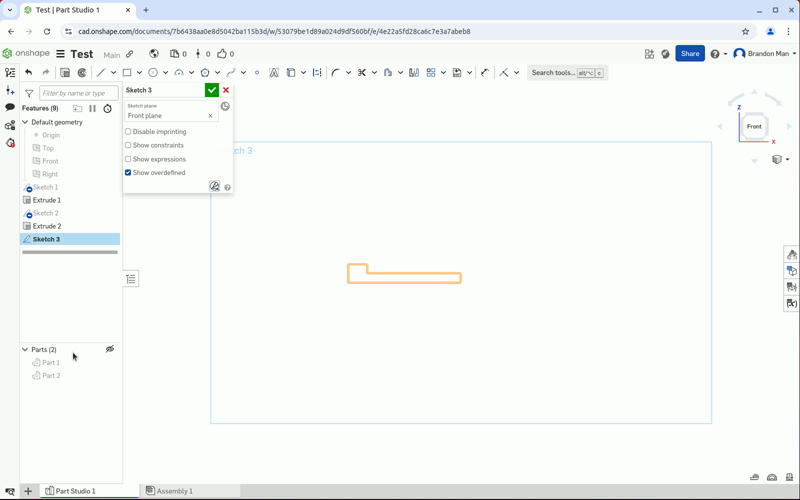
key(l)
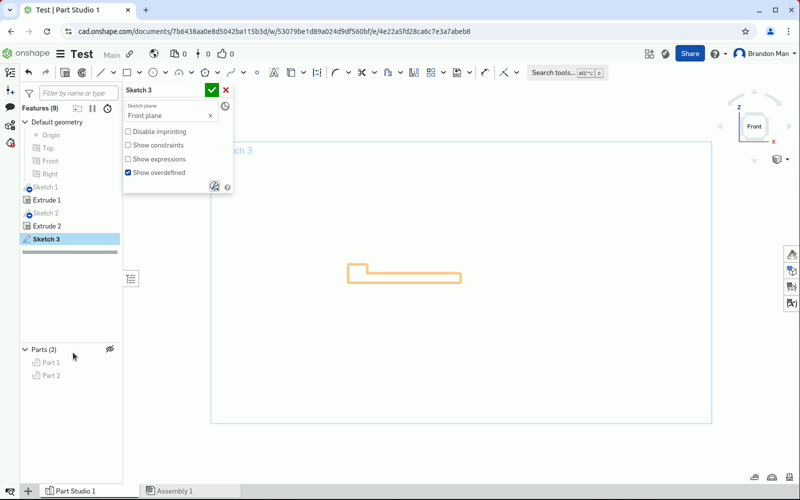
key_down(shift)
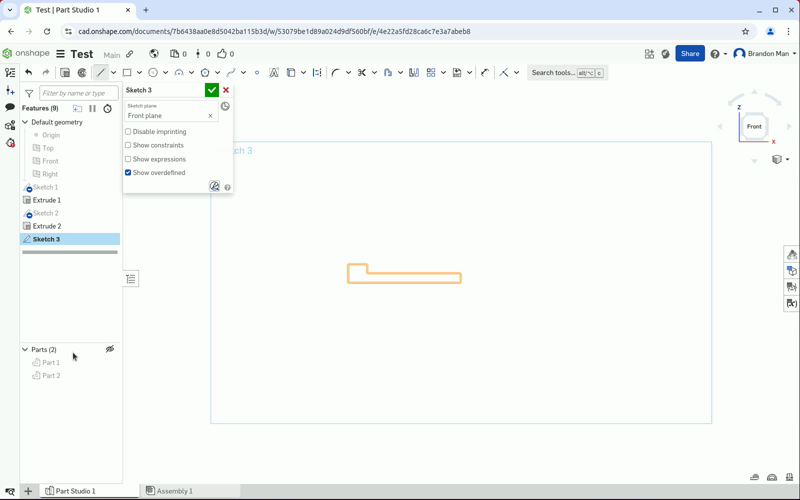
mouse_move(366, 273)
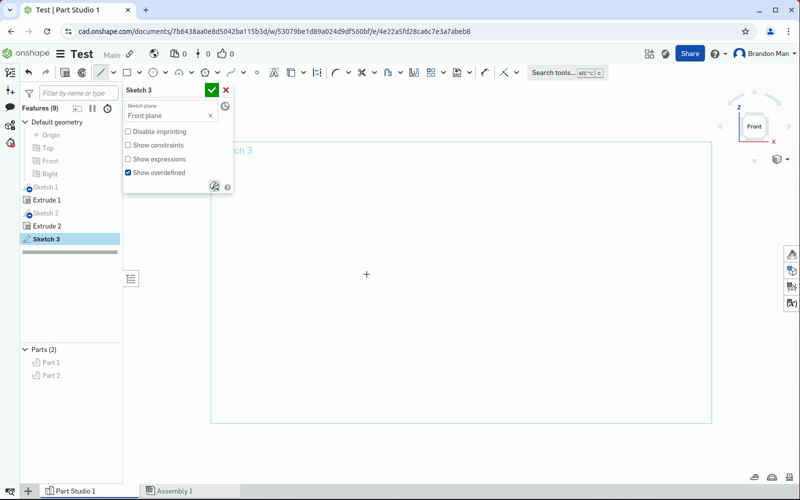
click(366, 273)
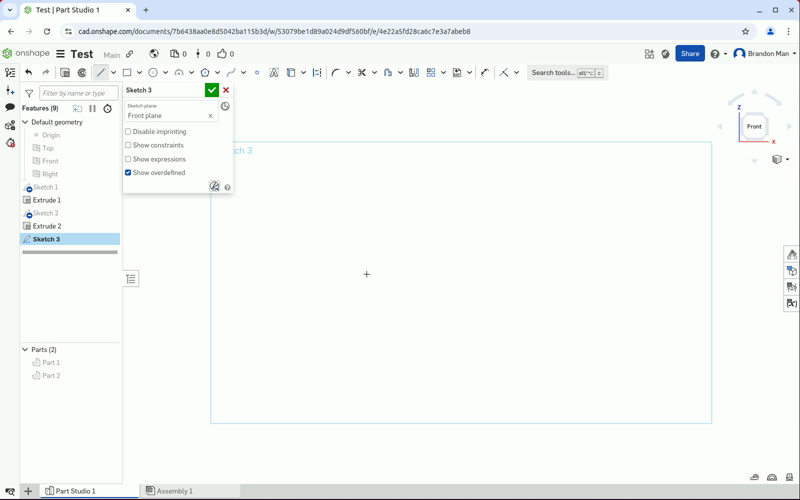
key_up(shift)
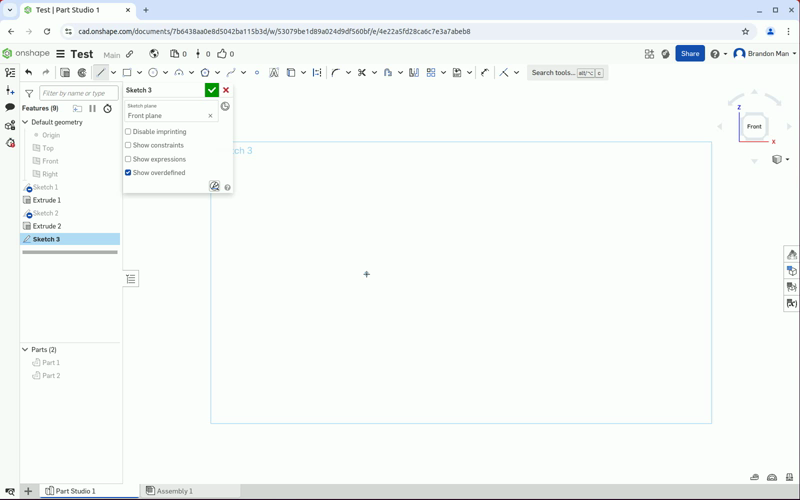
key_down(shift)
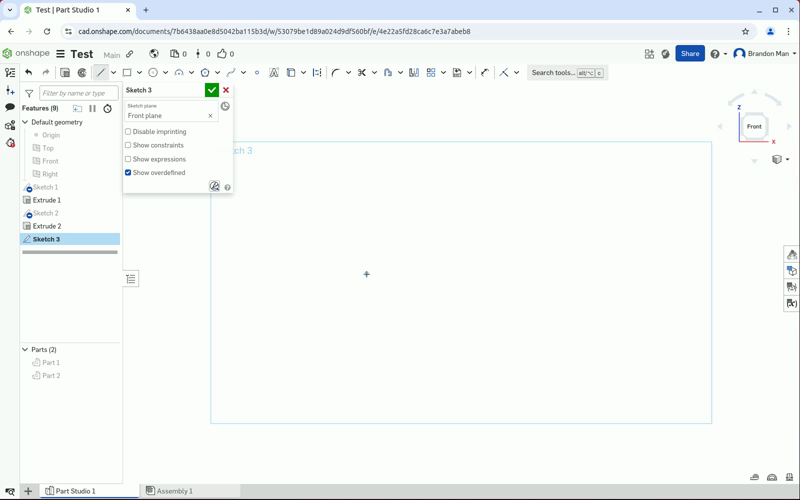
mouse_move(461, 273)
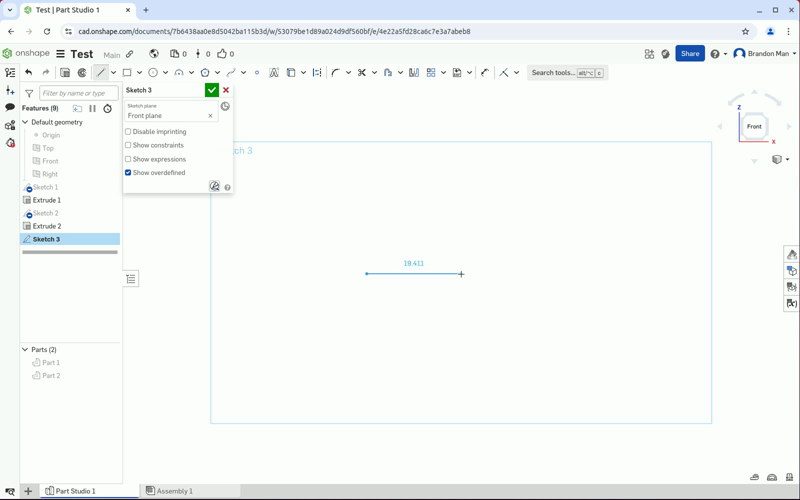
click(461, 273)
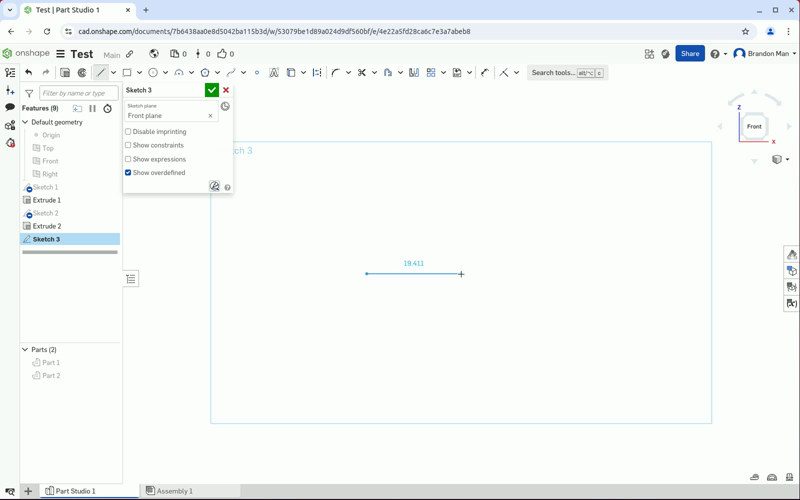
key_up(shift)
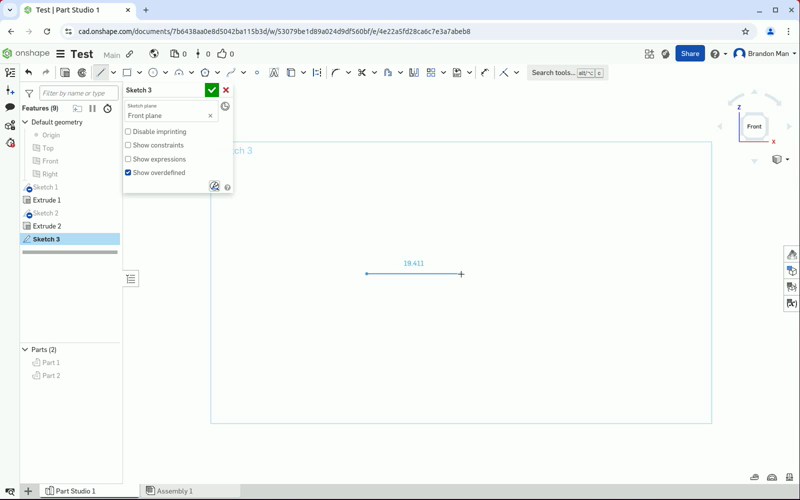
key_down(shift)
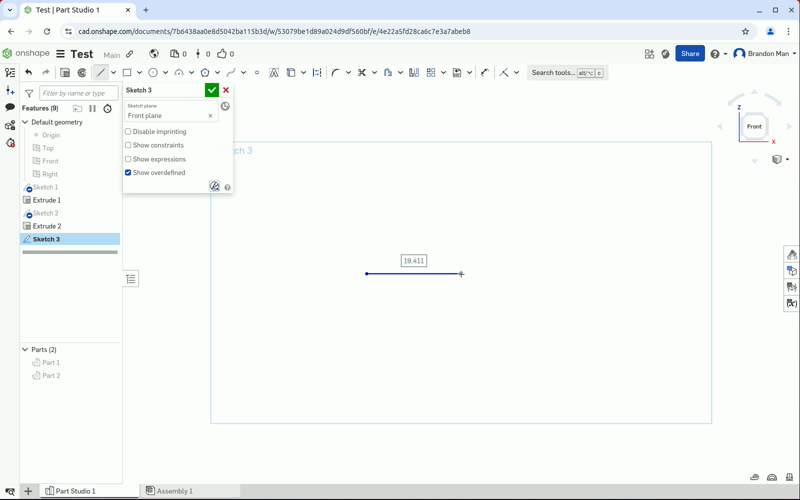
mouse_move(491, 273)
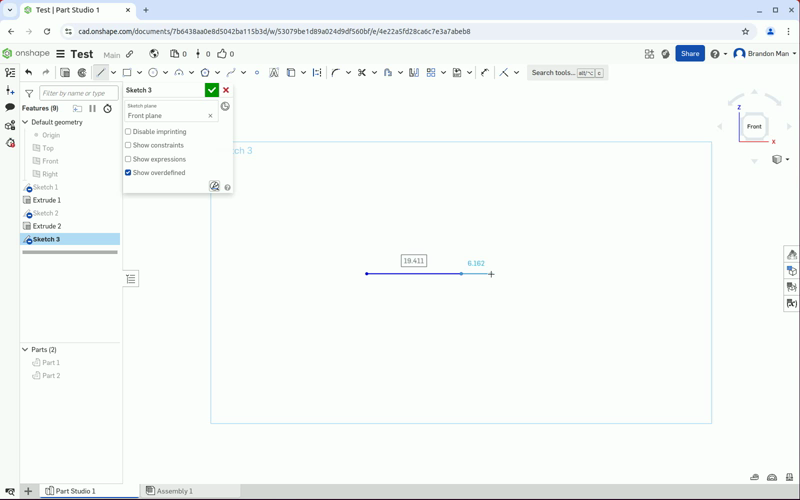
mouse_move(461, 254)
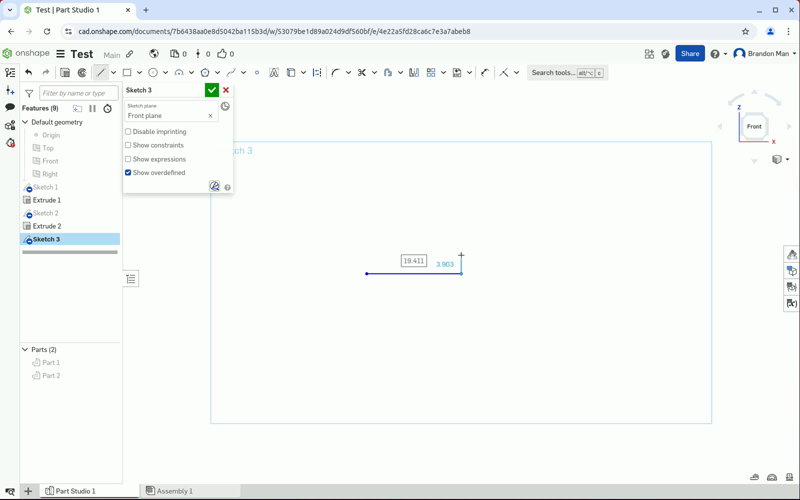
click(461, 254)
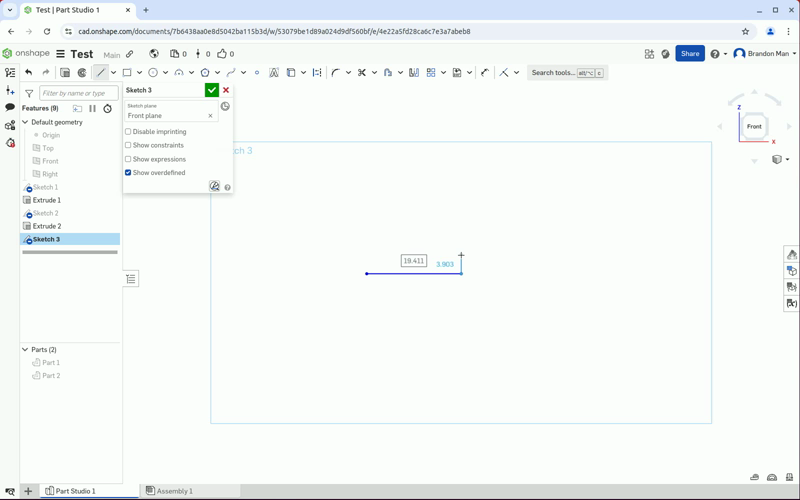
key_up(shift)
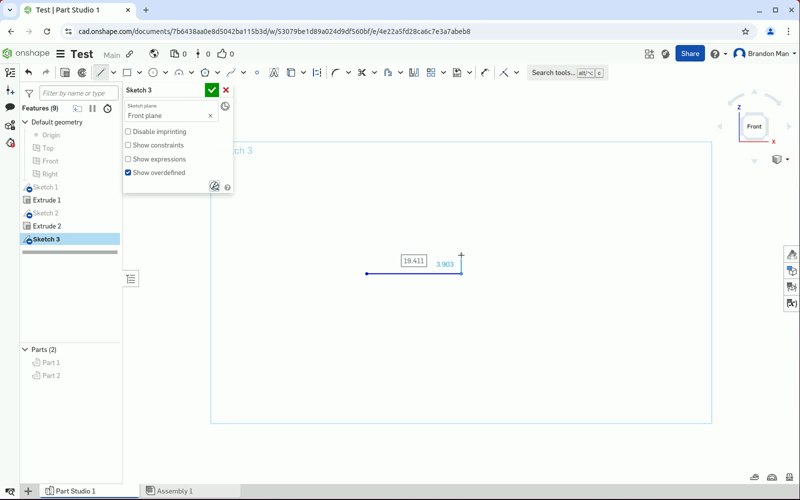
key_down(shift)
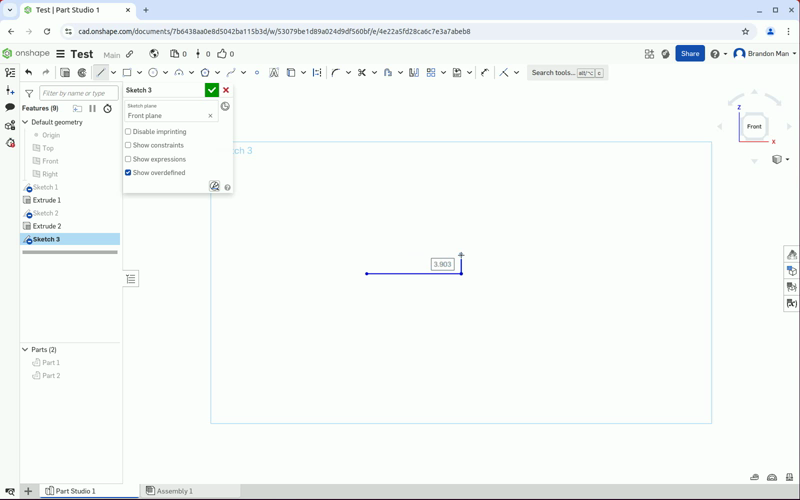
mouse_move(491, 254)
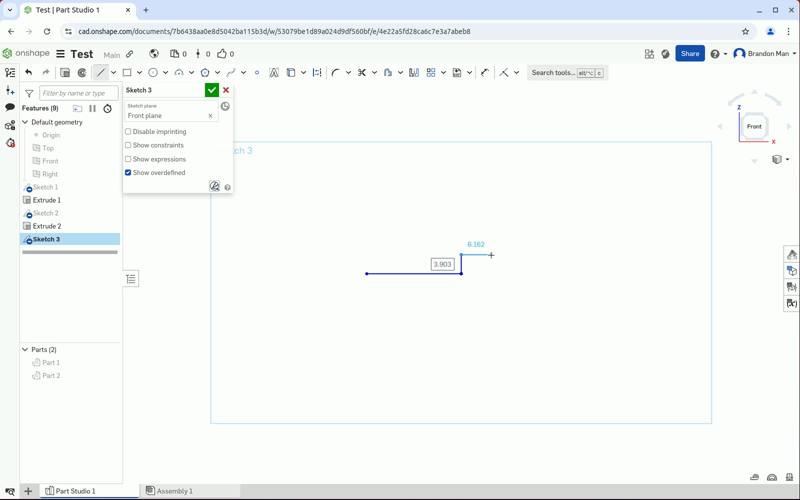
mouse_move(432, 254)
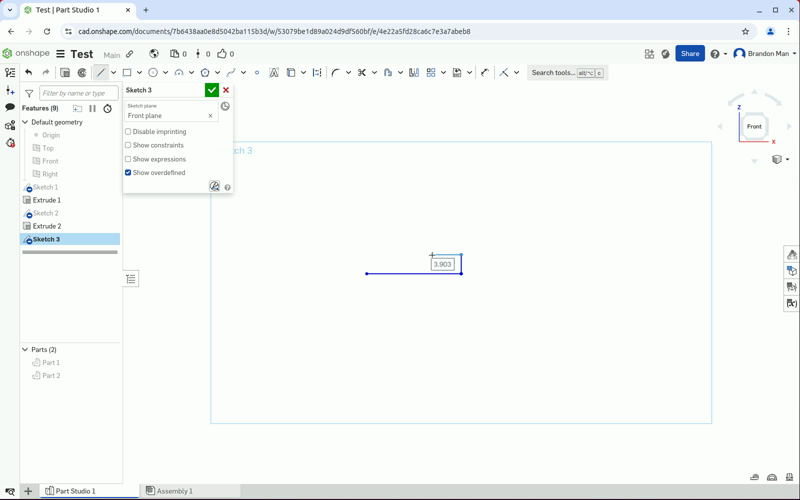
click(432, 254)
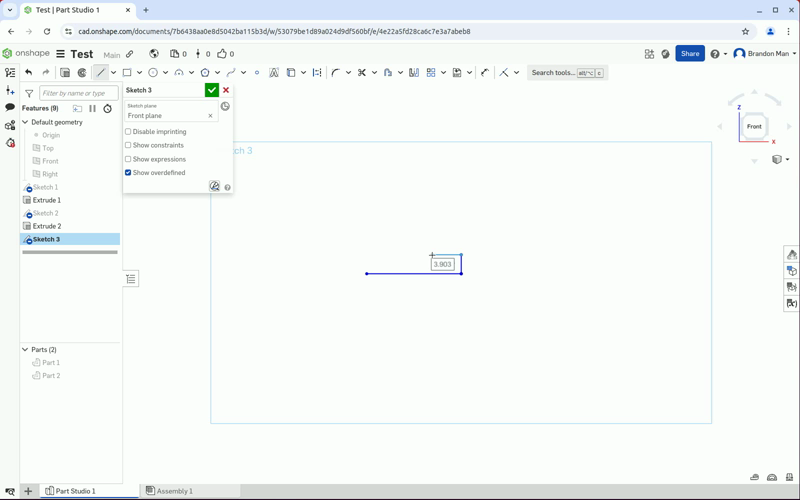
key_up(shift)
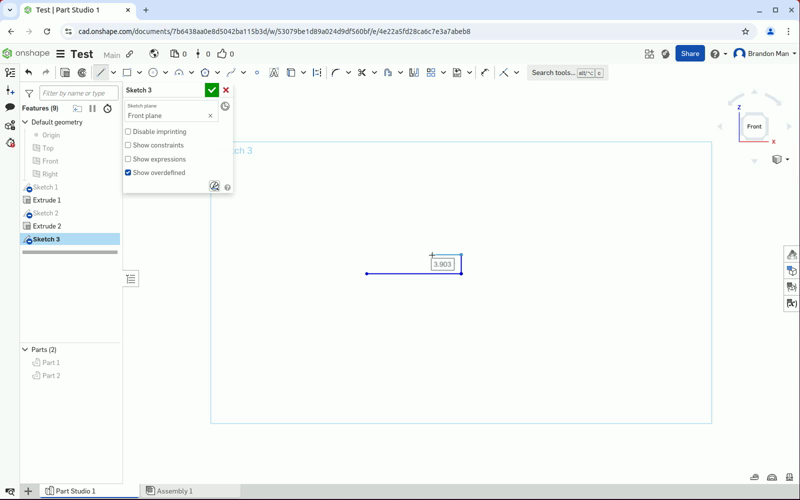
key_down(shift)
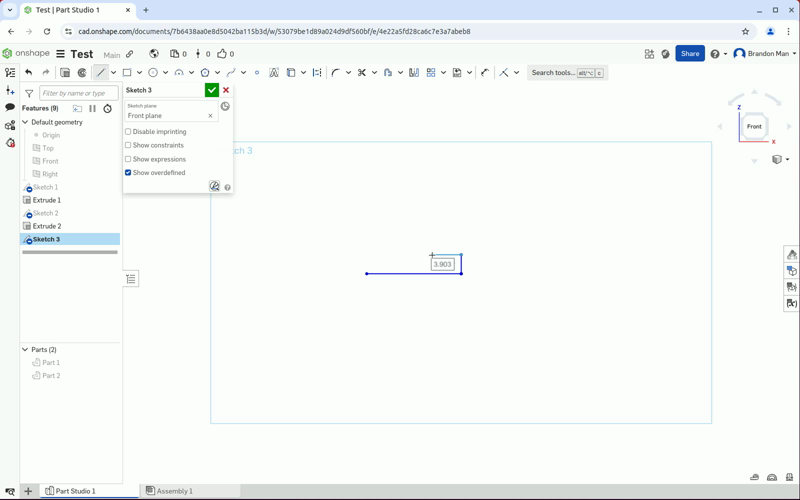
mouse_move(462, 254)
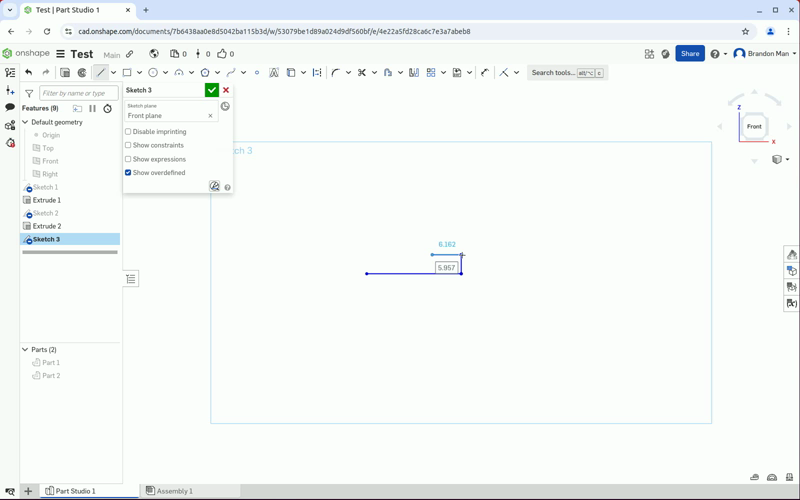
mouse_move(432, 246)
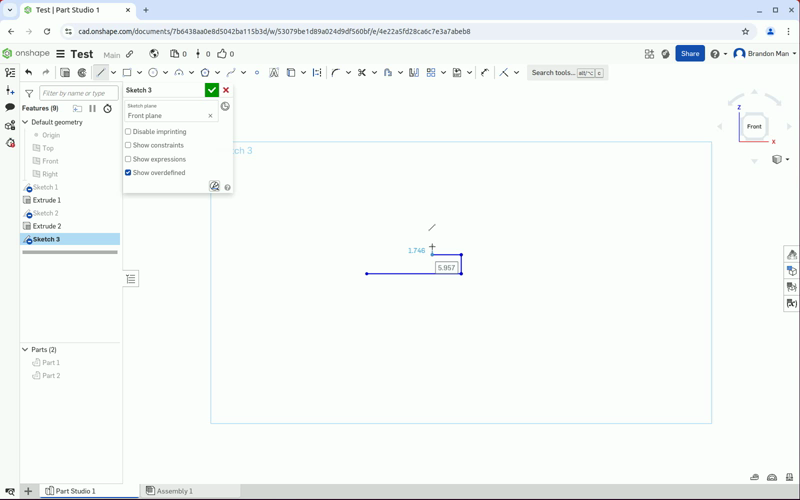
click(432, 246)
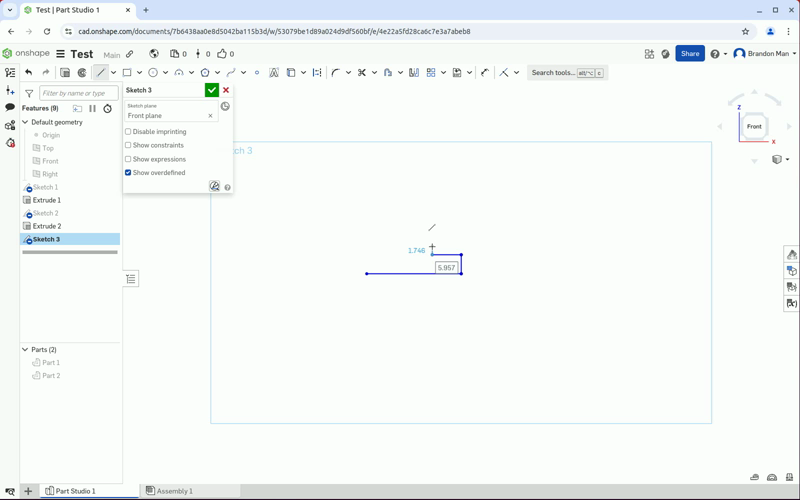
key_up(shift)
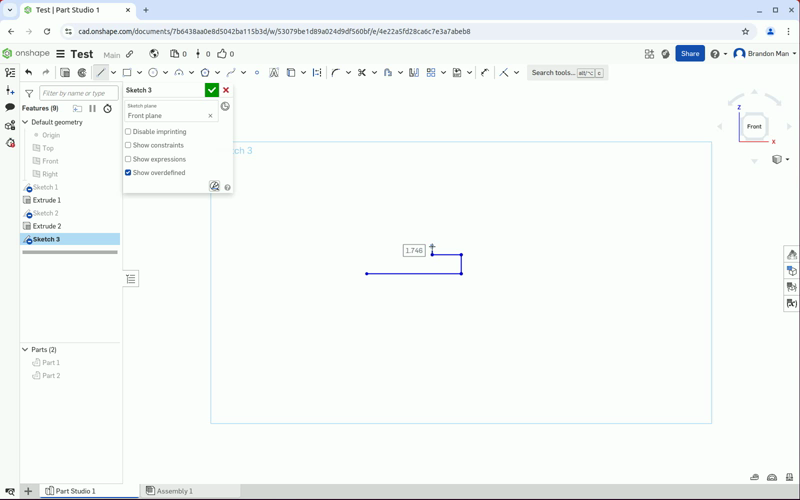
key_down(shift)
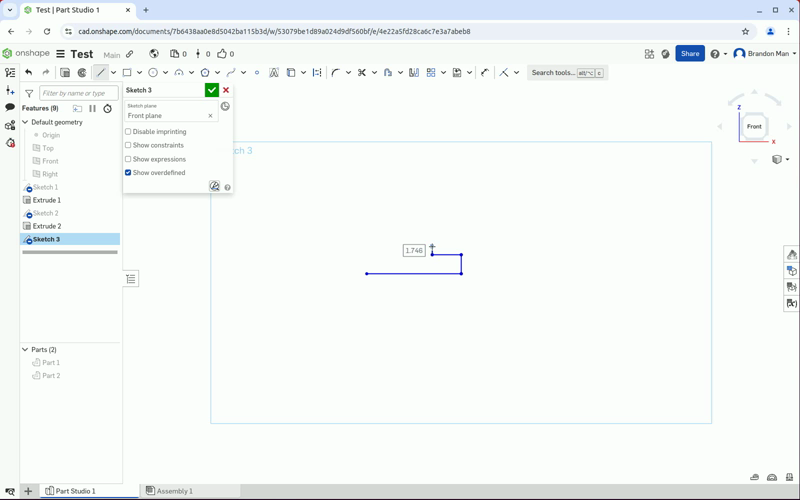
mouse_move(366, 246)
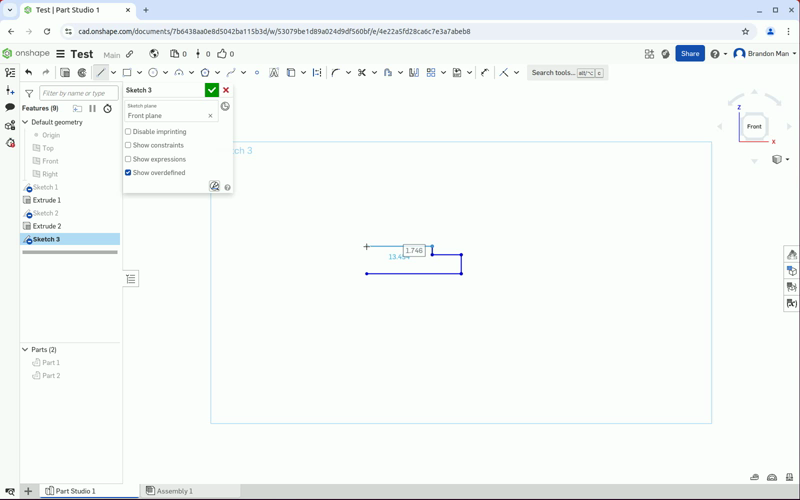
click(366, 246)
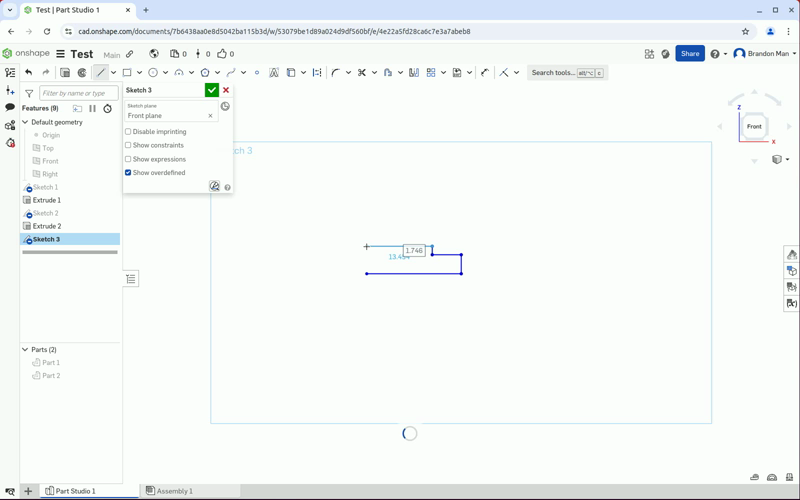
key_up(shift)
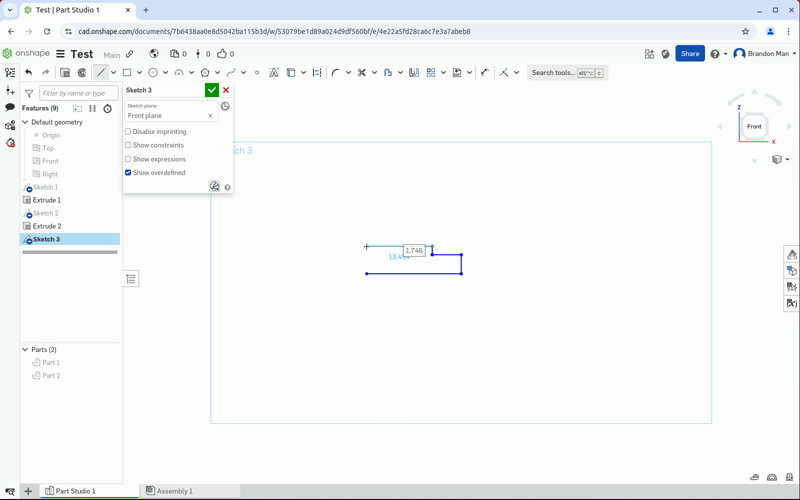
key_down(shift)
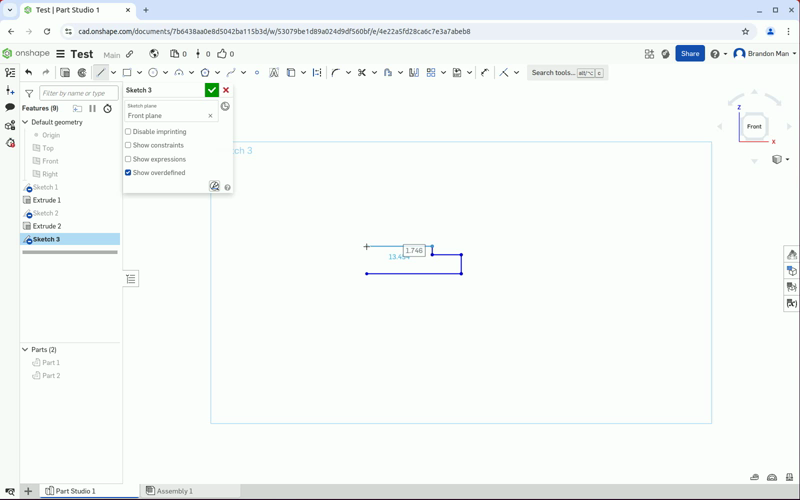
mouse_move(396, 246)
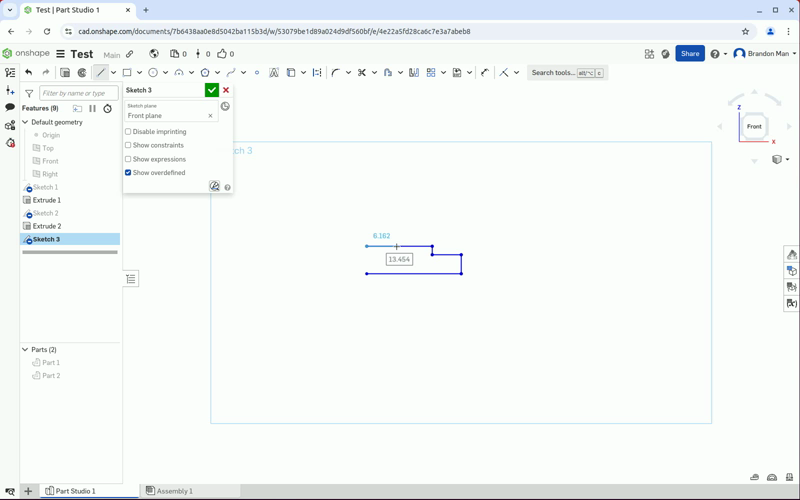
mouse_move(366, 263)
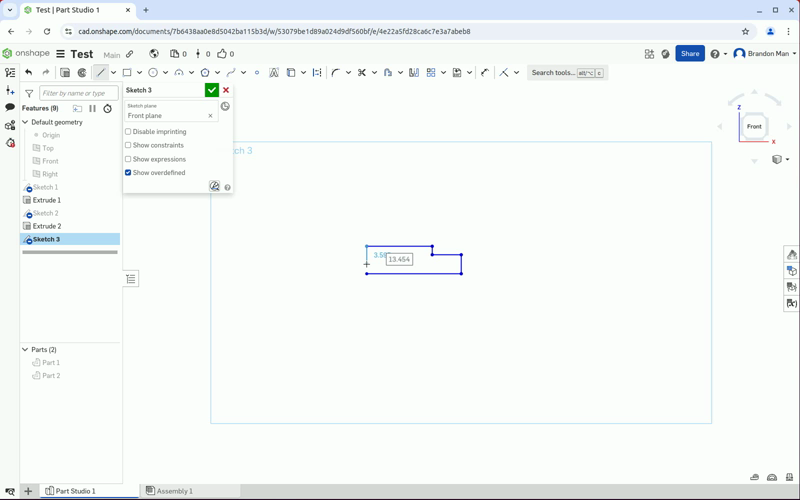
click(366, 263)
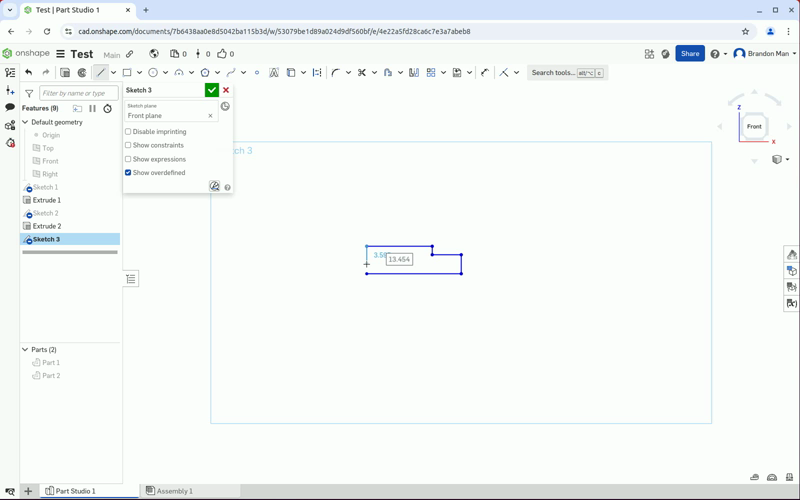
key_up(shift)
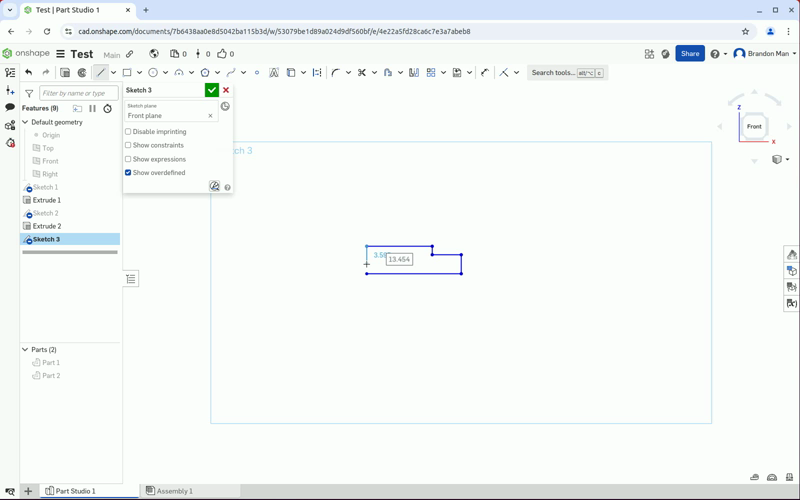
mouse_move(396, 263)
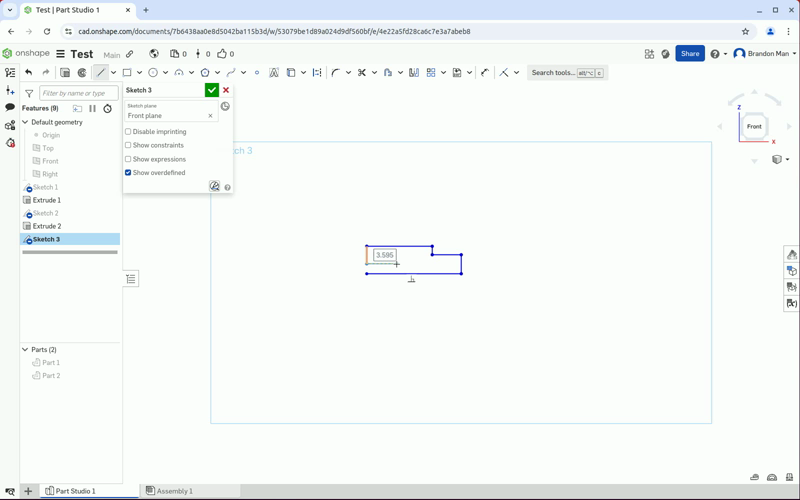
key_down(shift)
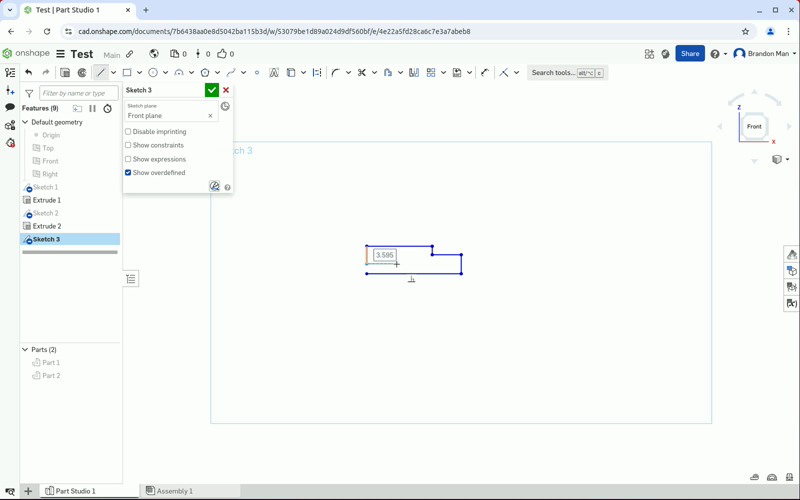
mouse_move(366, 273)
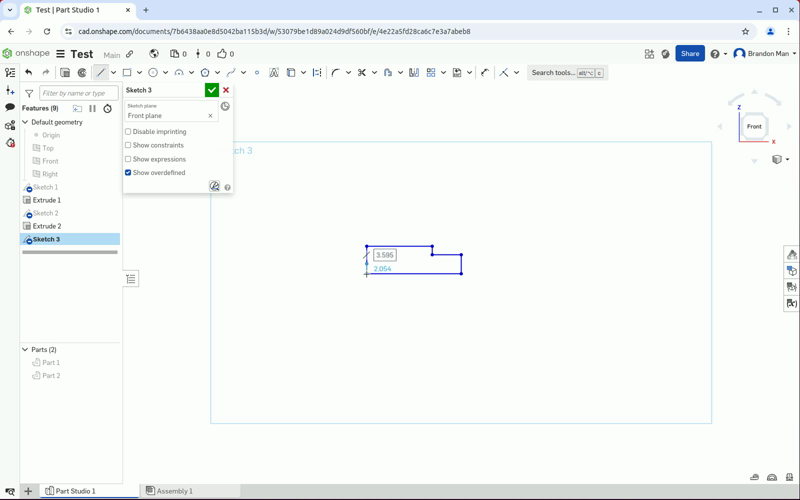
key_up(shift)
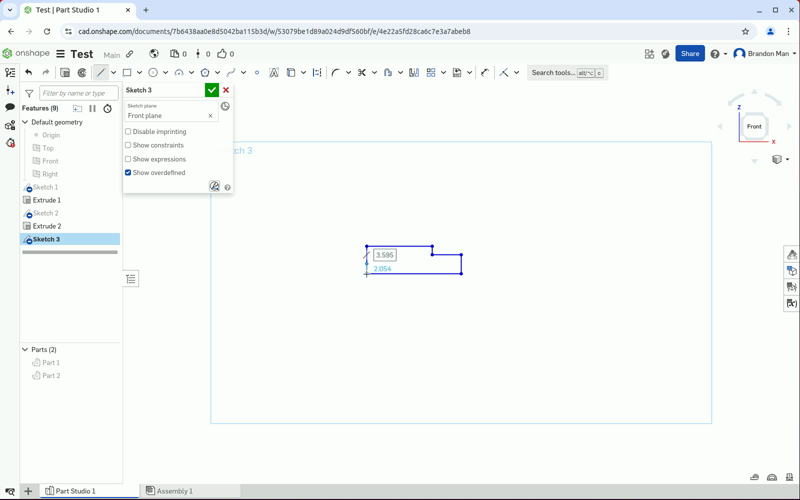
click(366, 273)
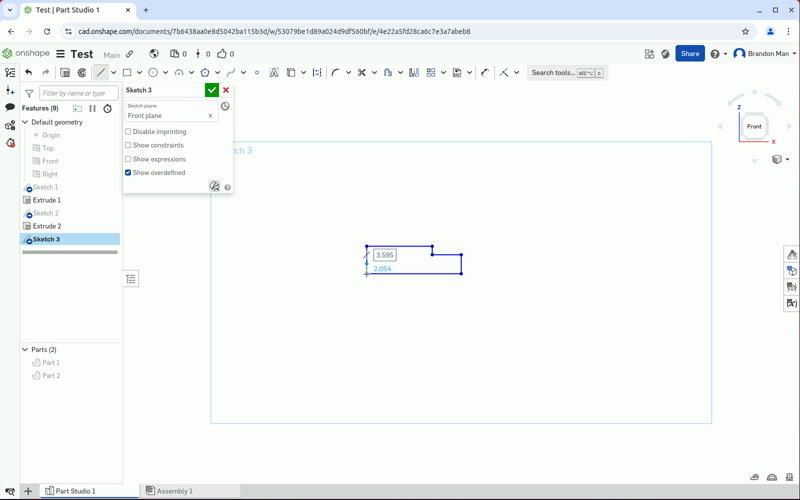
key(esc)
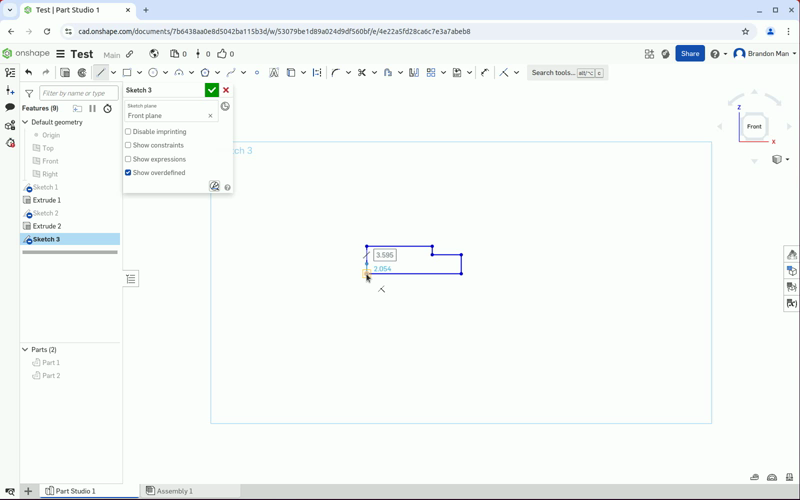
mouse_move(405, 255)
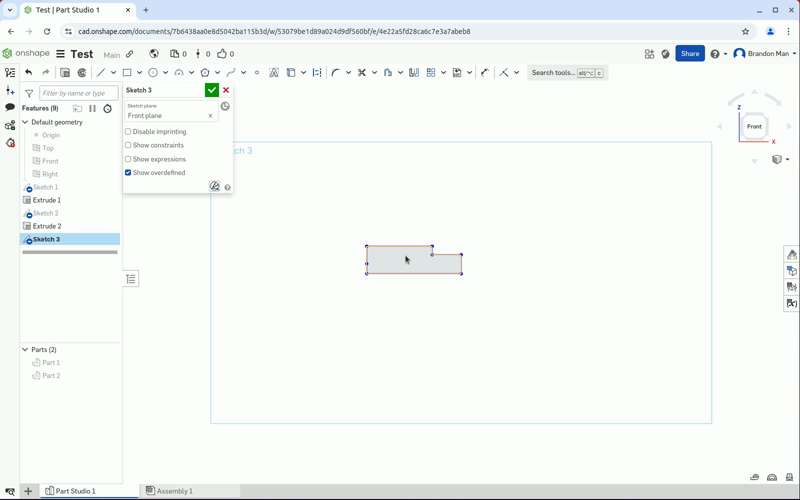
click(405, 255)
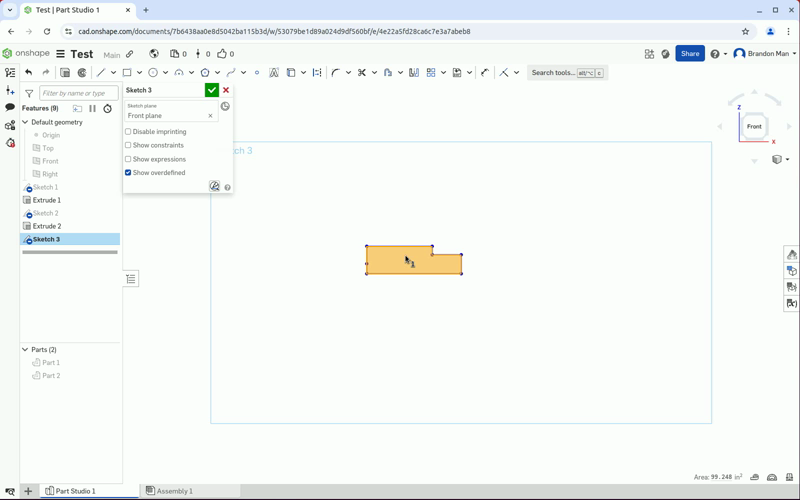
mouse_move(73, 352)
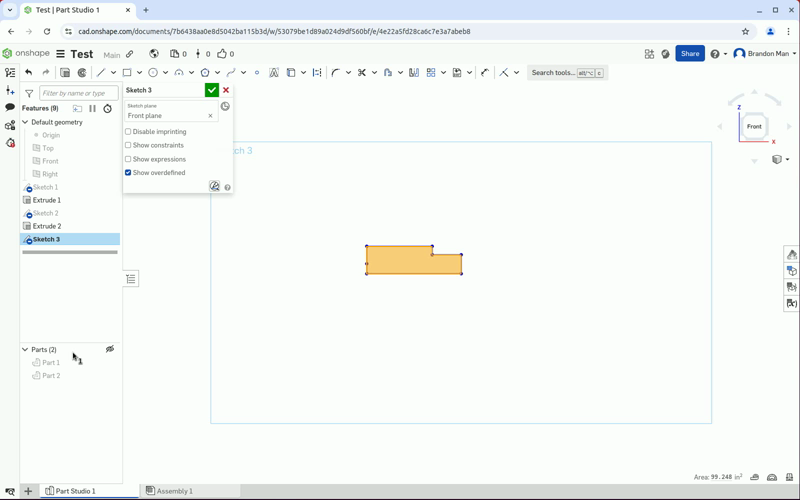
key(shift+y)
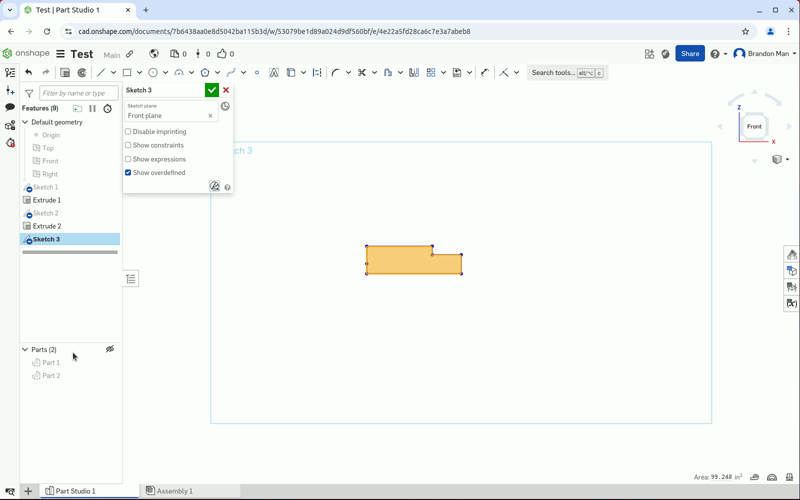
key(shift+e)
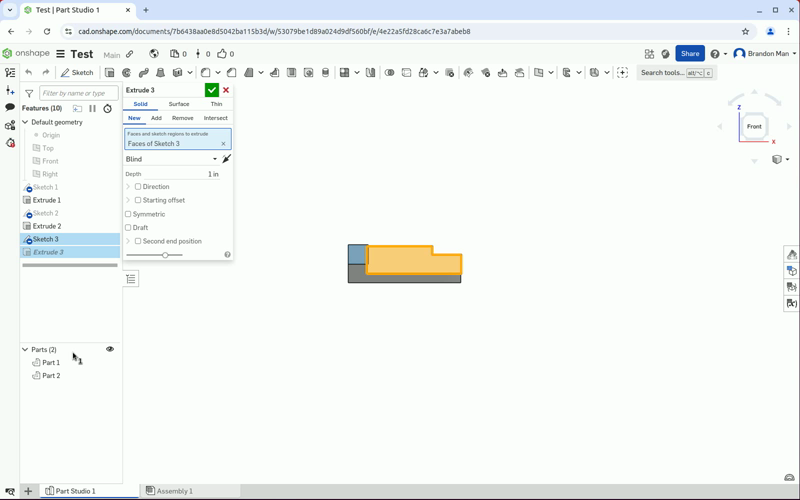
mouse_move(143, 106)
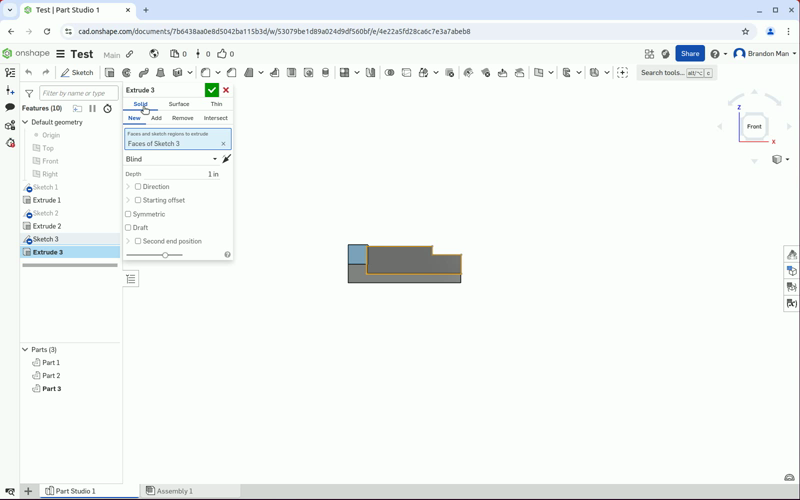
click(143, 106)
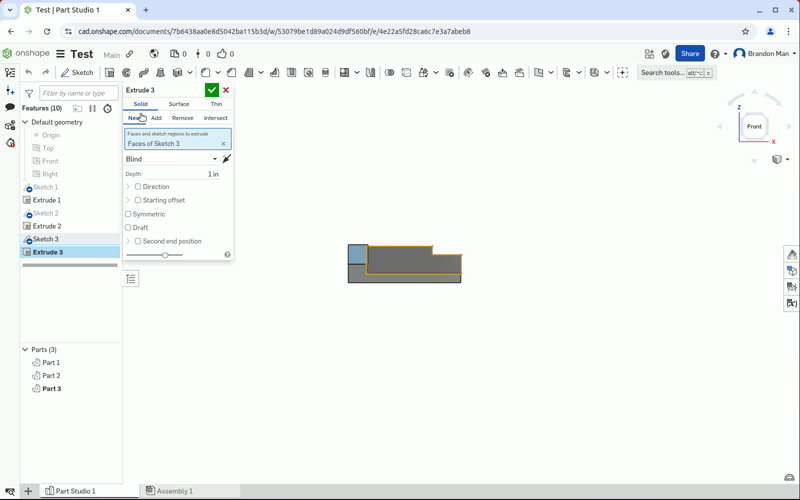
mouse_move(137, 120)
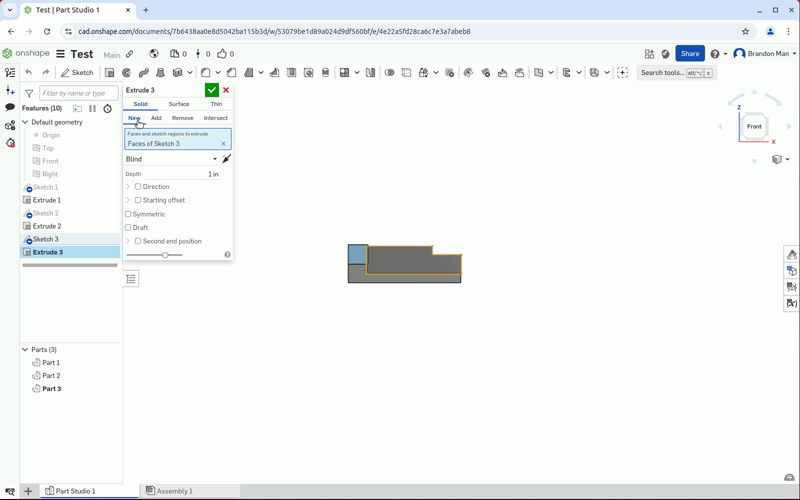
click(137, 120)
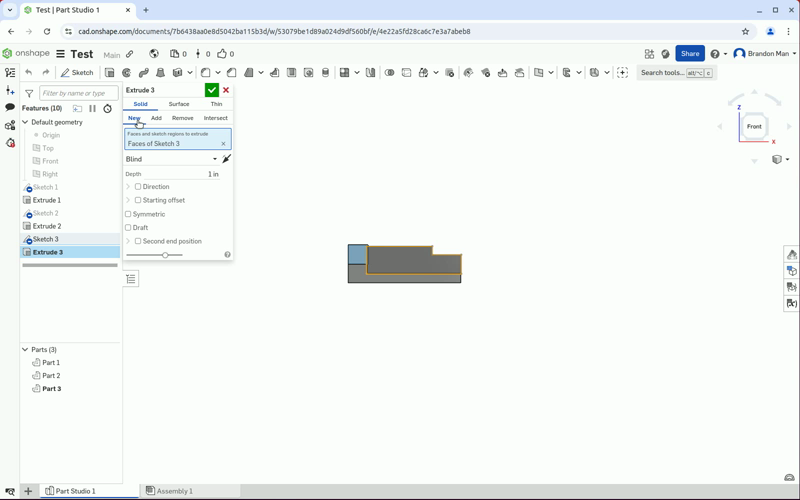
key(tab, 4)
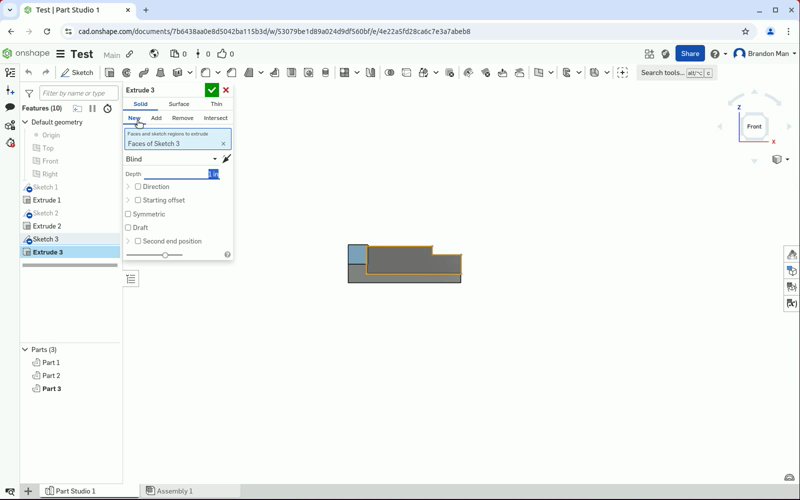
text(3.851)
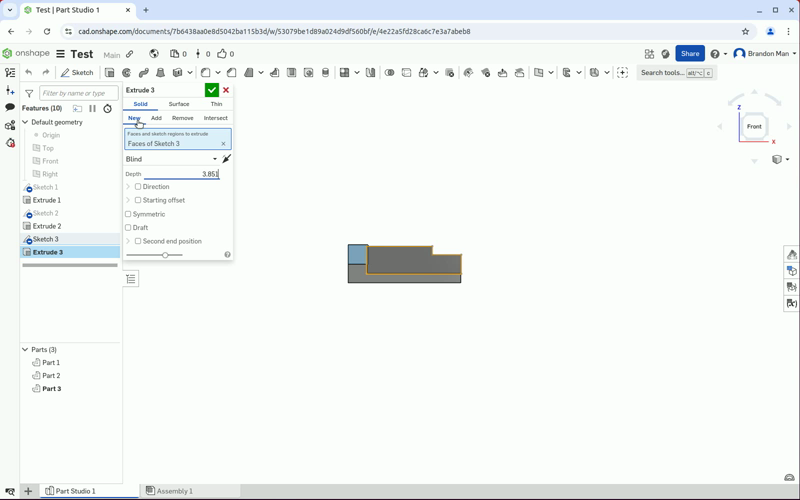
key(enter)
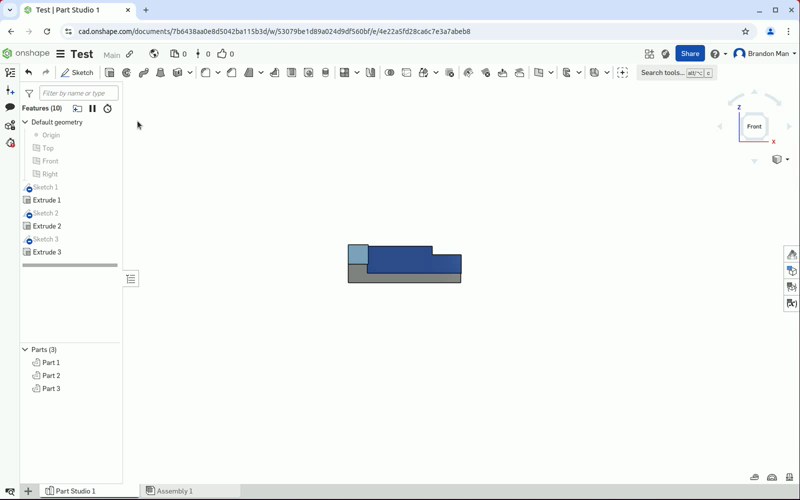
key(shift+h)
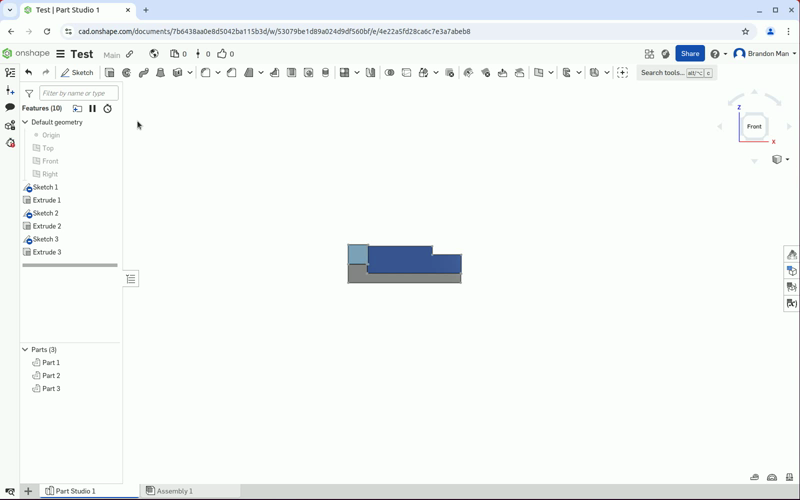
key(shift+h)
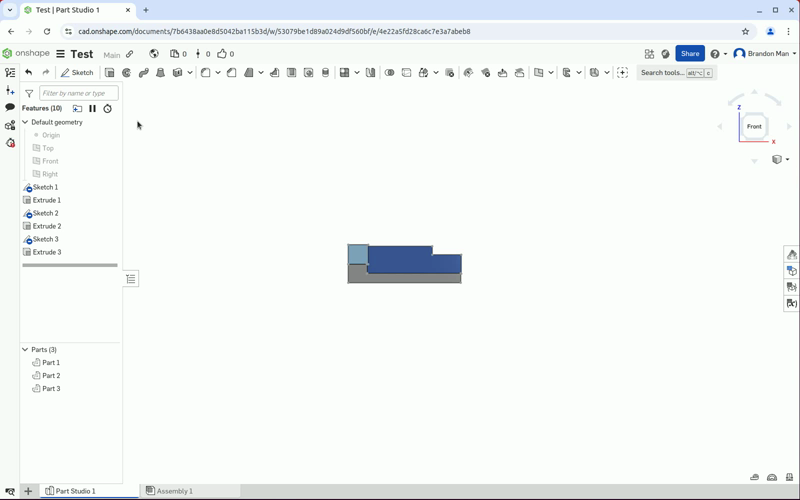
key(shift+7)
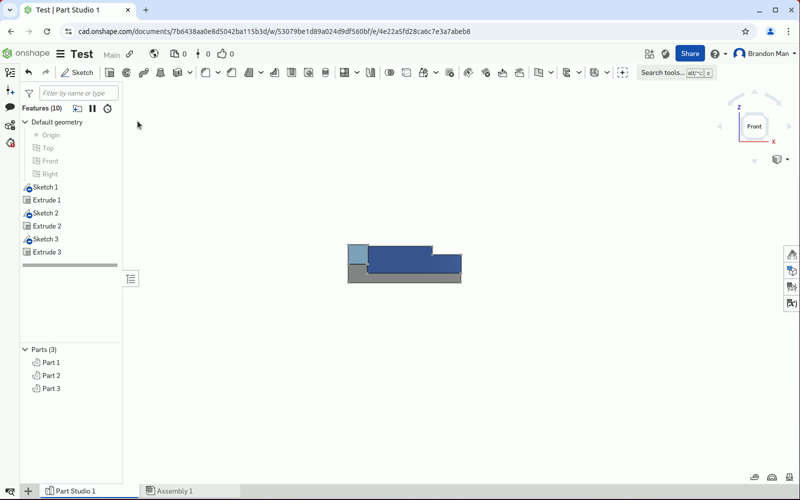
key(left, 2)
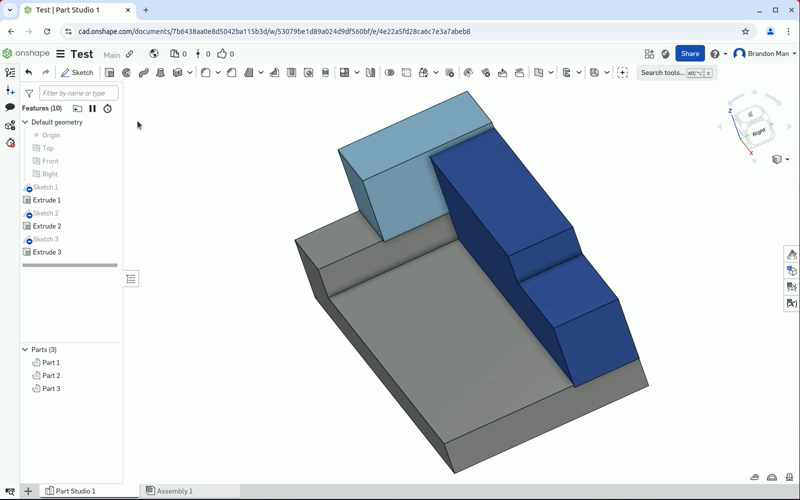
key(down, 2)
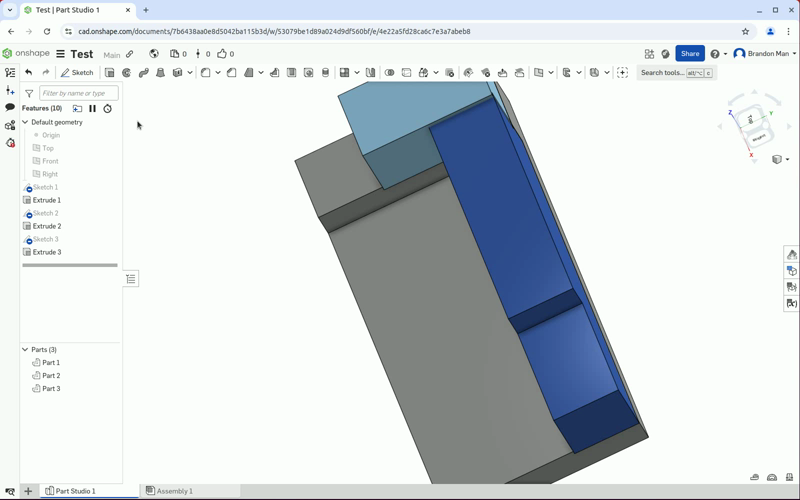
key(up, 2)
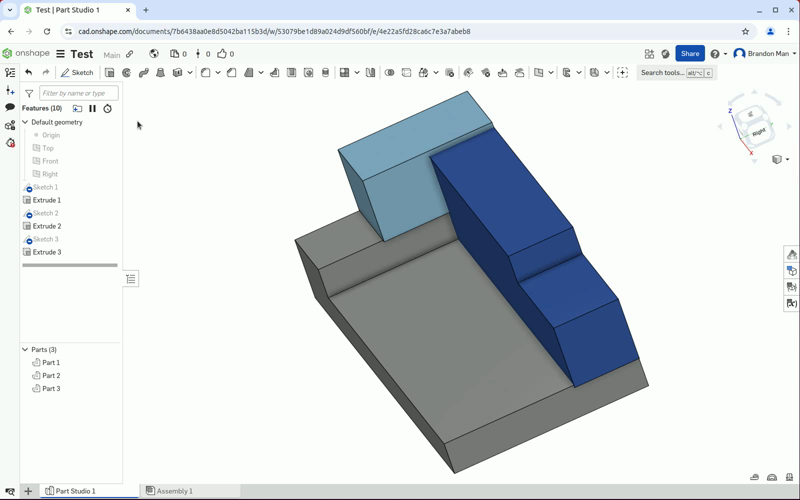
key(right, 2)
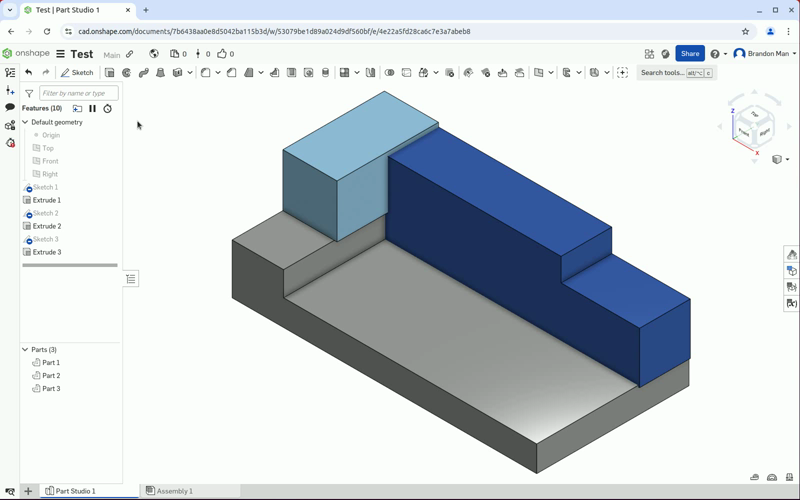
mouse_move(73, 189)
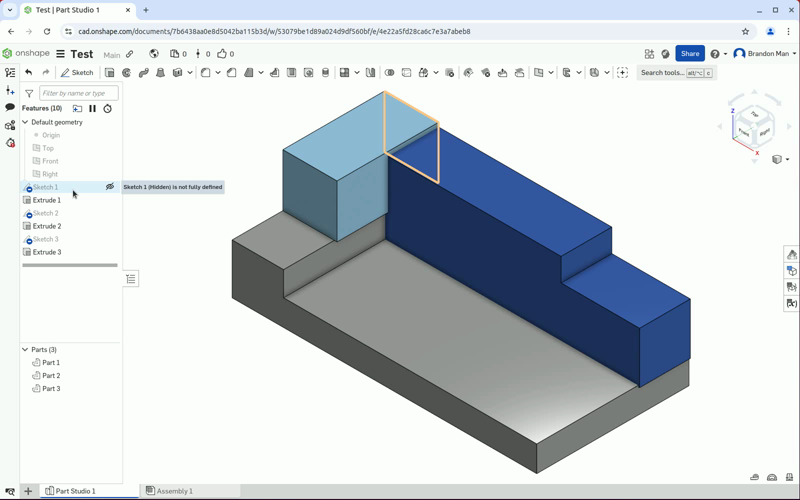
click(73, 189)